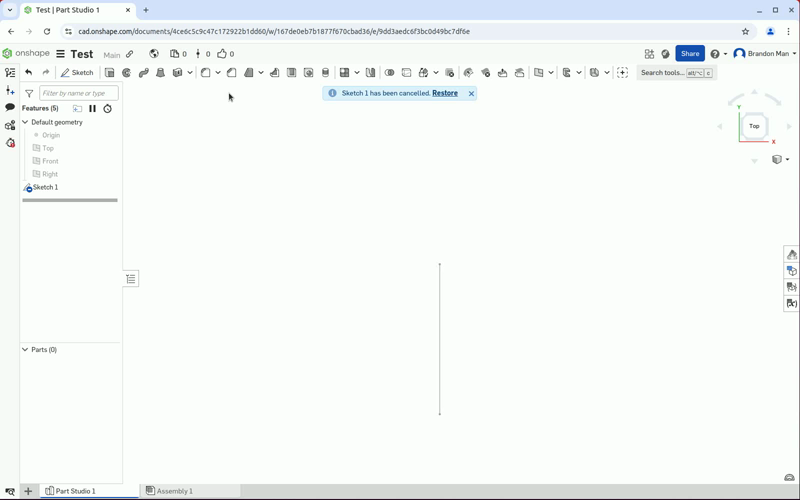
key(shift+h)
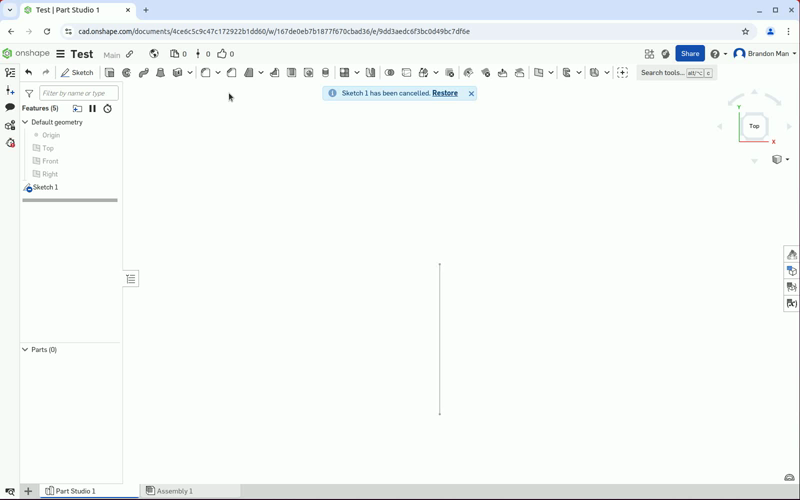
key(shift+s)
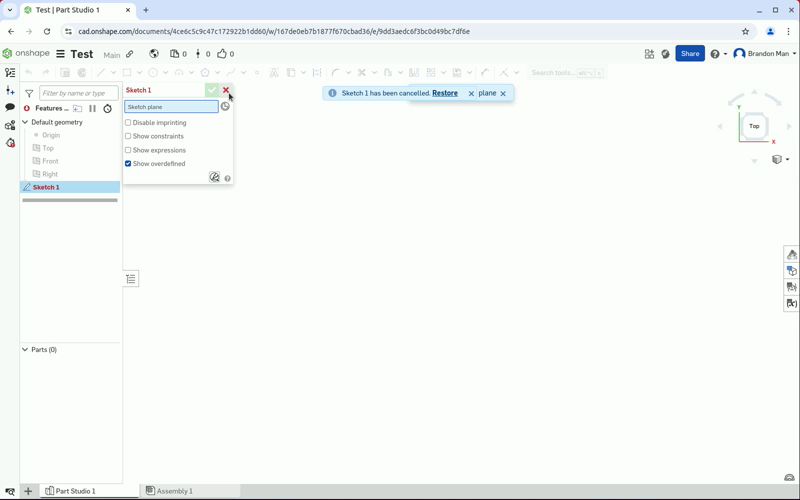
mouse_move(73, 150)
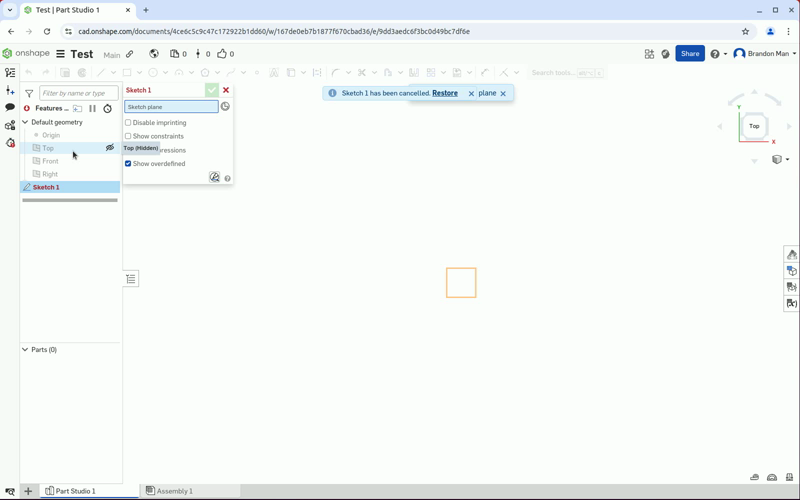
click(73, 150)
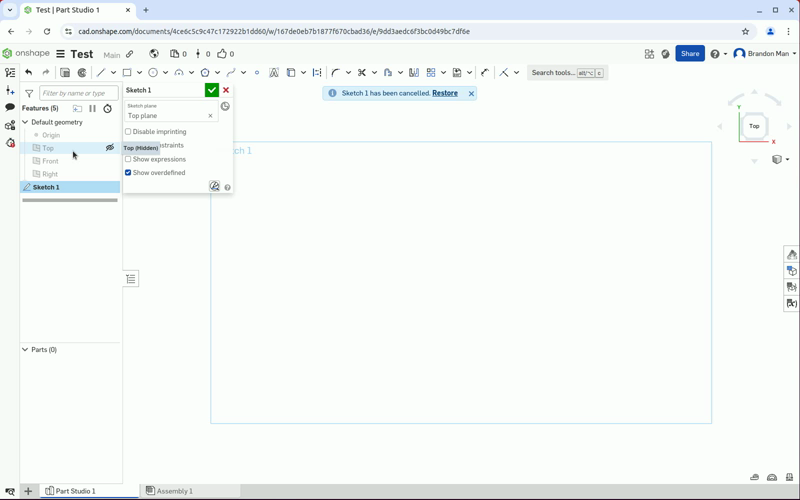
mouse_move(73, 352)
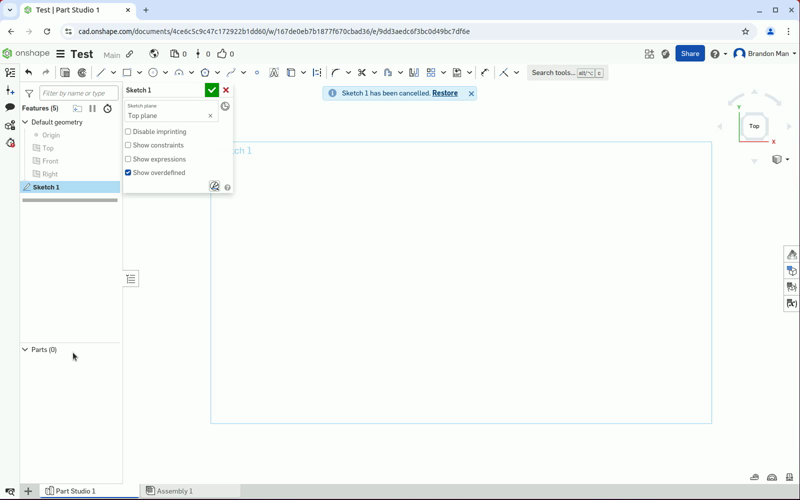
key(y)
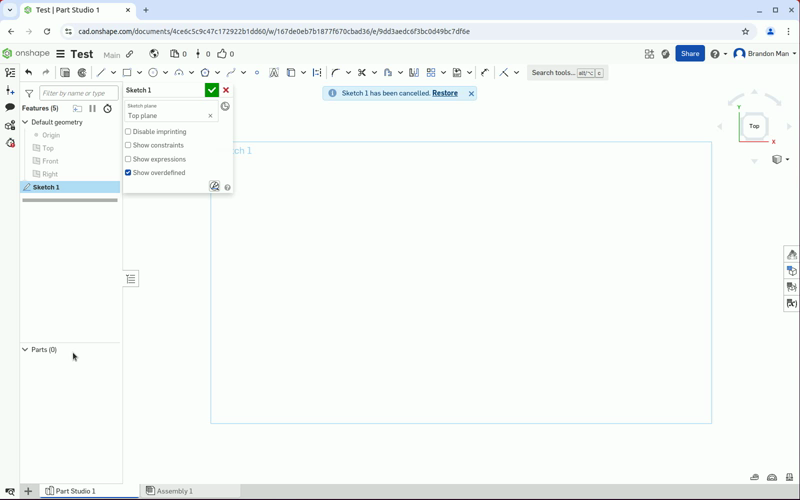
key(c)
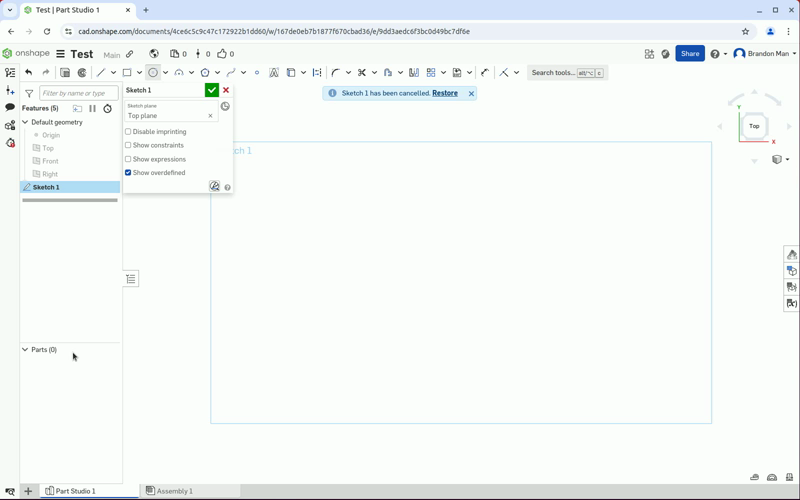
key_down(shift)
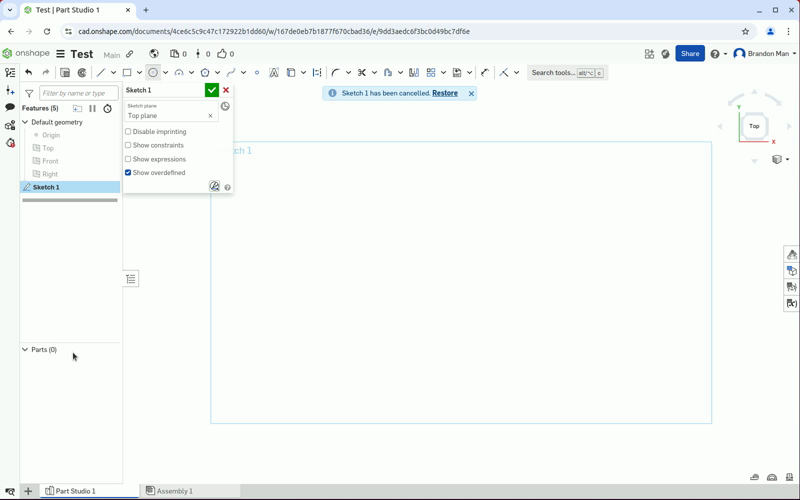
mouse_move(461, 282)
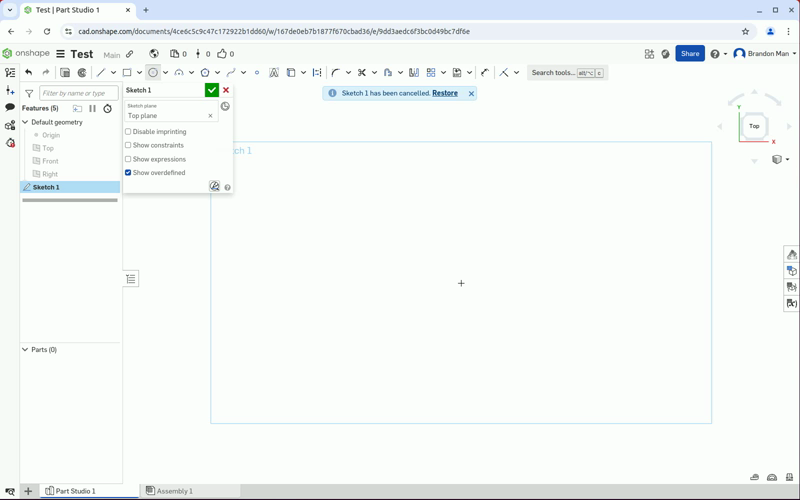
click(461, 282)
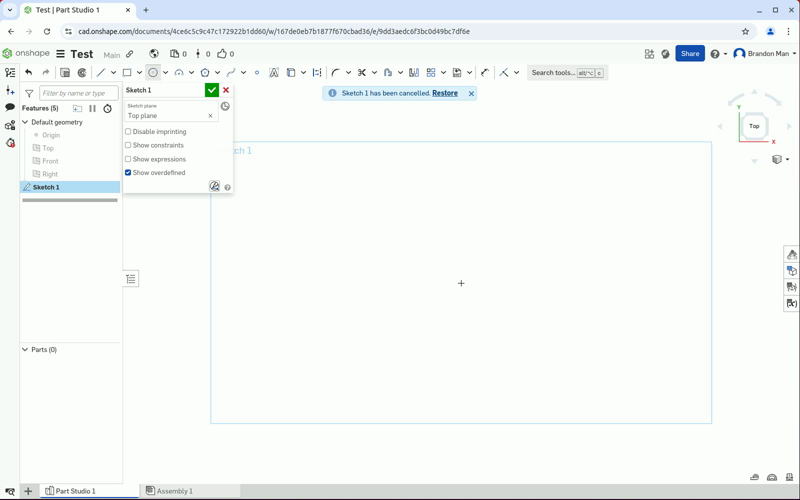
key_up(shift)
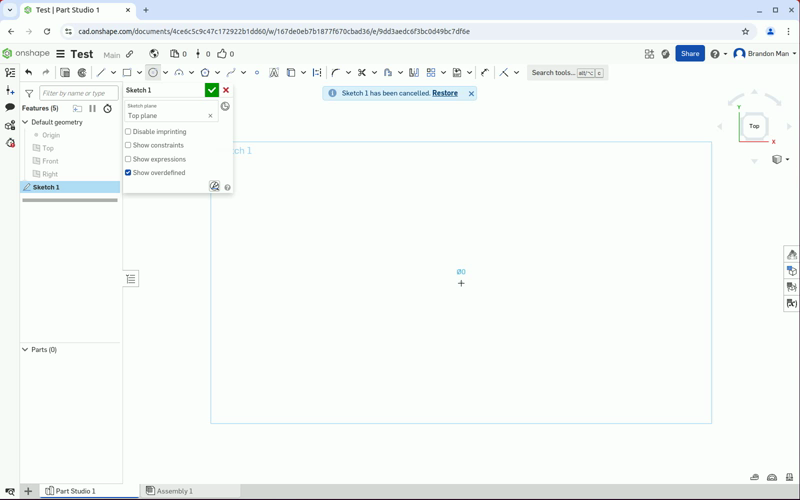
mouse_move(574, 282)
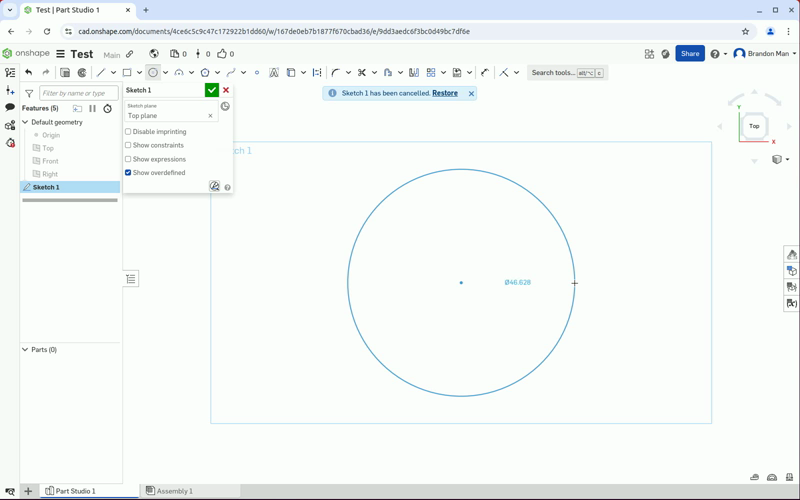
click(574, 282)
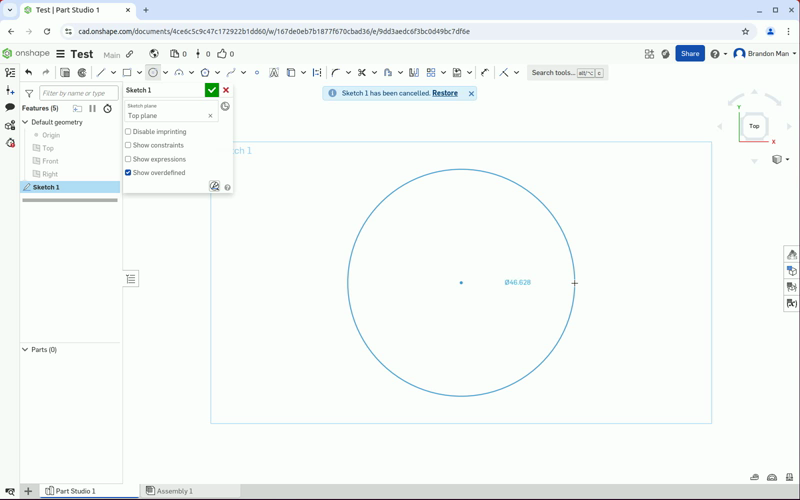
key(esc)
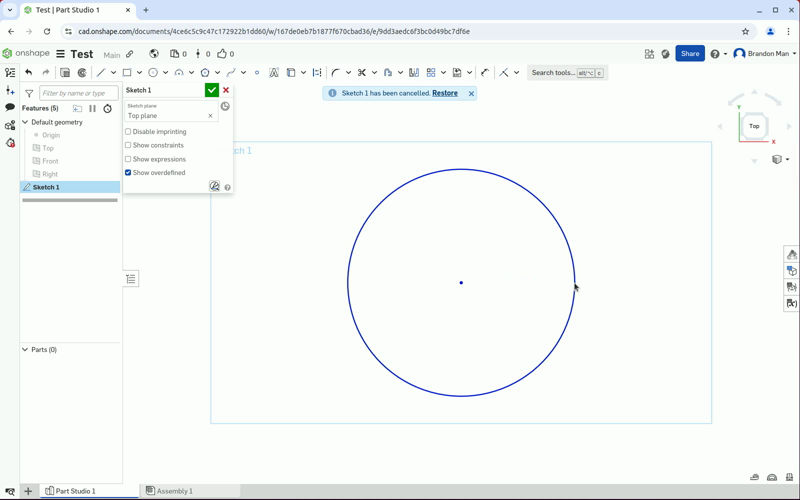
mouse_move(455, 305)
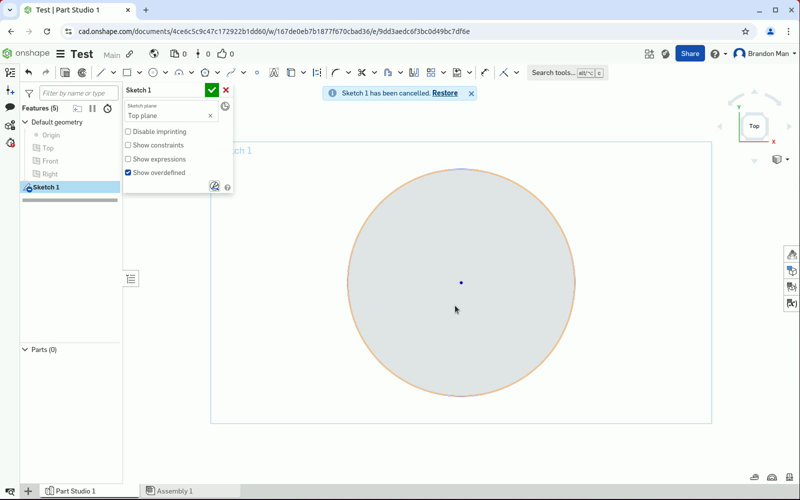
click(455, 305)
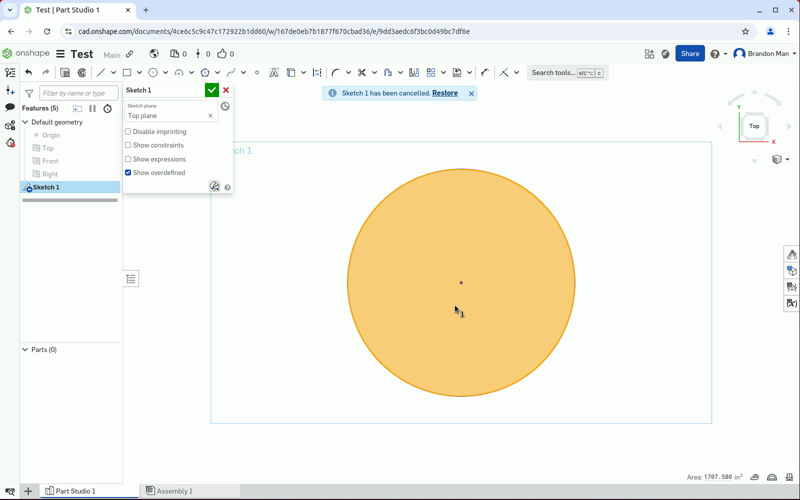
mouse_move(73, 352)
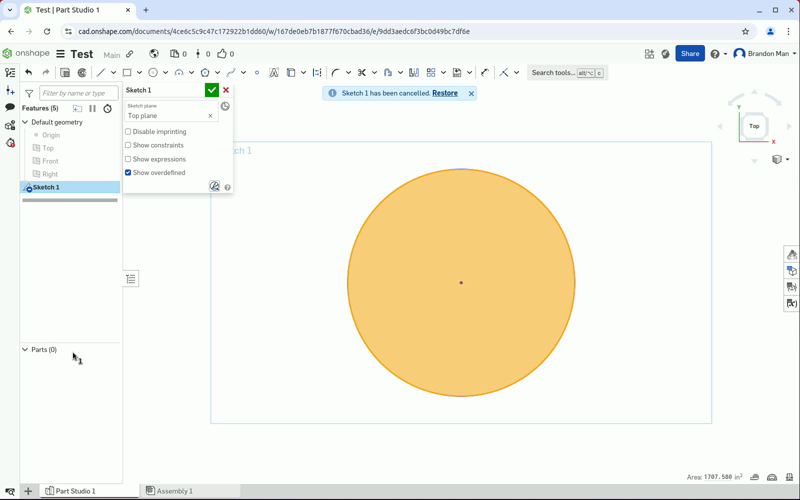
key(shift+y)
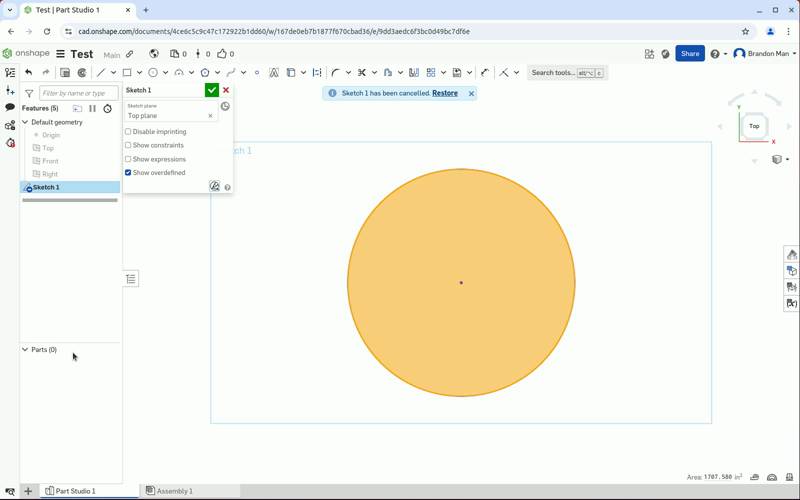
key(shift+e)
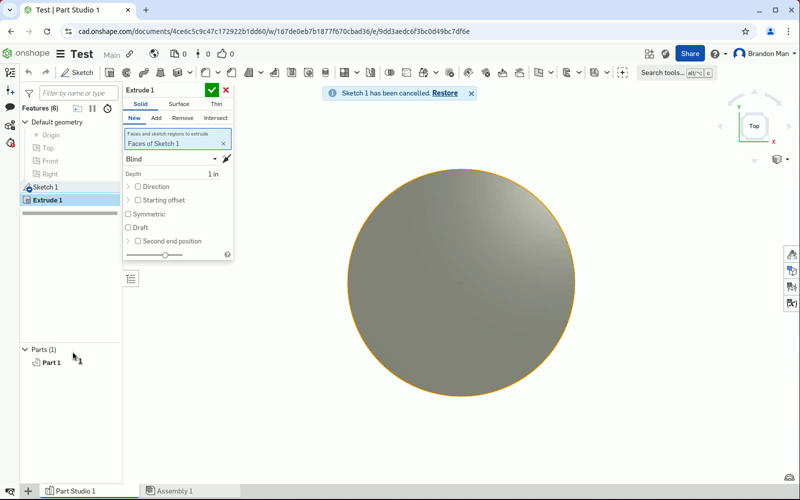
mouse_move(143, 106)
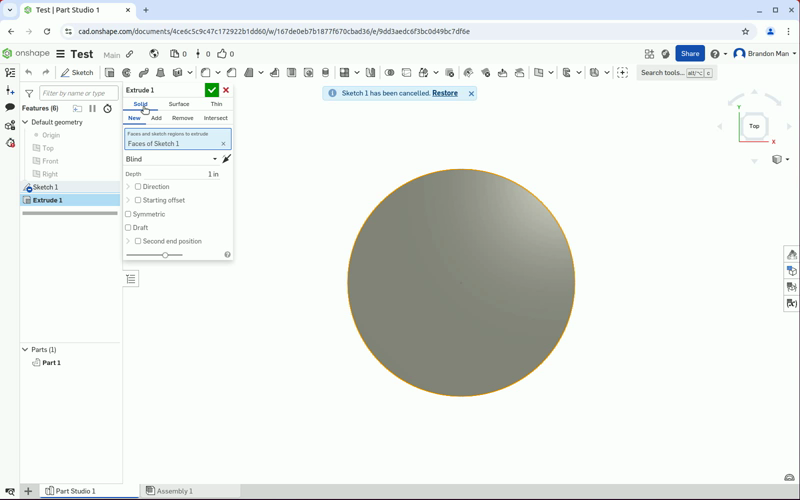
click(143, 106)
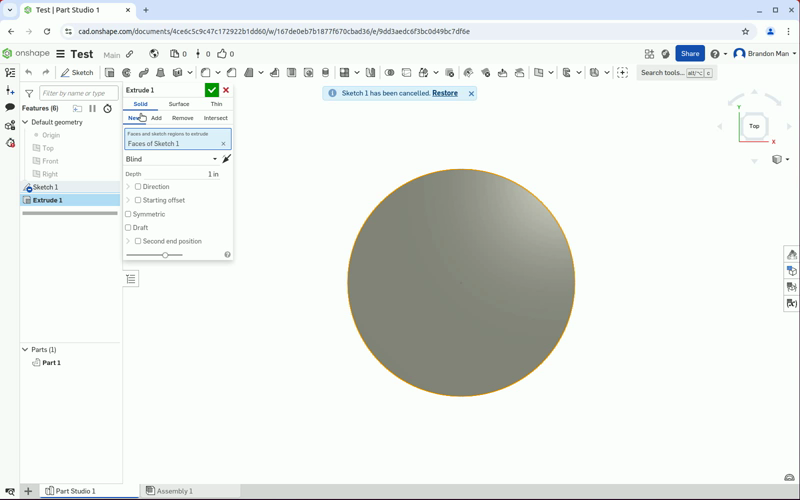
mouse_move(137, 120)
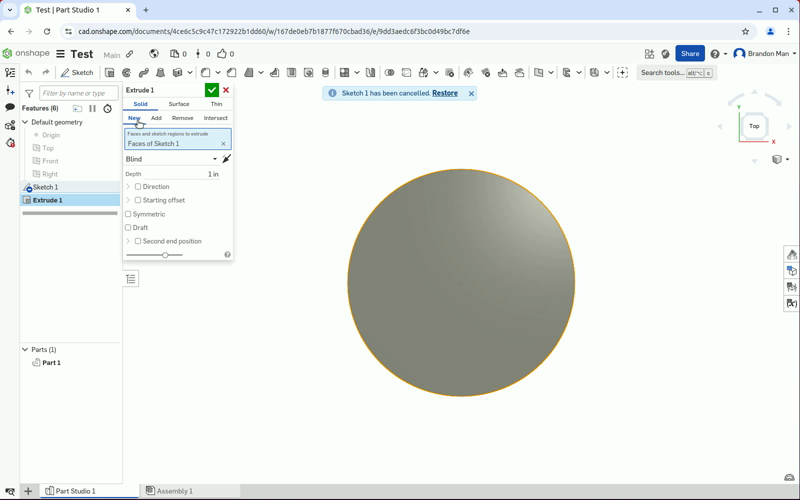
click(137, 120)
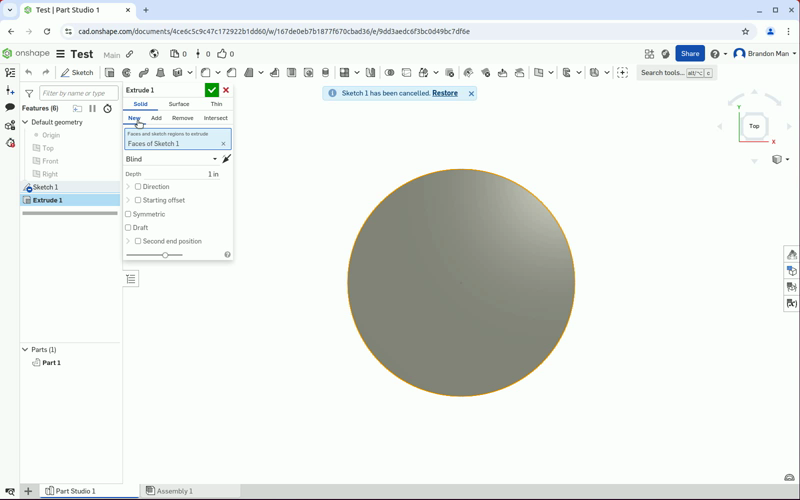
key(tab, 4)
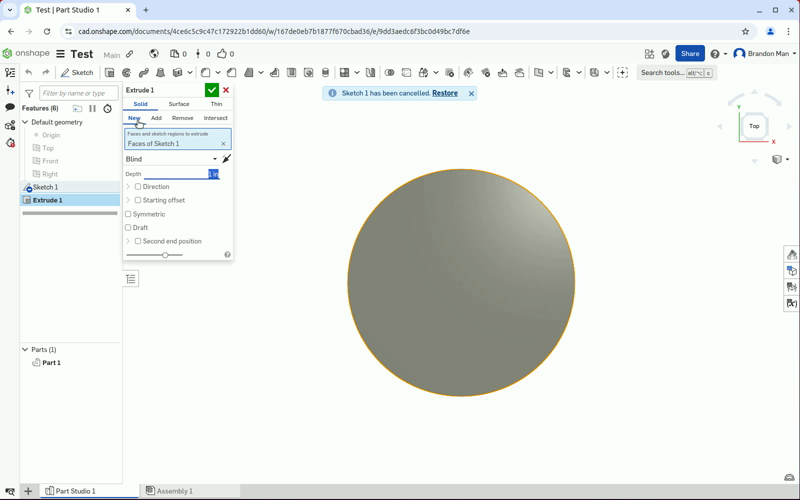
text(3.851)
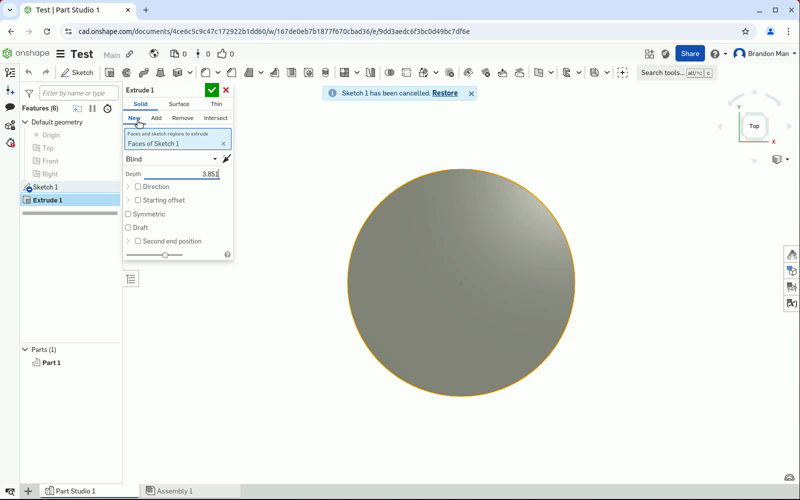
key(enter)
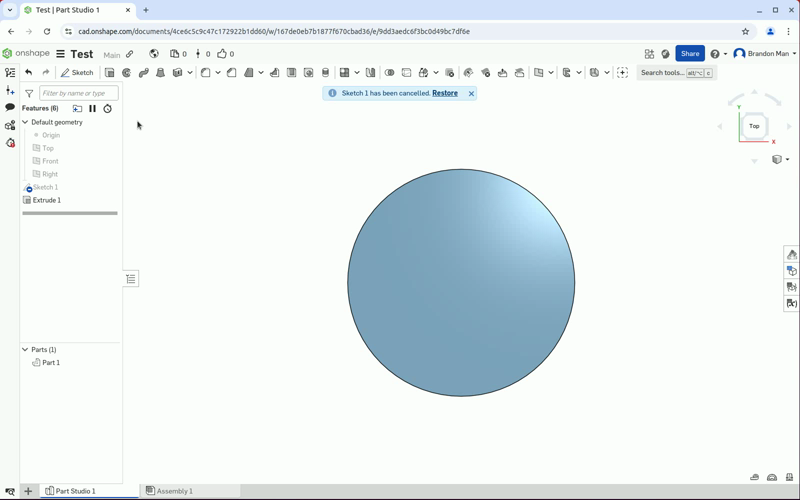
key(shift+h)
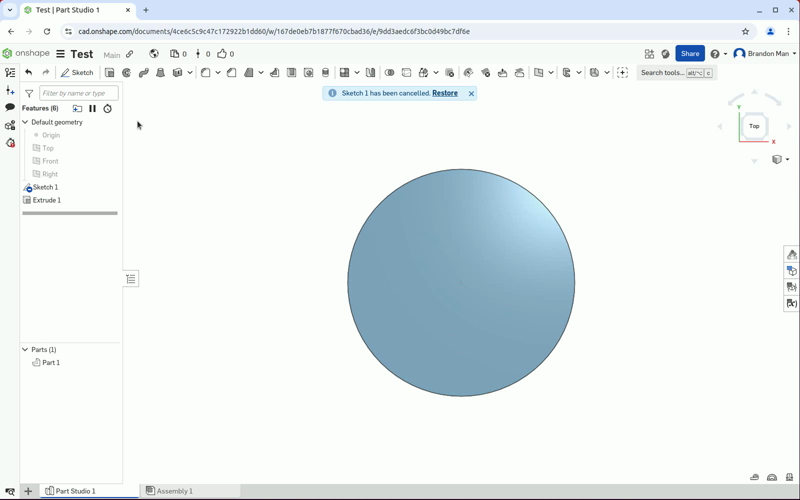
key(shift+h)
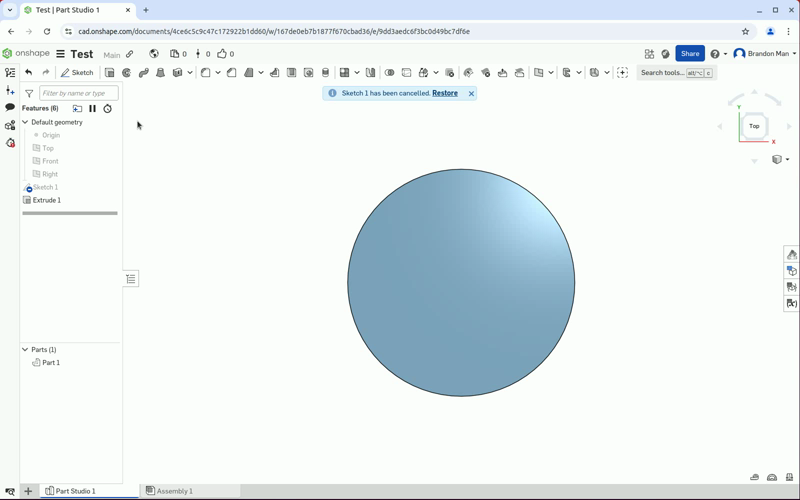
mouse_move(73, 189)
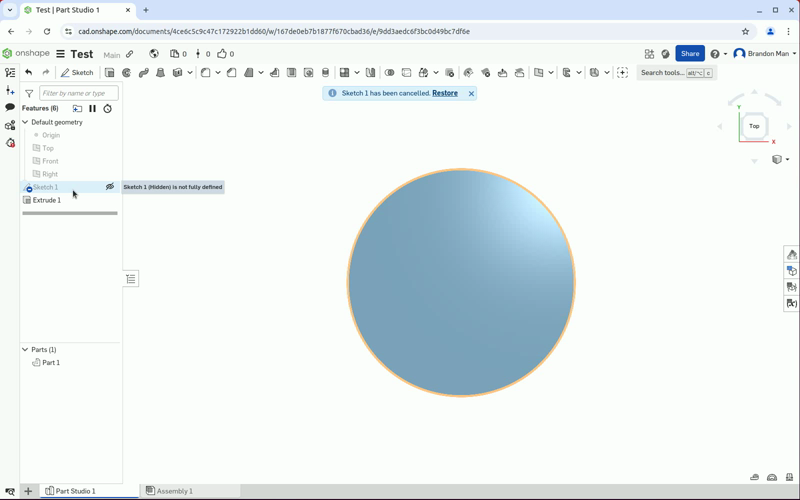
click(73, 189)
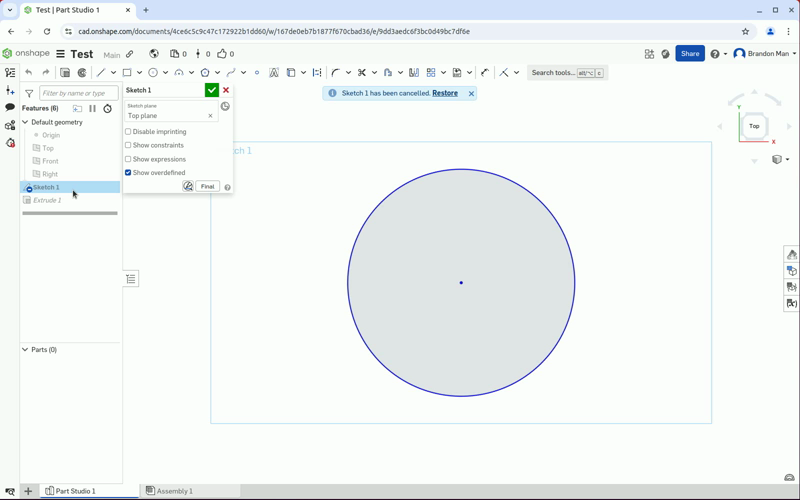
mouse_move(229, 92)
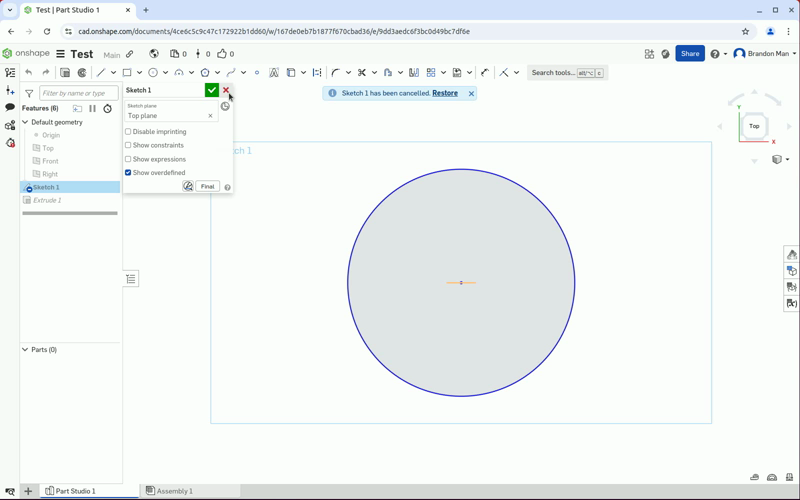
click(229, 92)
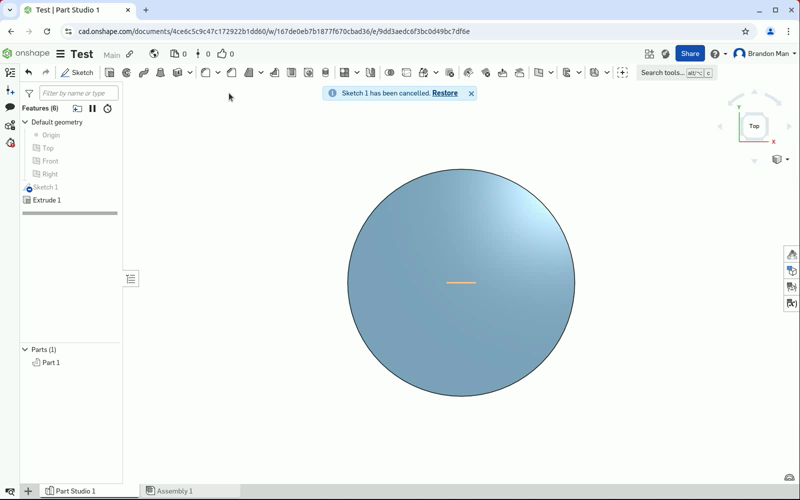
mouse_move(541, 75)
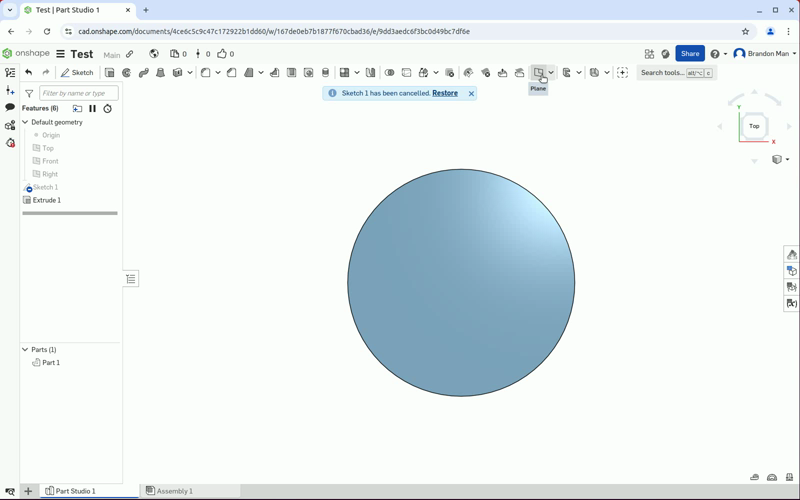
click(541, 75)
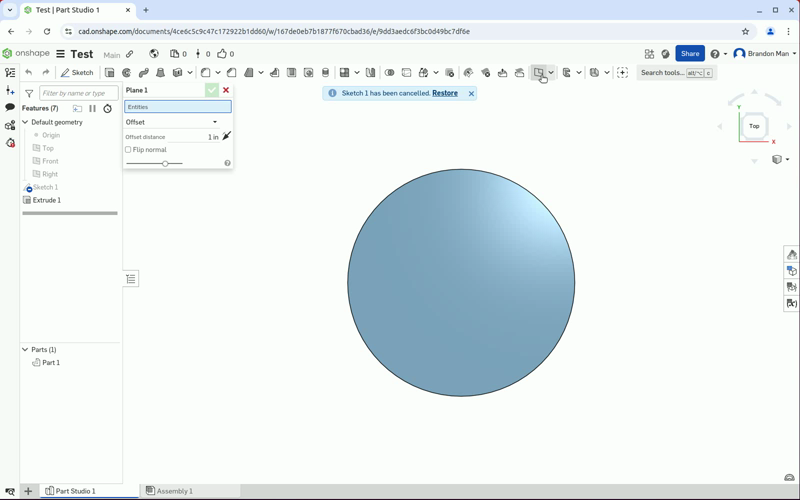
mouse_move(73, 150)
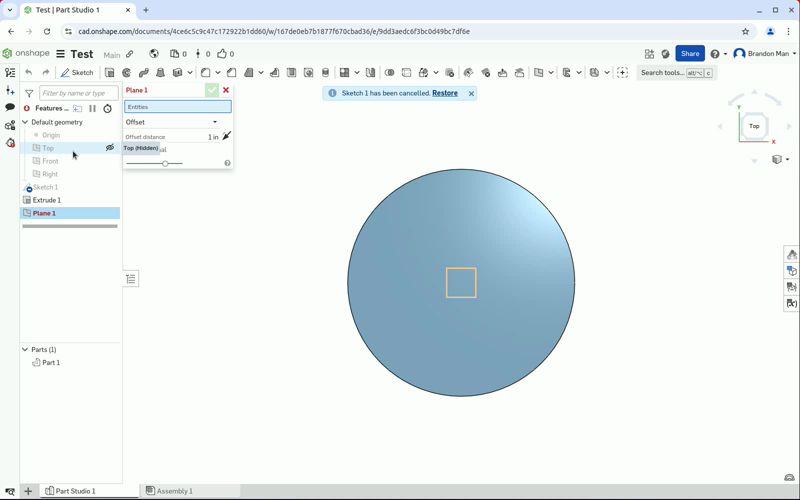
click(73, 150)
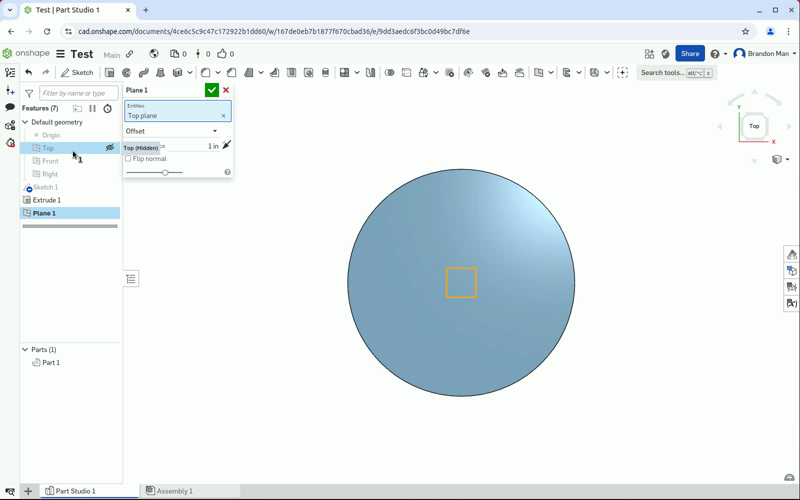
key(tab, 2)
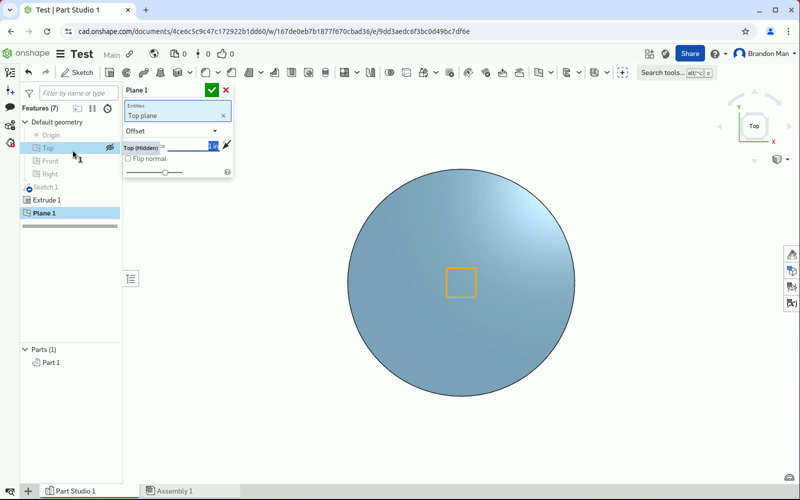
text(3.851)
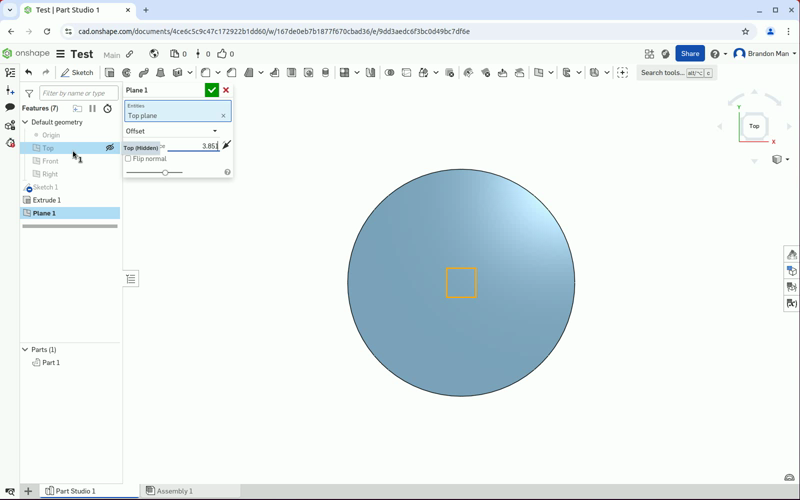
key(enter, 2)
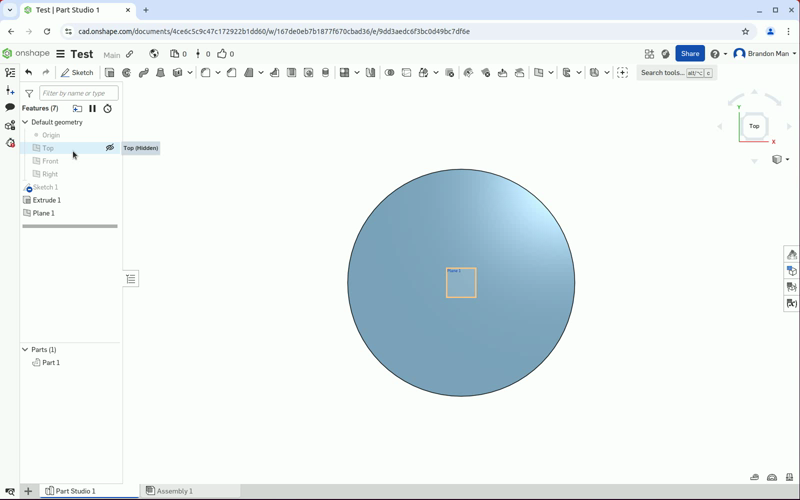
key(shift+s)
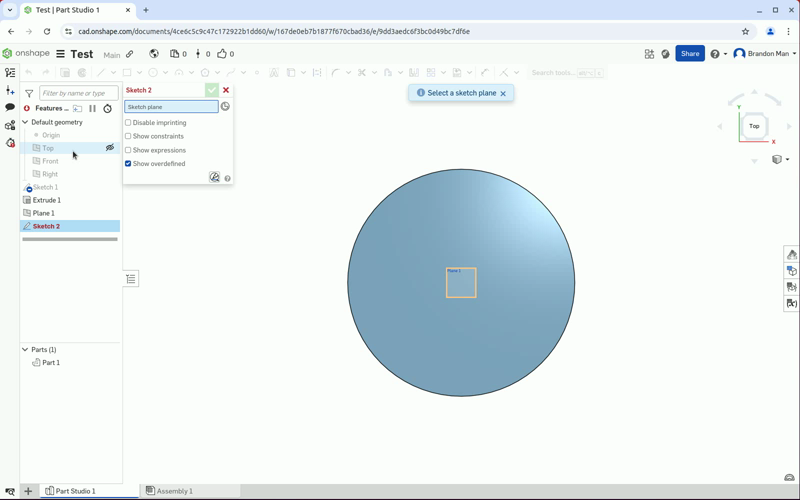
mouse_move(73, 215)
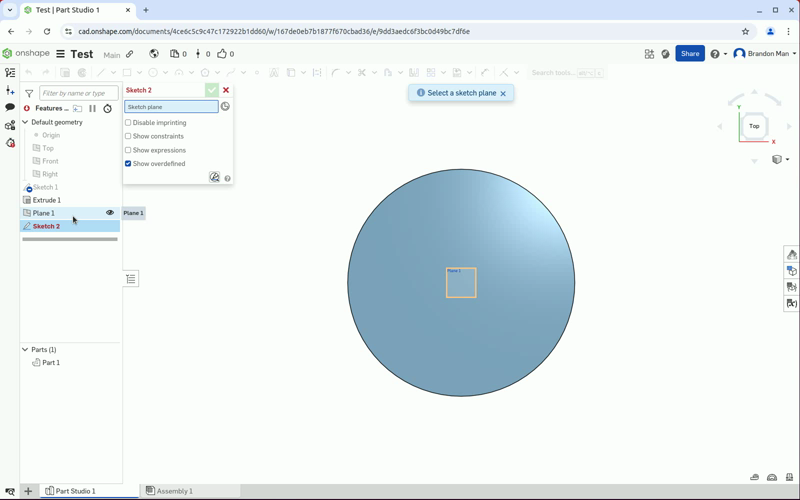
click(73, 215)
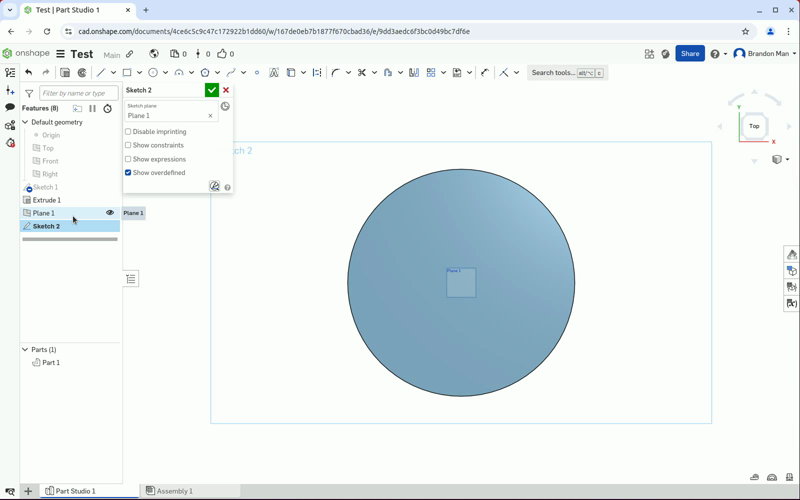
mouse_move(73, 352)
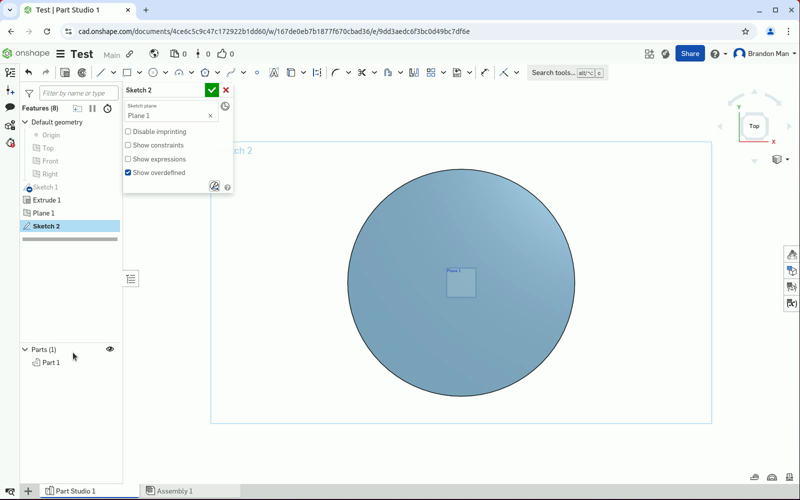
key(y)
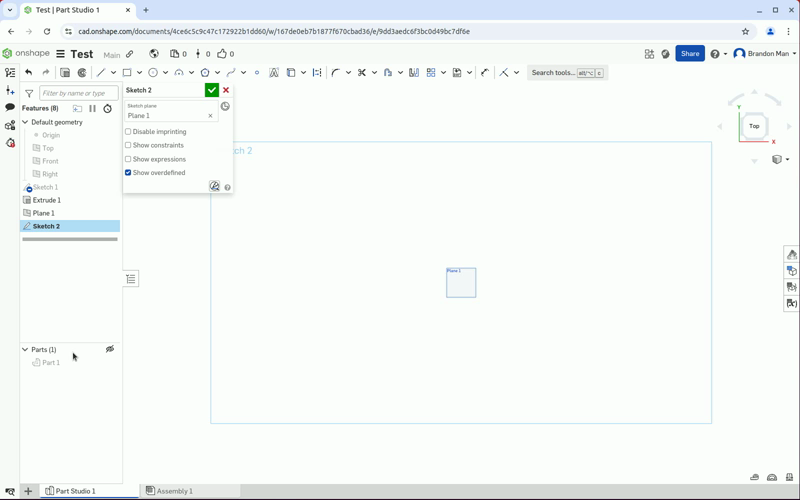
key(l)
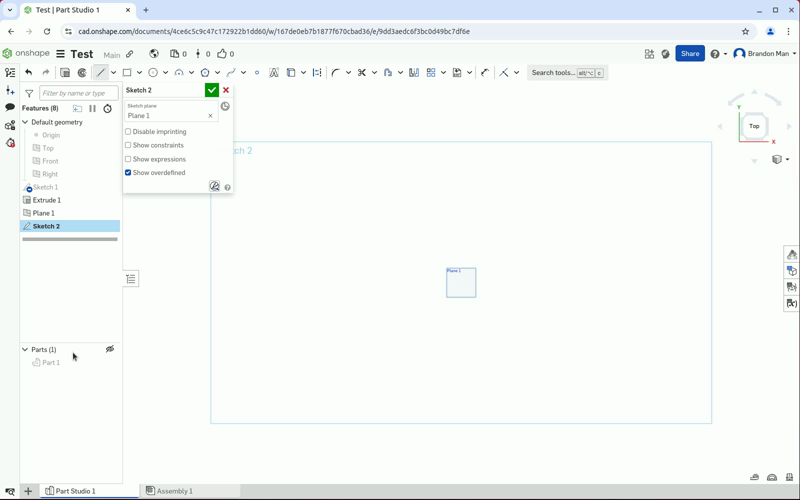
key_down(shift)
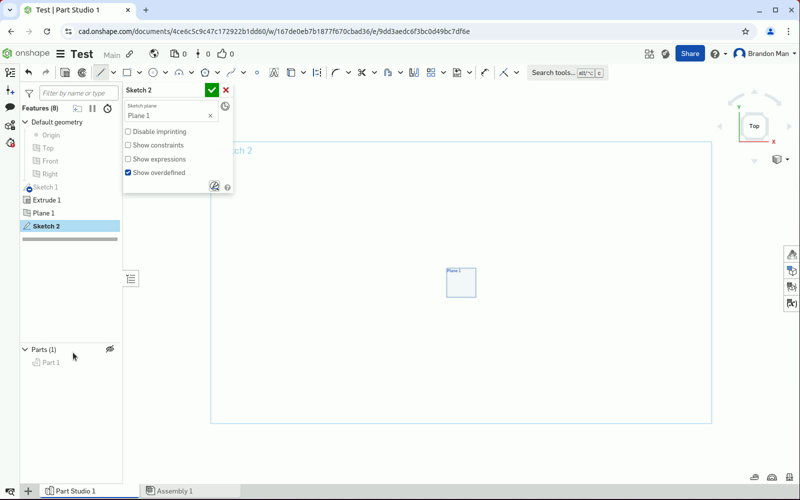
mouse_move(409, 336)
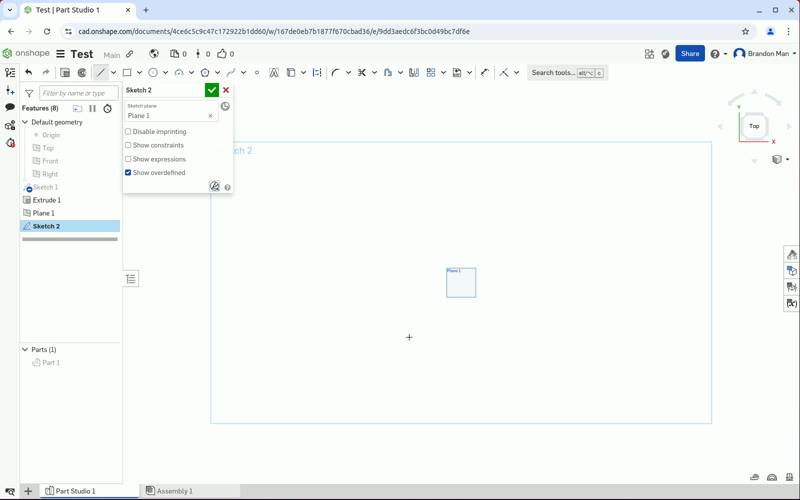
click(409, 336)
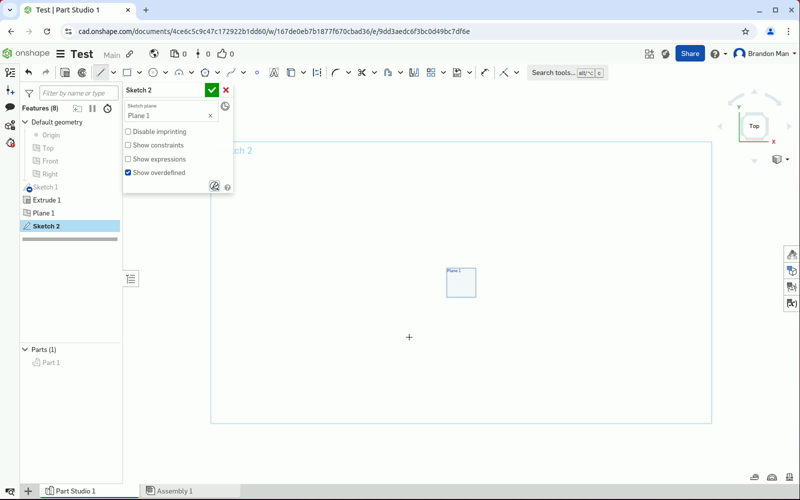
key_up(shift)
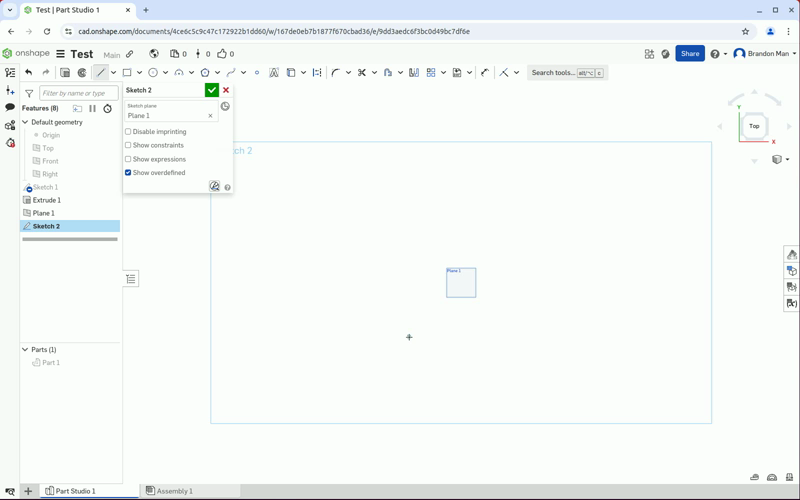
key_down(shift)
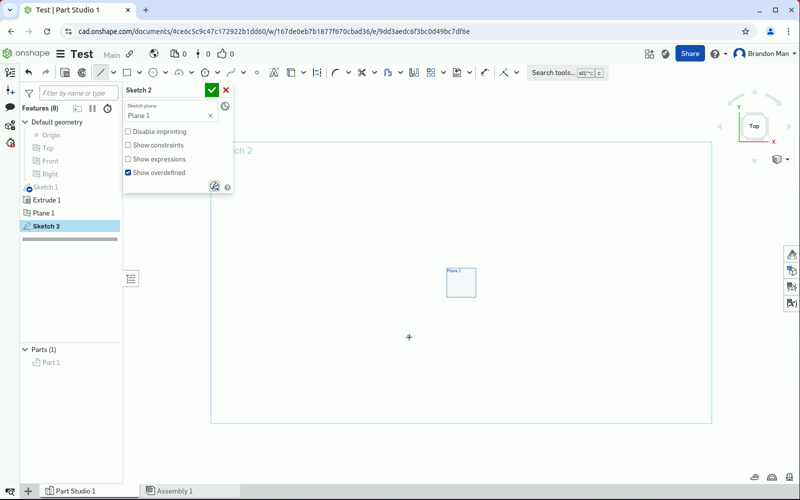
mouse_move(439, 336)
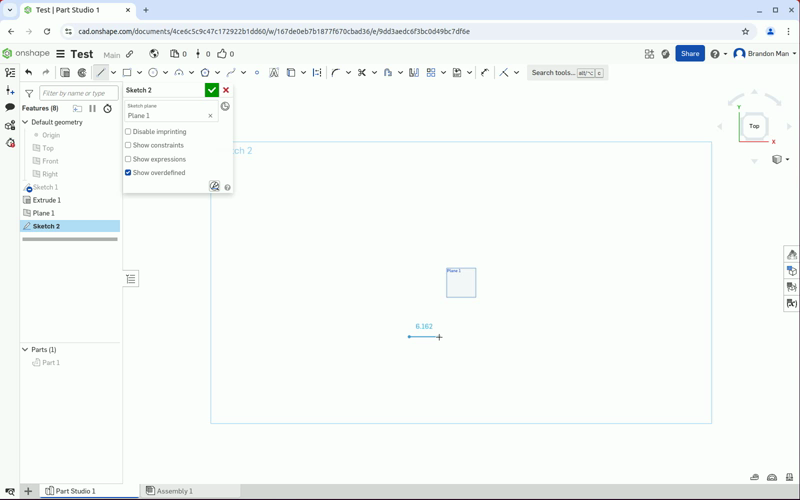
mouse_move(422, 336)
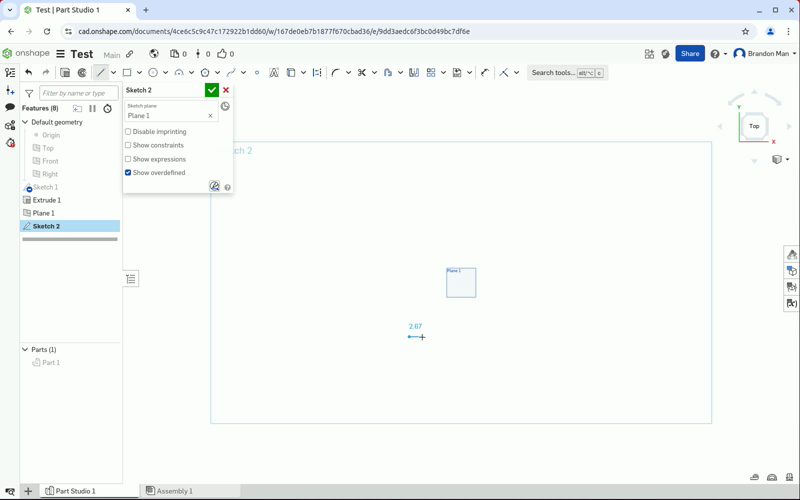
click(422, 336)
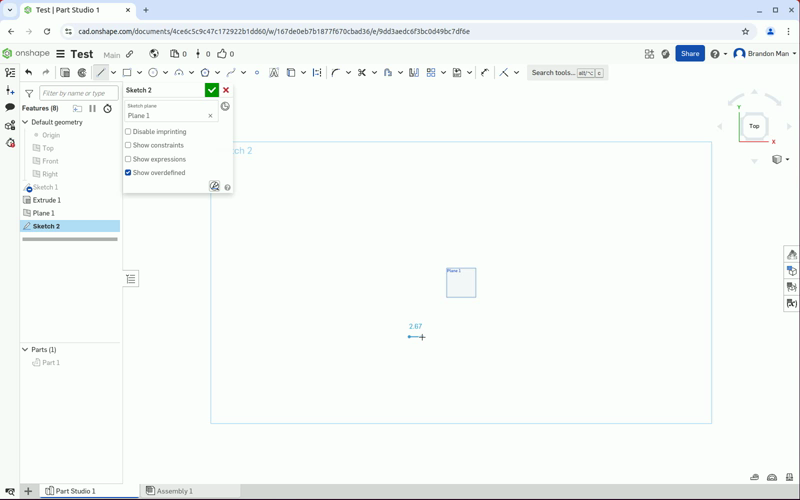
key_up(shift)
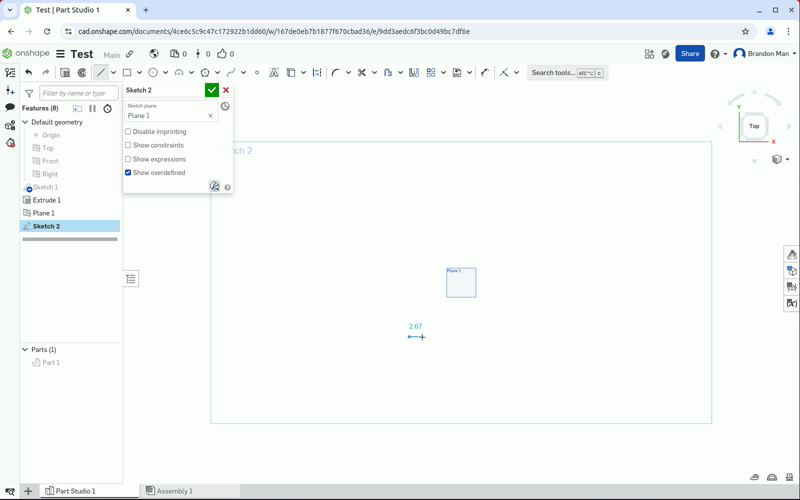
key_down(shift)
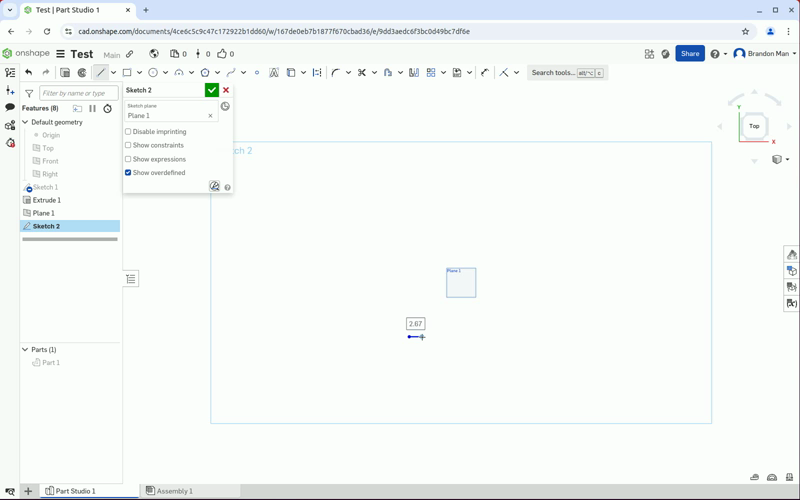
mouse_move(422, 225)
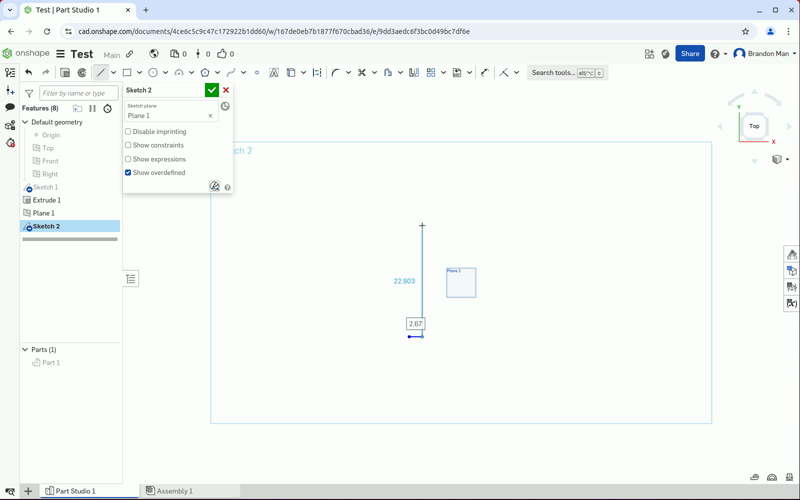
click(422, 225)
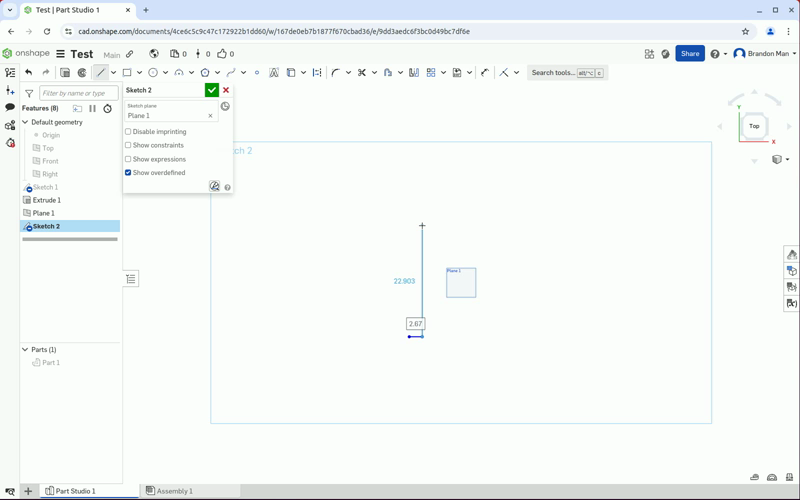
key_up(shift)
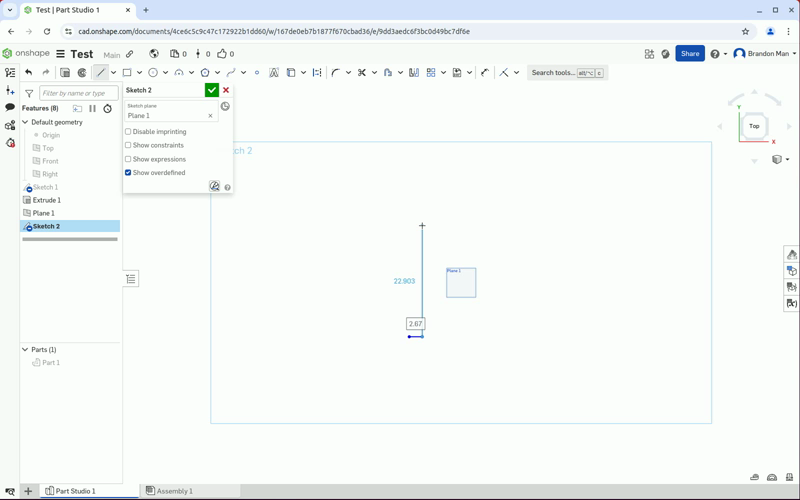
key_down(shift)
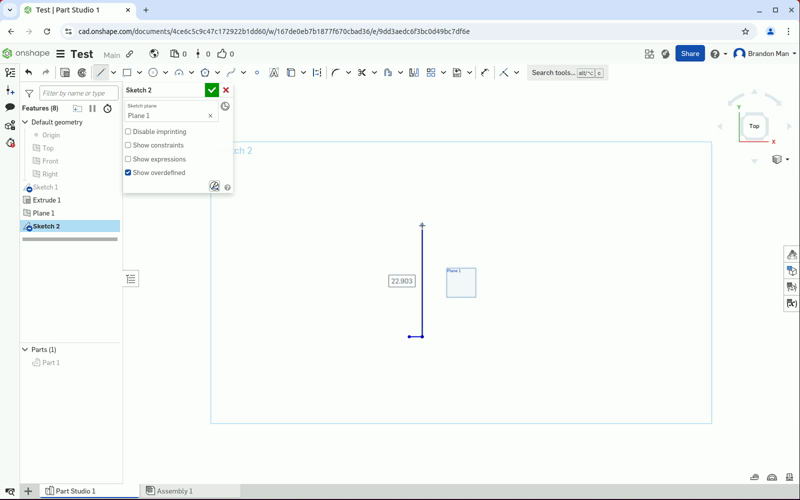
mouse_move(452, 225)
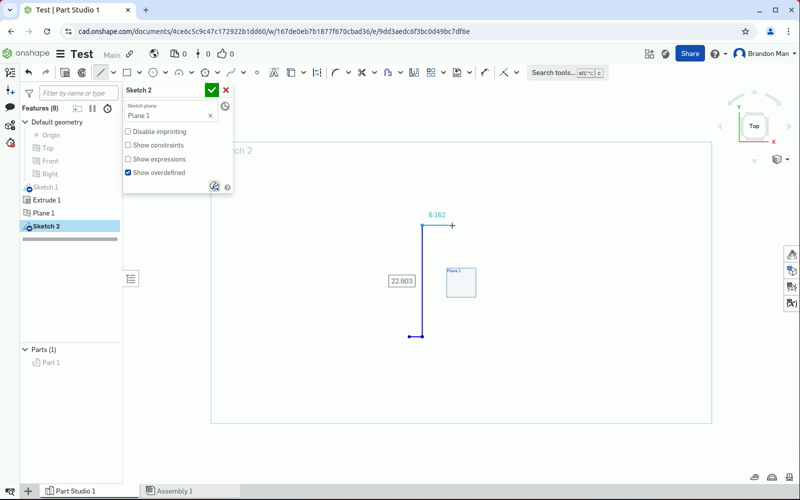
mouse_move(409, 225)
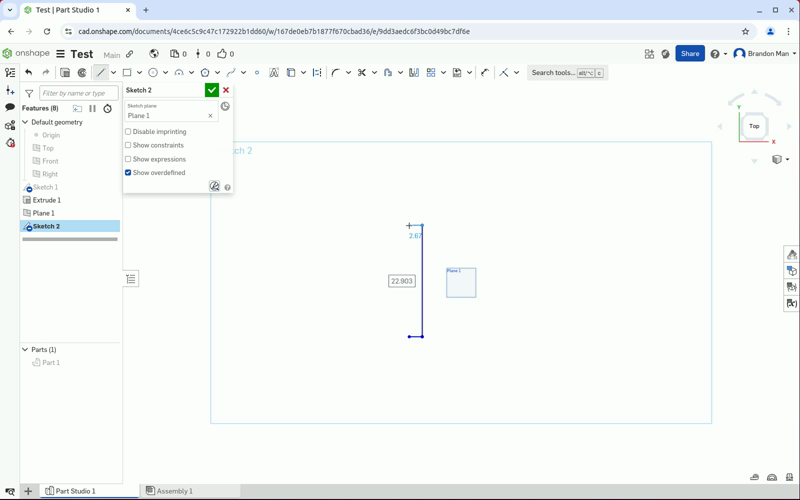
click(409, 225)
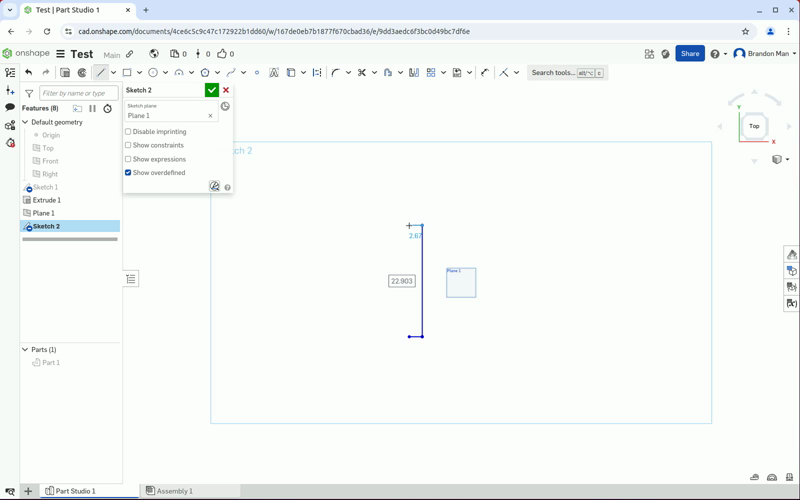
key_up(shift)
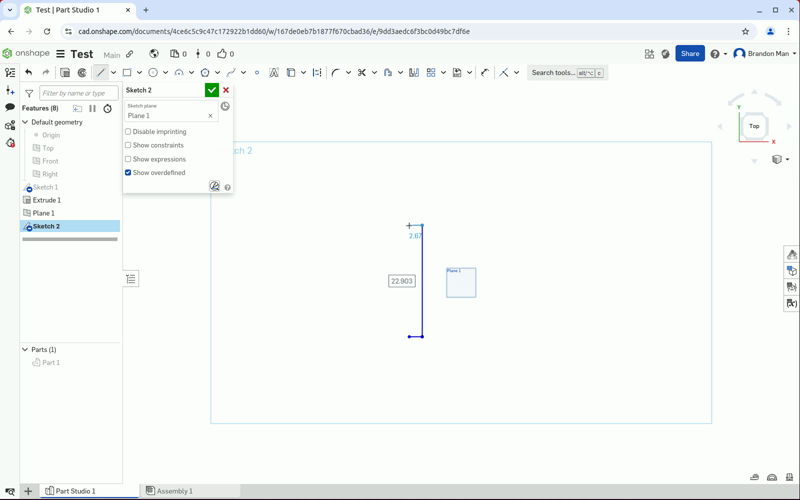
key_down(shift)
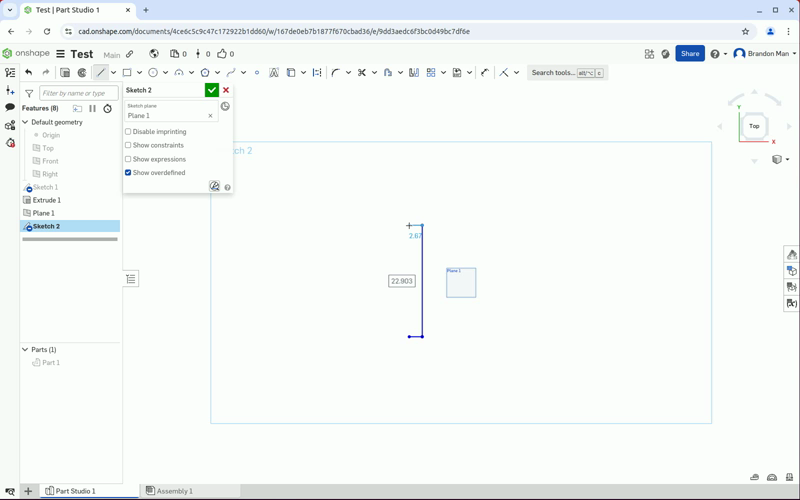
mouse_move(409, 336)
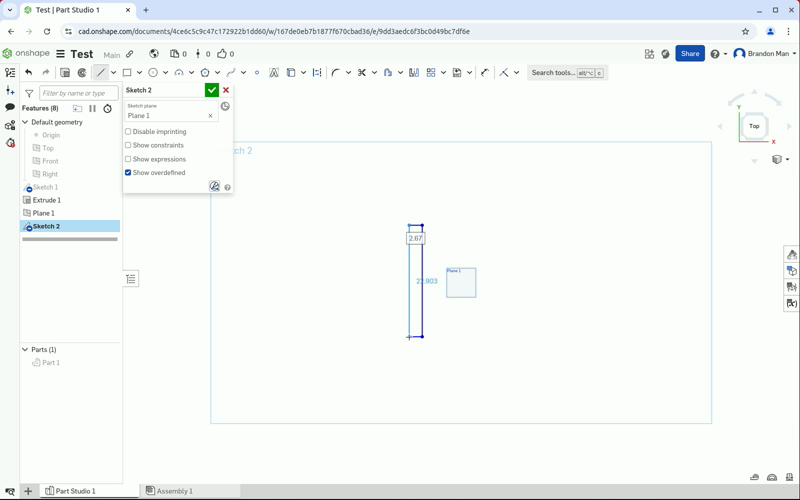
key_up(shift)
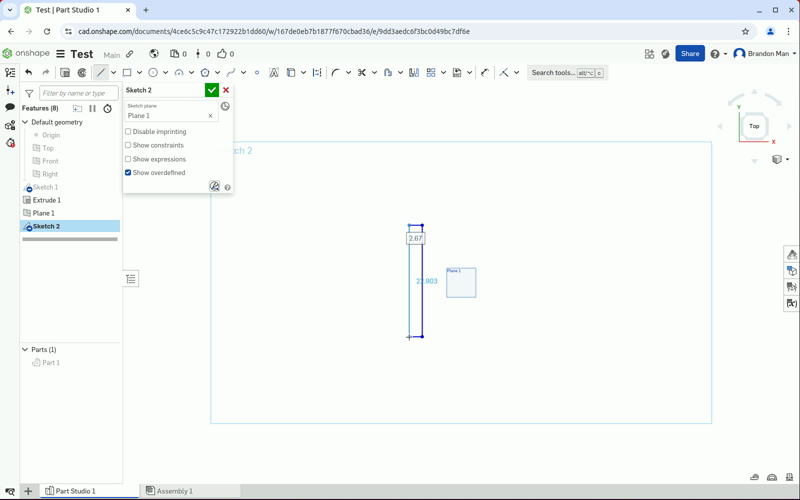
click(409, 336)
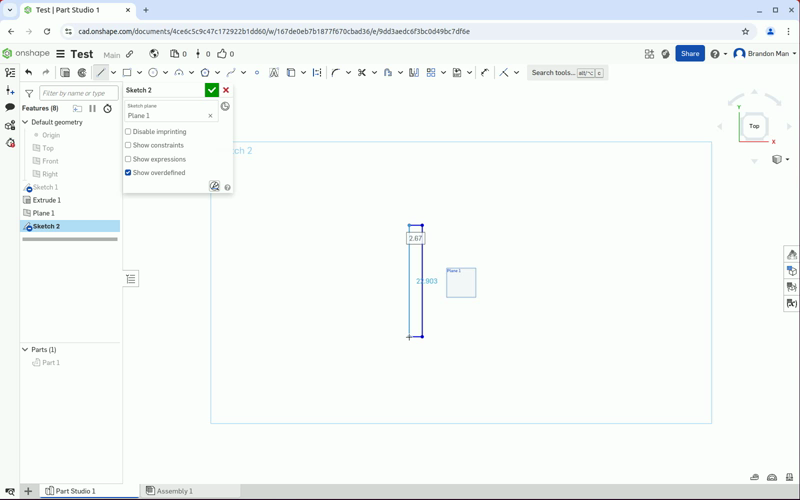
key(esc)
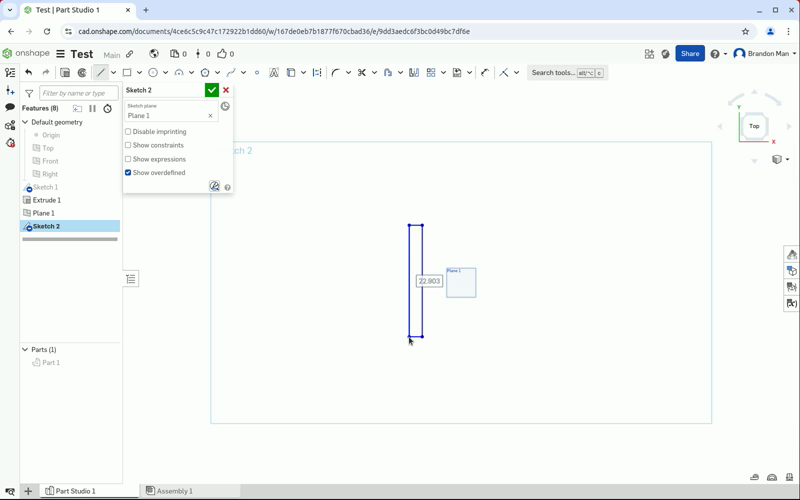
mouse_move(417, 287)
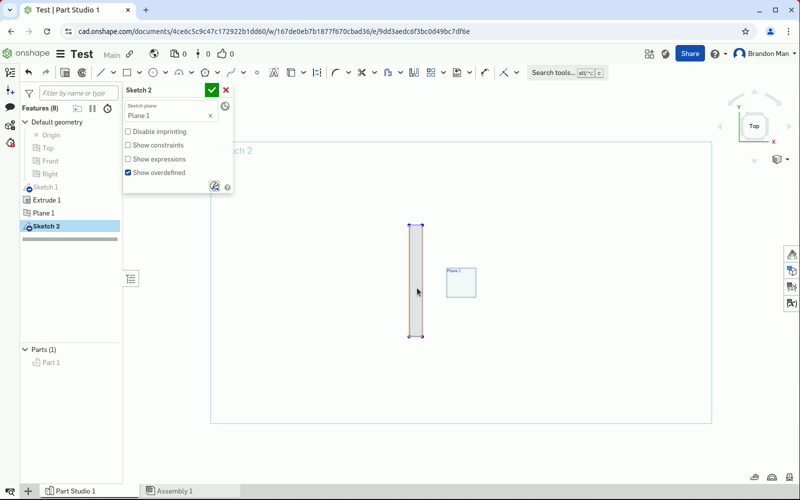
scroll(6)
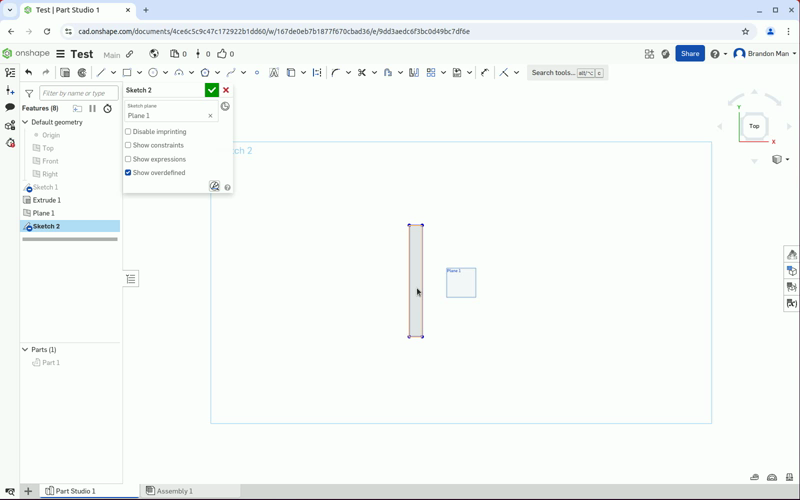
scroll(6)
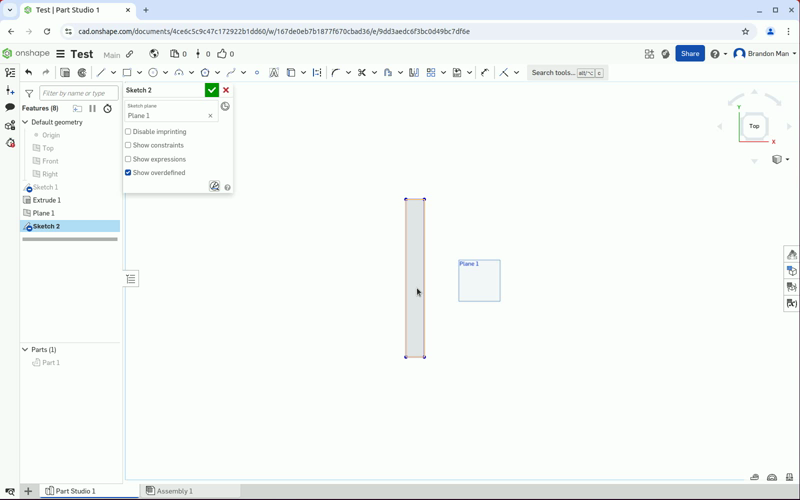
scroll(6)
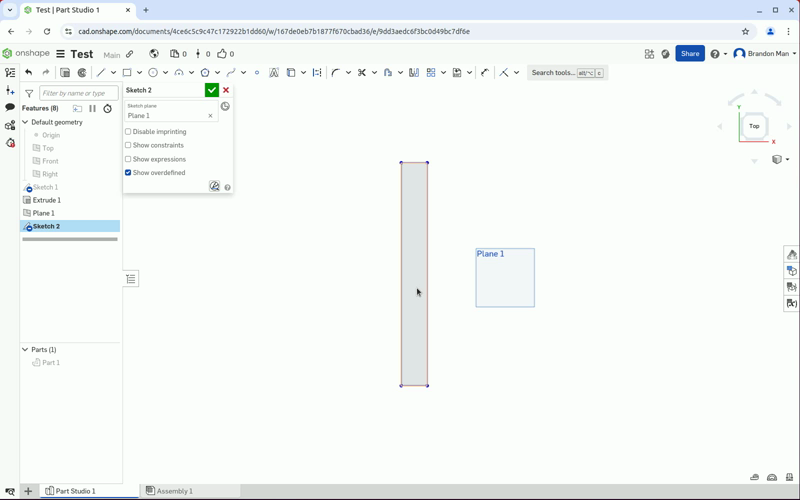
scroll(6)
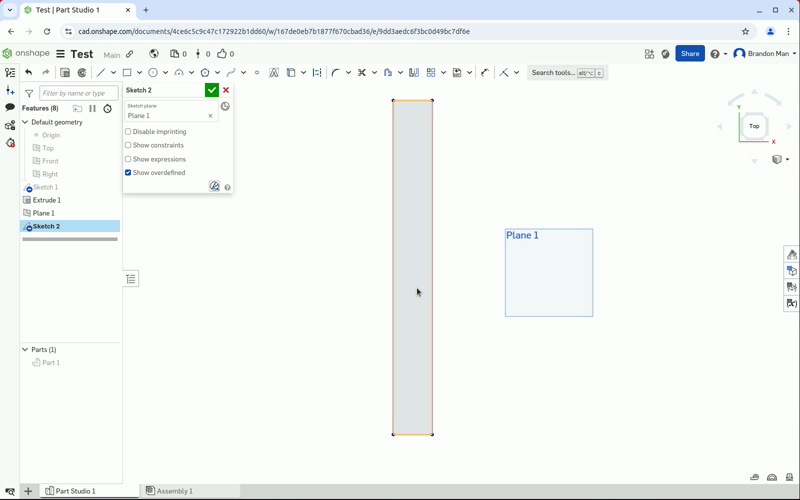
scroll(6)
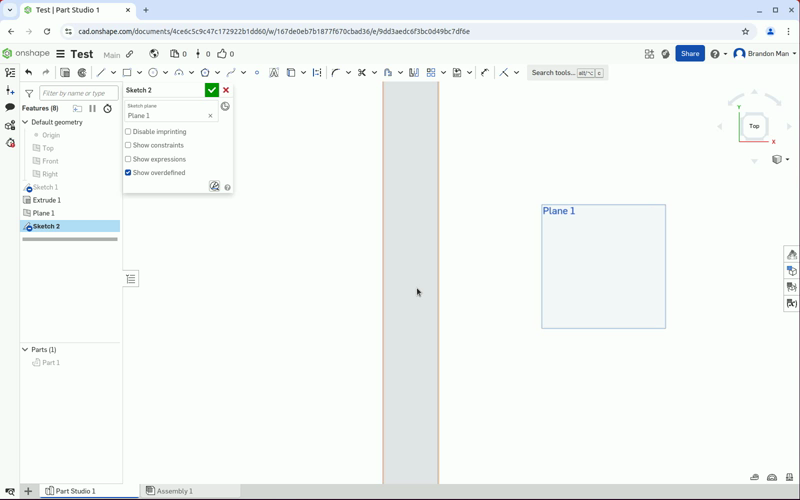
scroll(6)
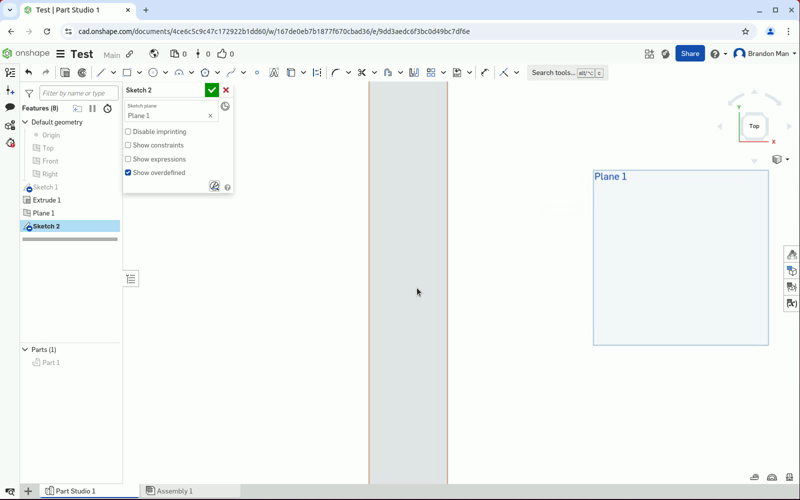
scroll(6)
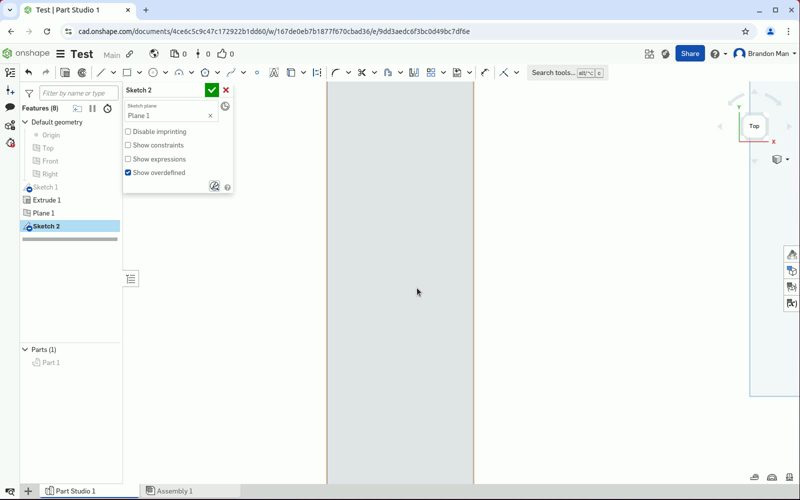
click(417, 287)
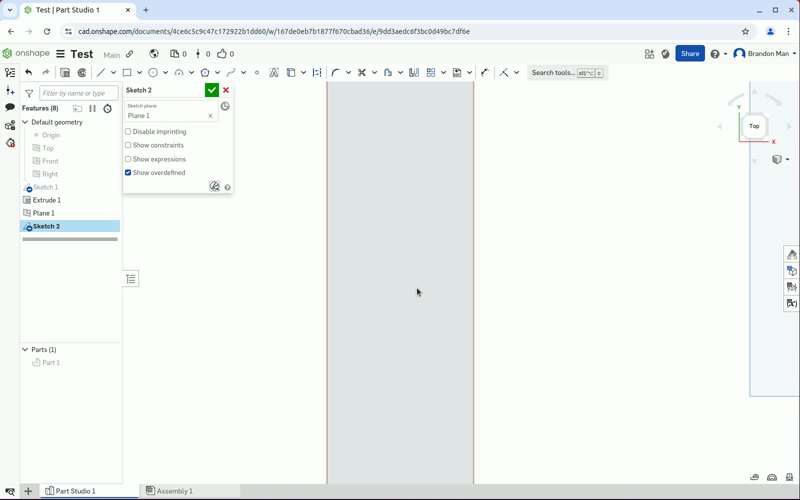
scroll(-6)
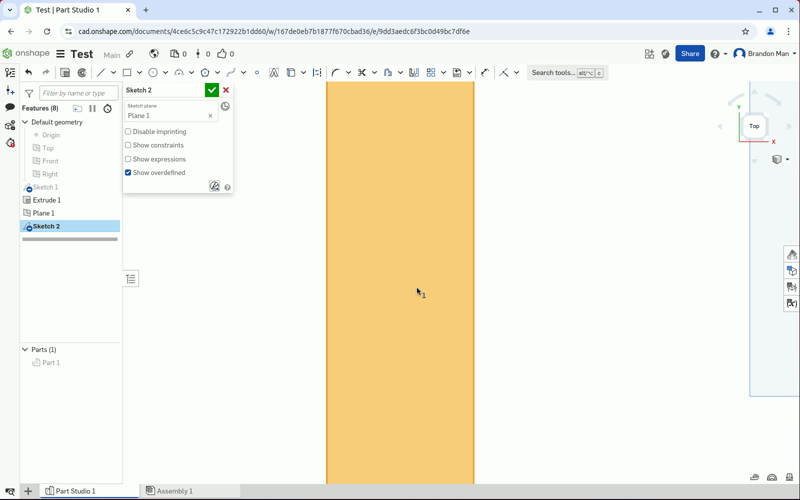
scroll(-6)
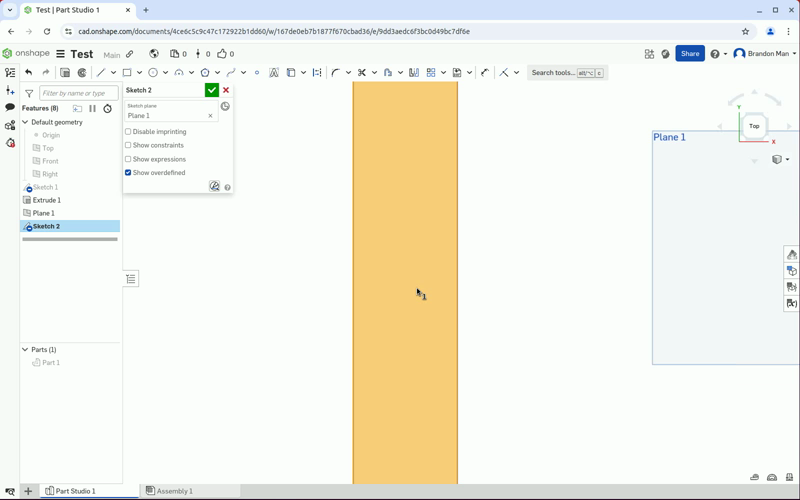
scroll(-6)
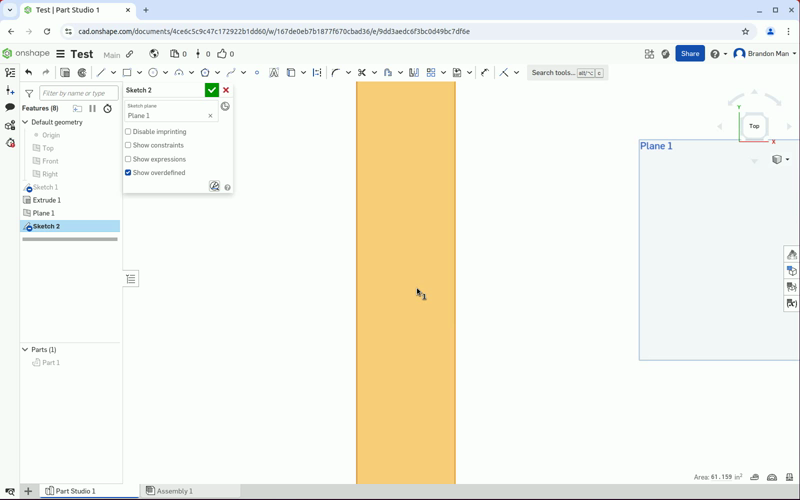
scroll(-6)
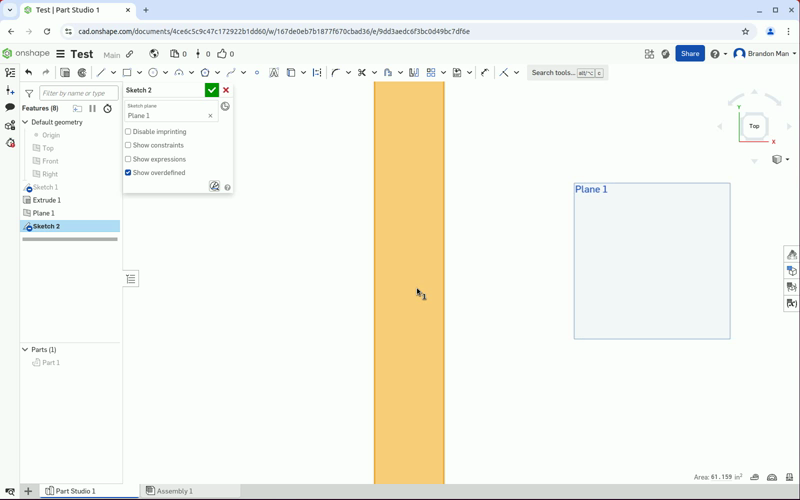
scroll(-6)
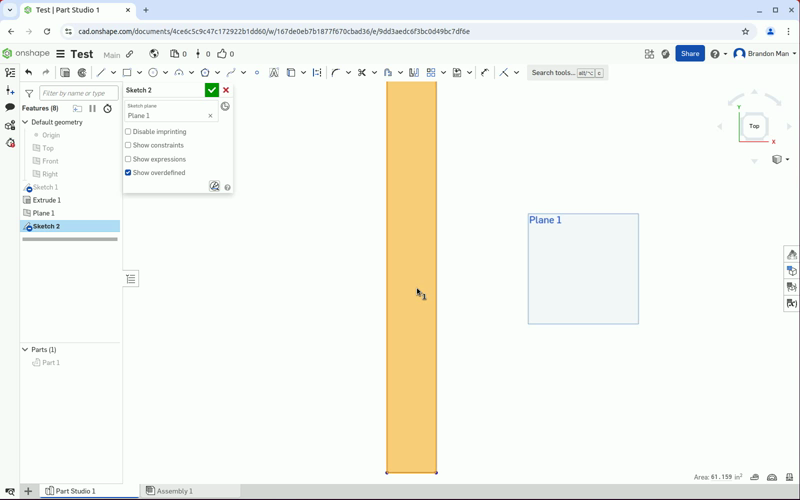
scroll(-6)
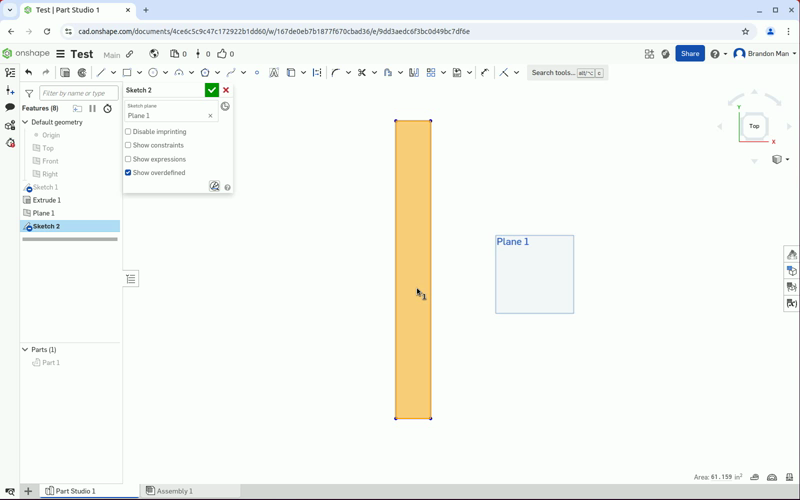
scroll(-6)
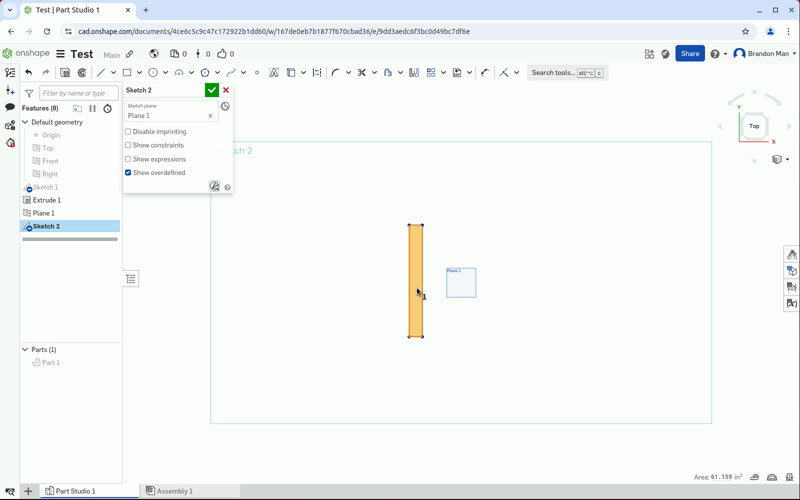
mouse_move(73, 352)
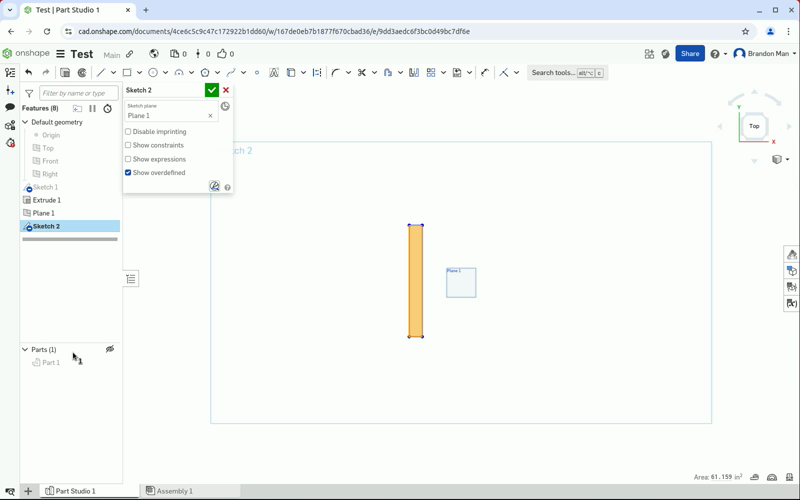
key(shift+y)
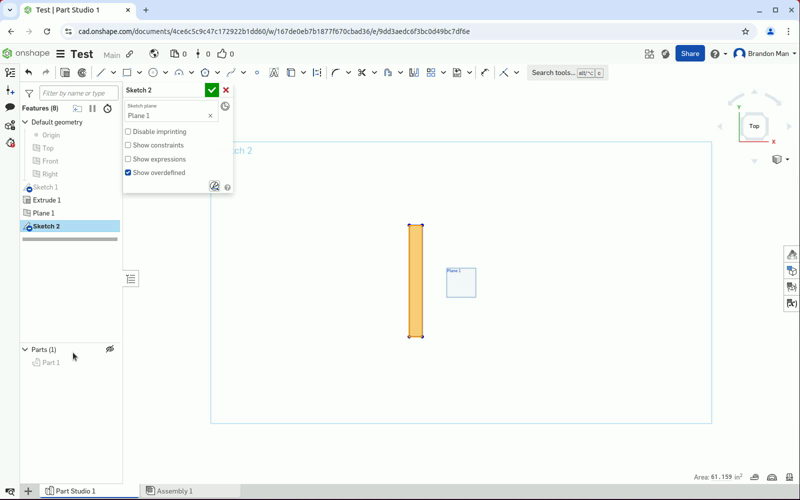
key(shift+e)
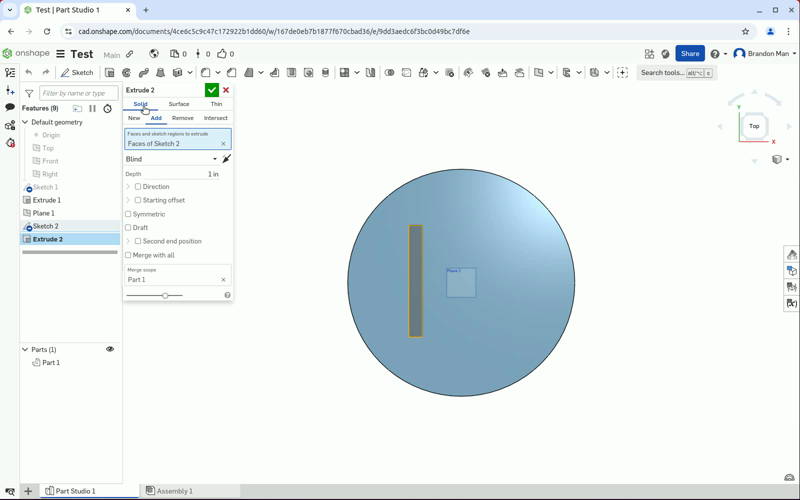
mouse_move(143, 106)
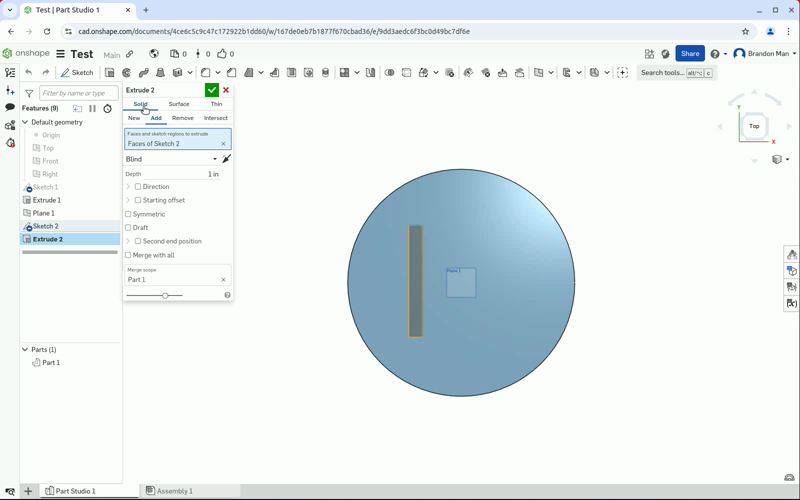
click(143, 106)
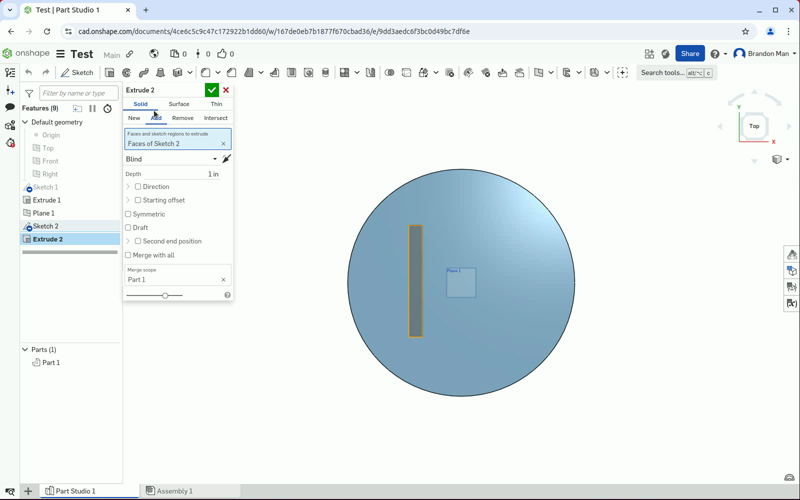
mouse_move(186, 120)
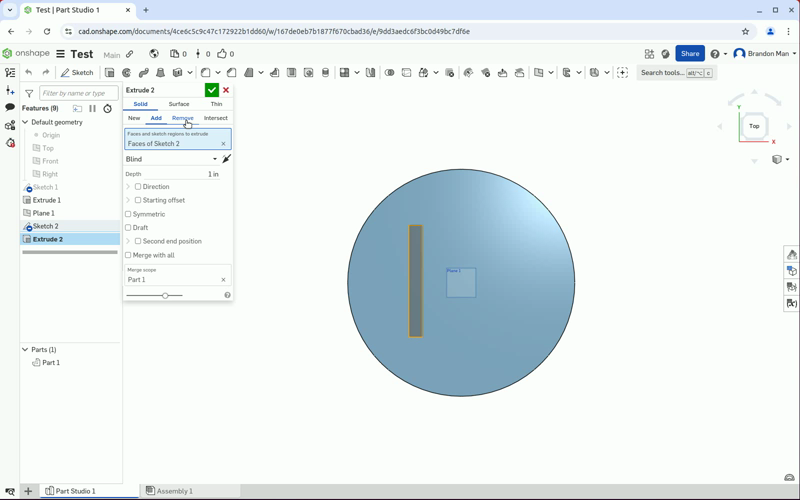
click(186, 120)
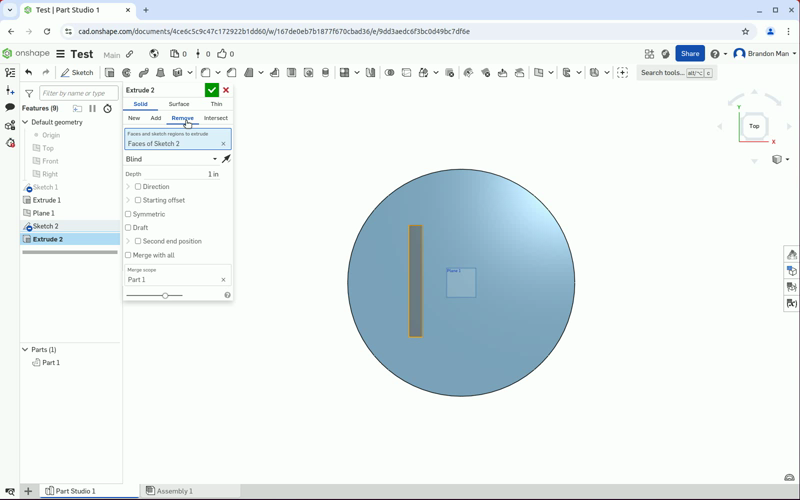
key(tab, 4)
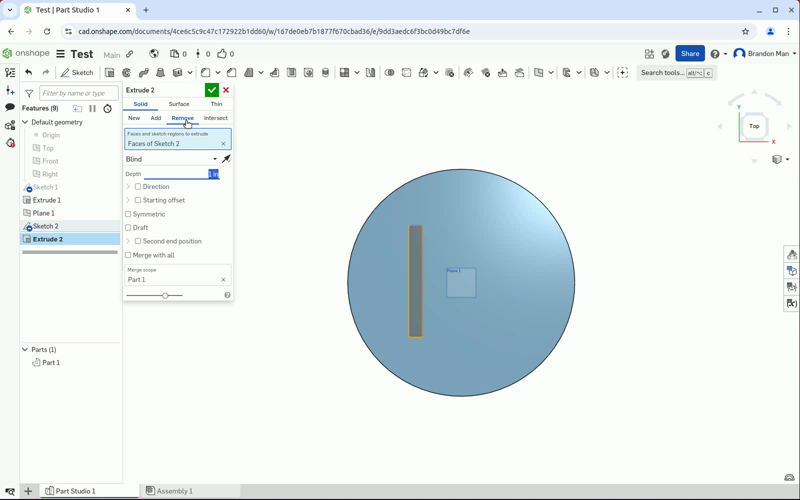
text(30.811)
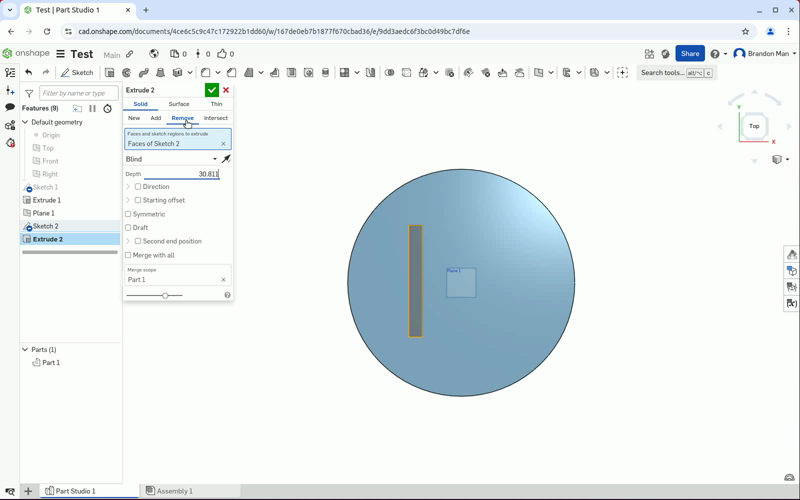
key(tab, 6)
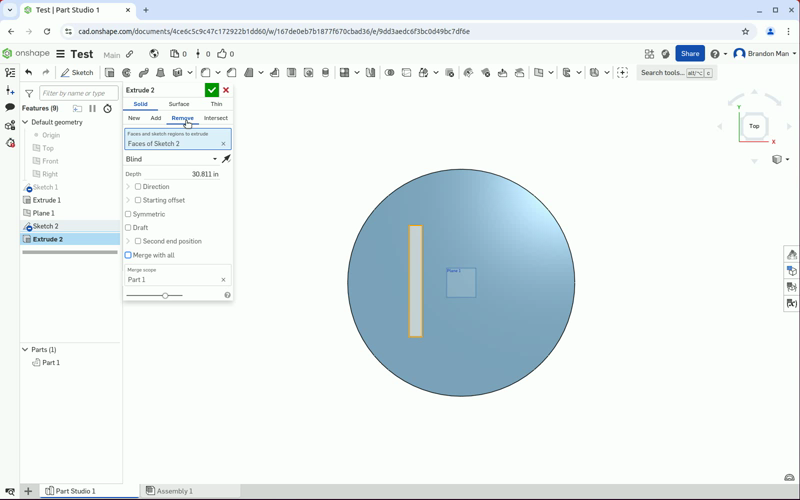
key(space)
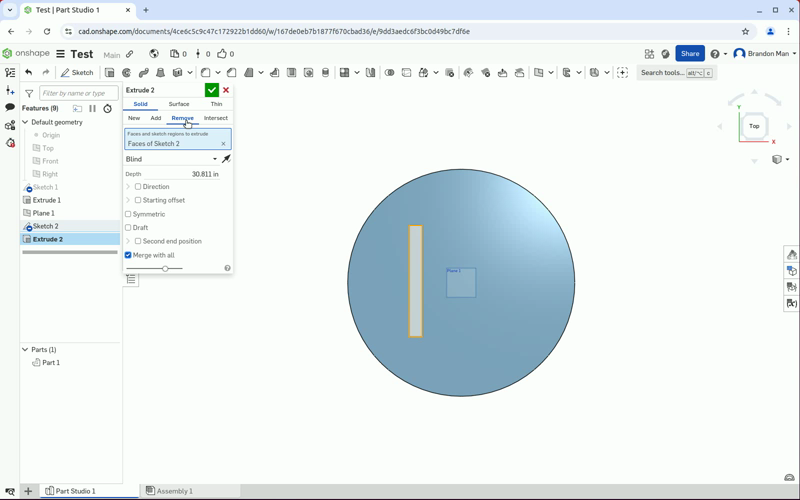
key(enter)
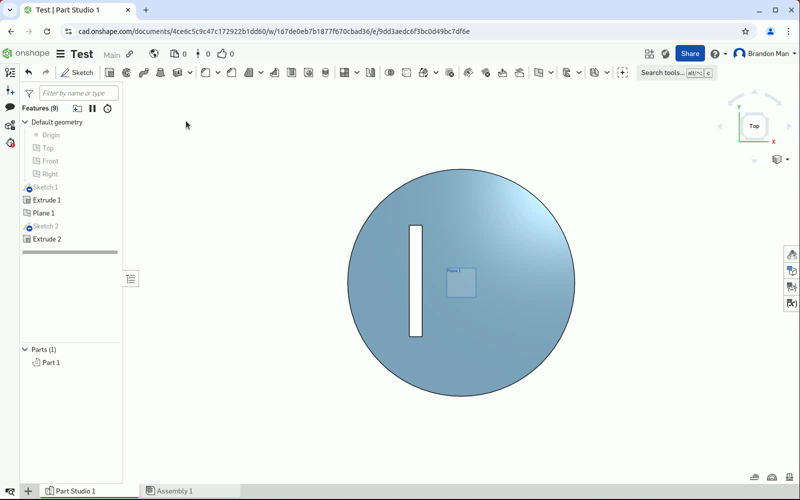
key(shift+h)
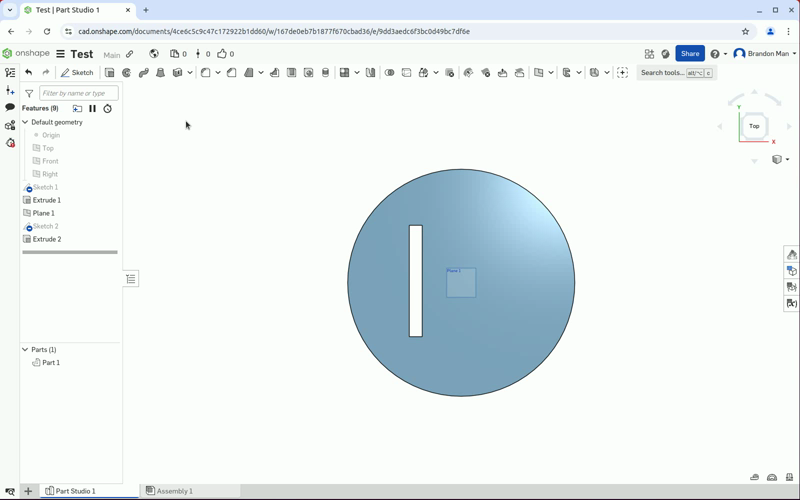
key(shift+h)
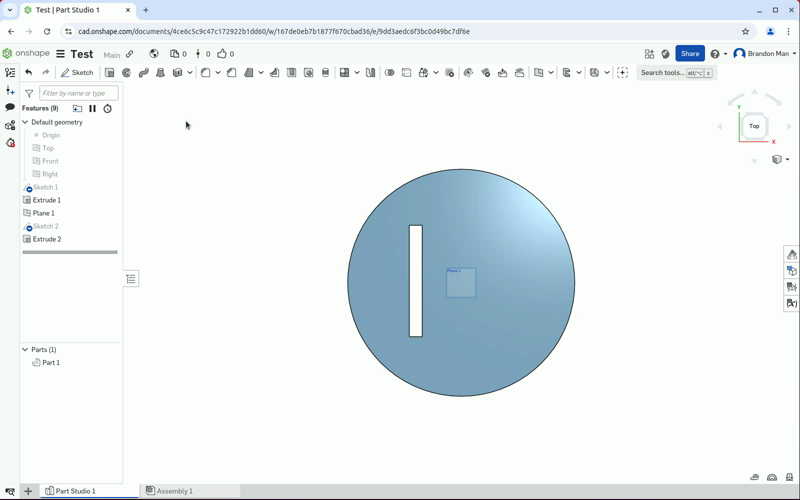
mouse_move(73, 189)
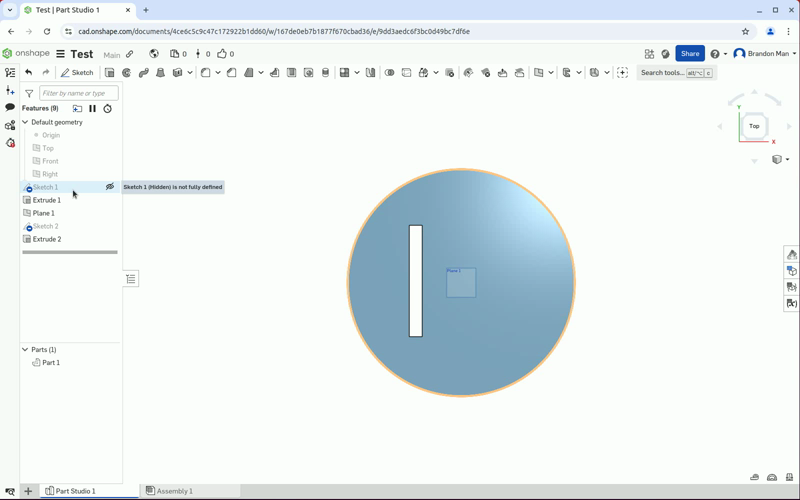
click(73, 189)
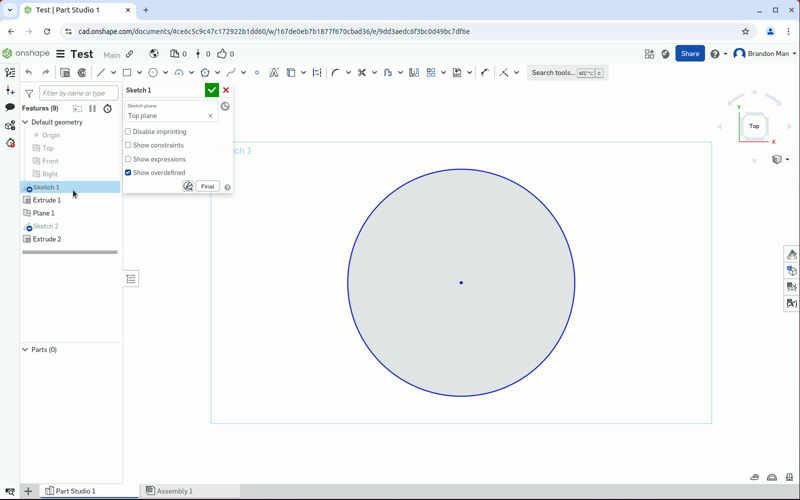
mouse_move(229, 92)
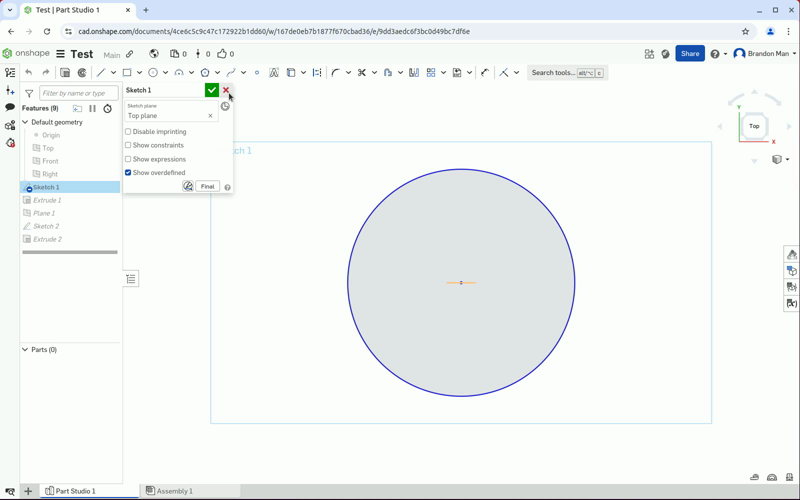
click(229, 92)
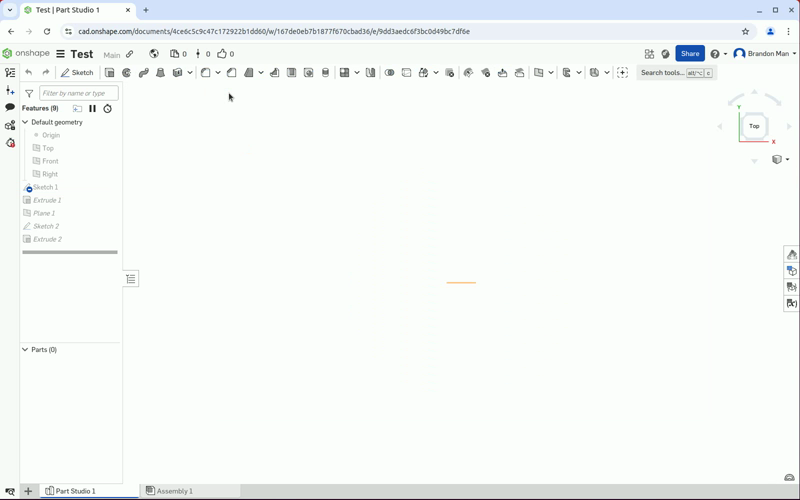
key(shift+s)
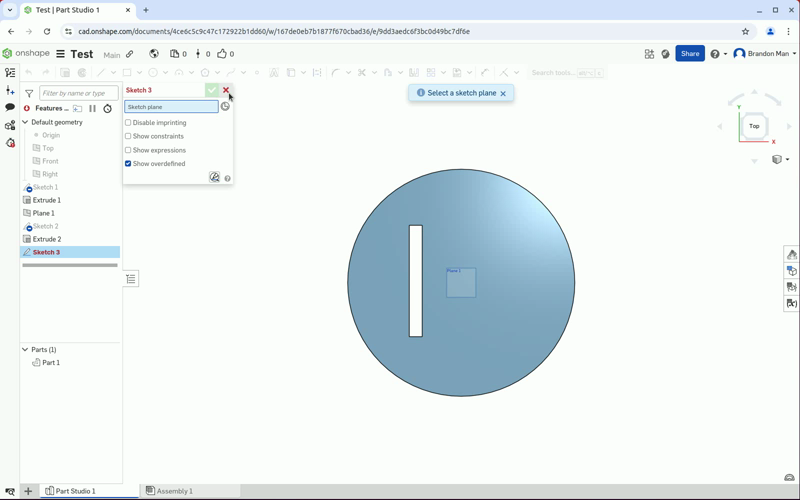
mouse_move(73, 215)
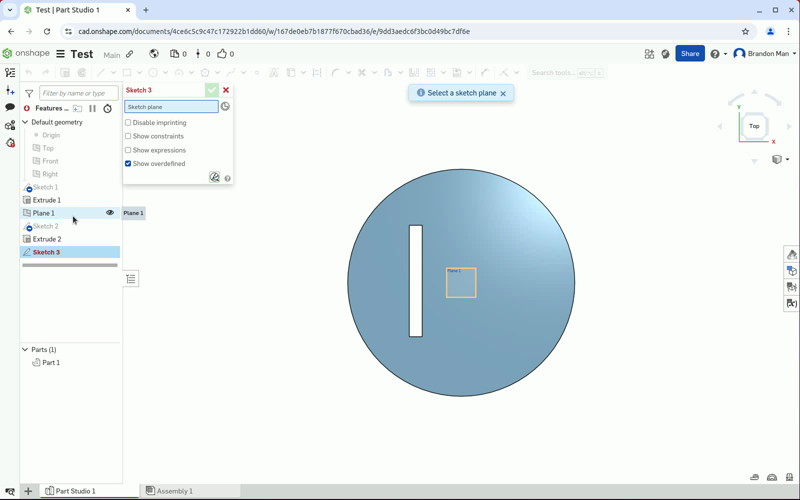
click(73, 215)
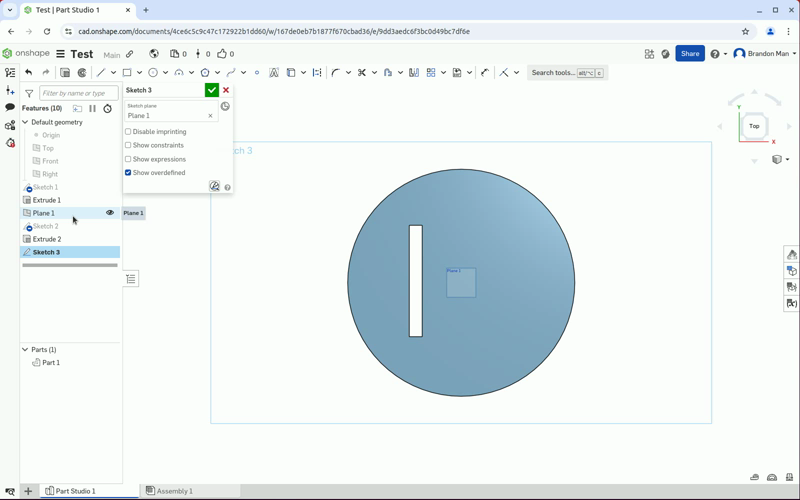
mouse_move(73, 352)
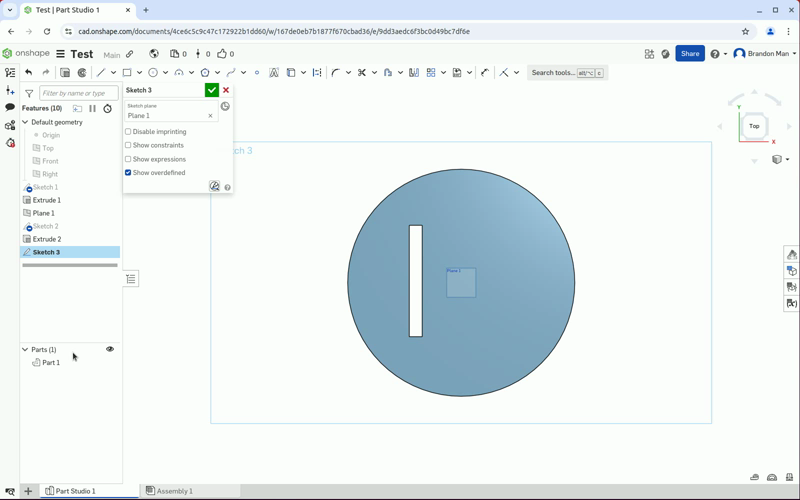
key(y)
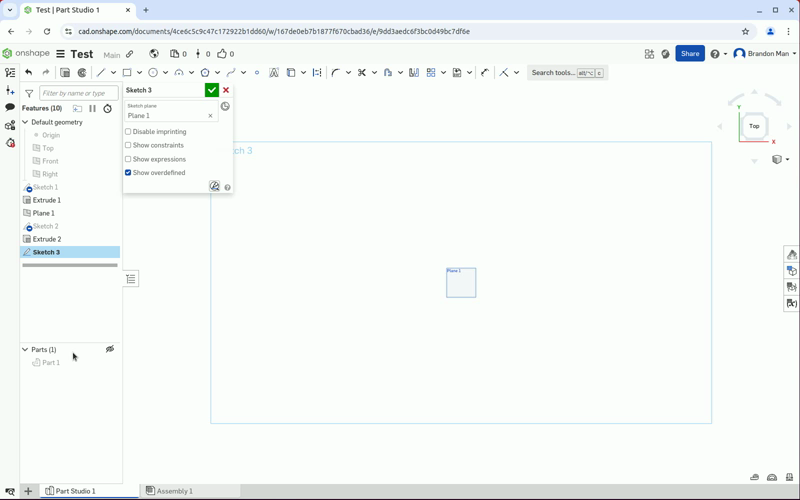
key(l)
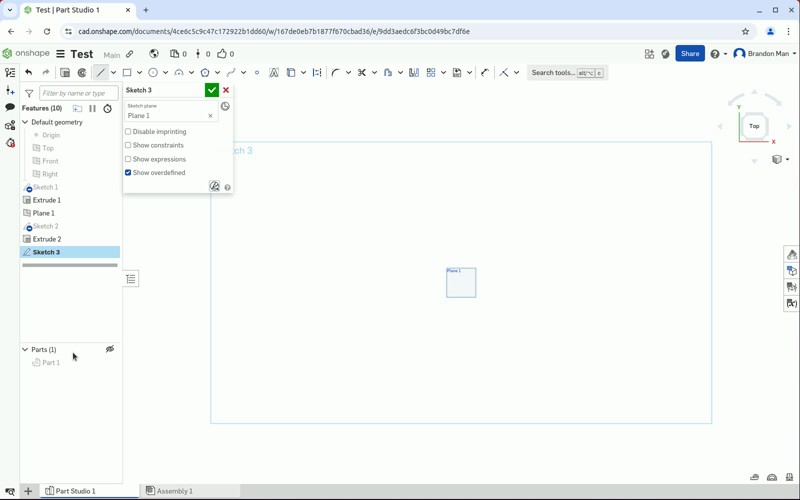
key_down(shift)
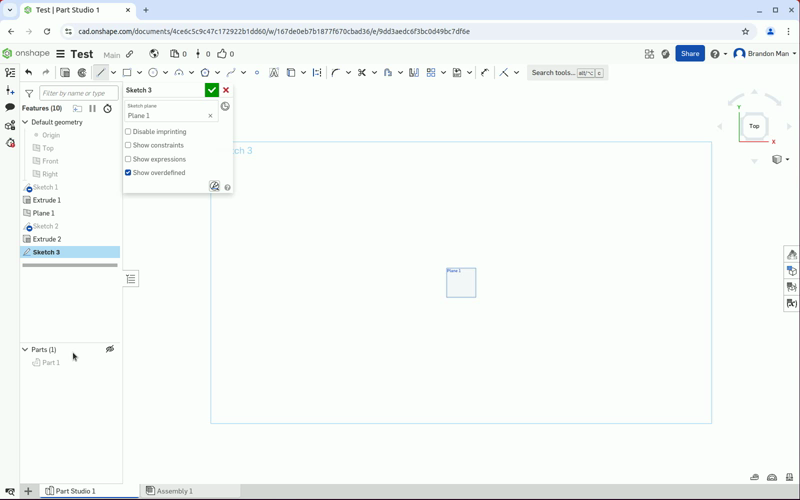
mouse_move(452, 336)
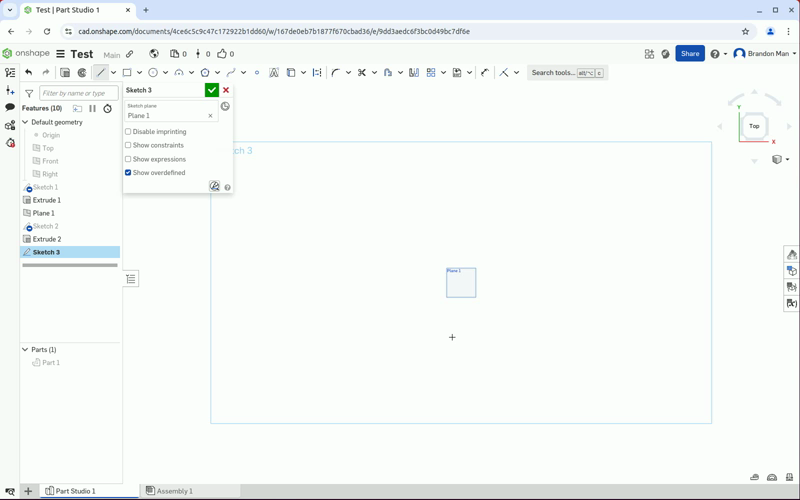
click(452, 336)
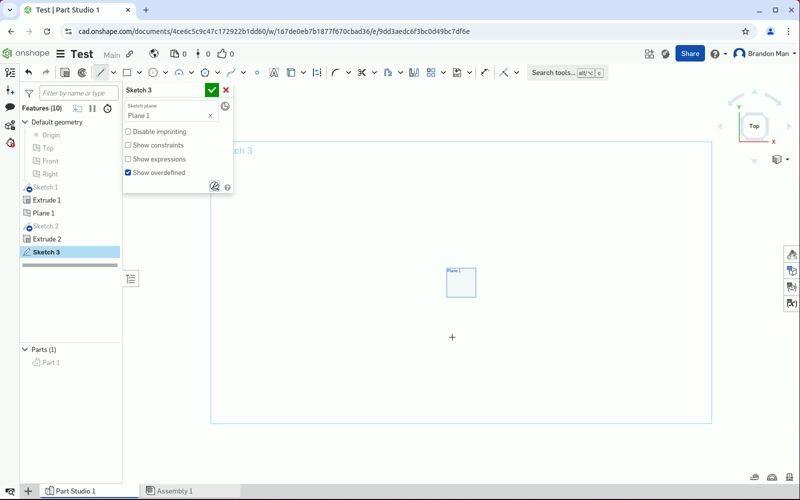
key_up(shift)
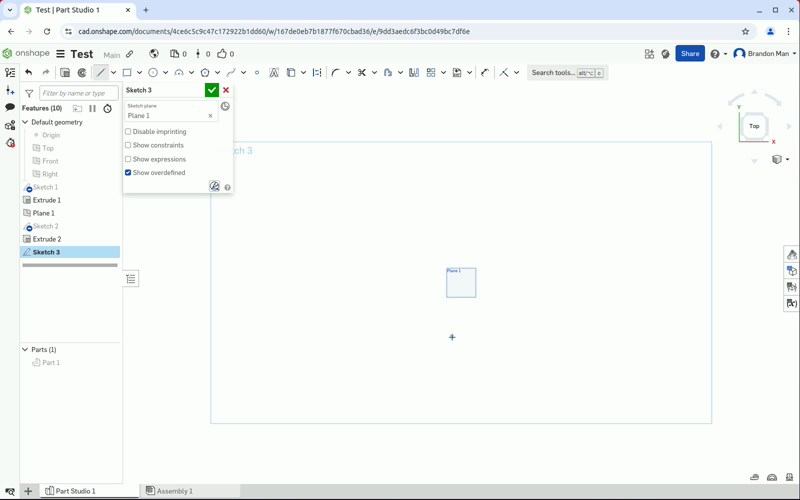
key_down(shift)
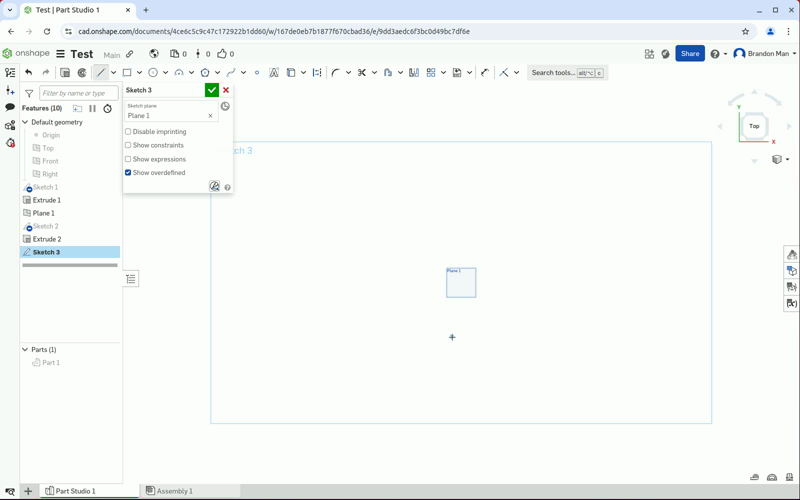
mouse_move(482, 336)
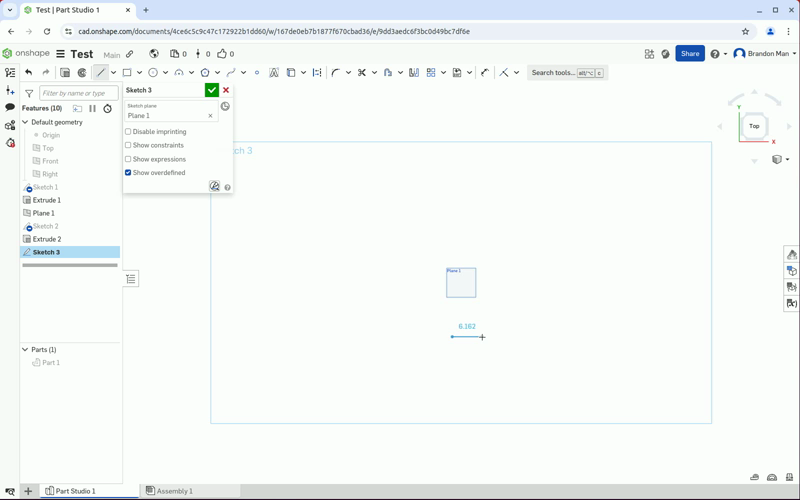
mouse_move(465, 336)
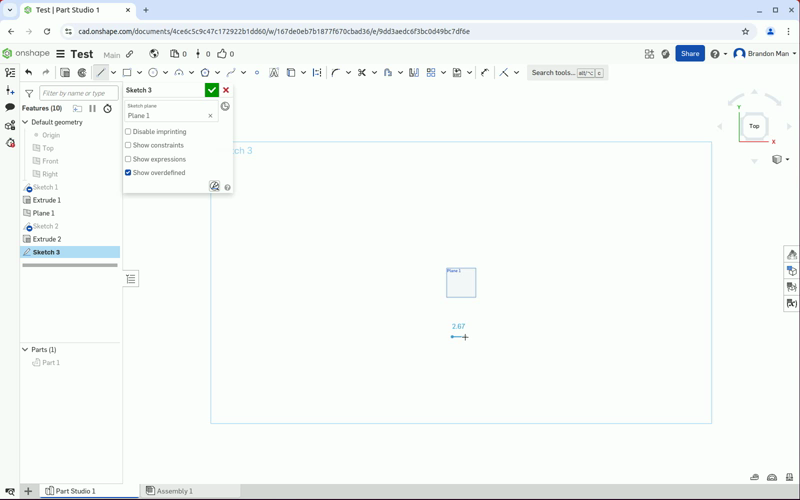
click(465, 336)
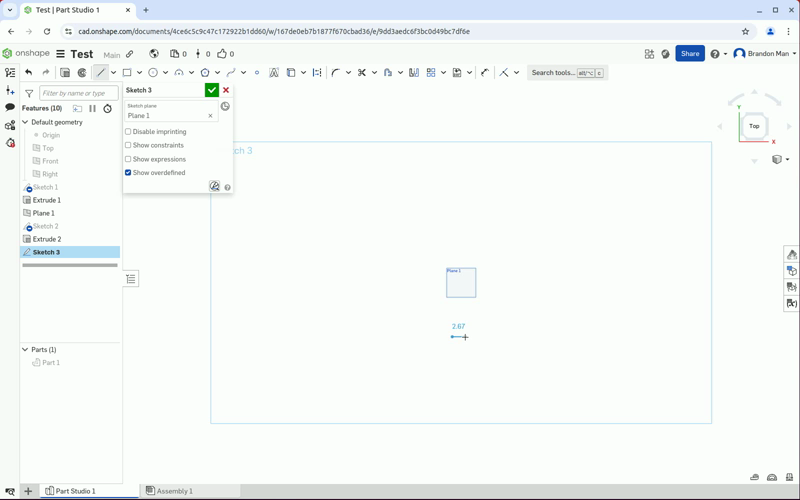
key_up(shift)
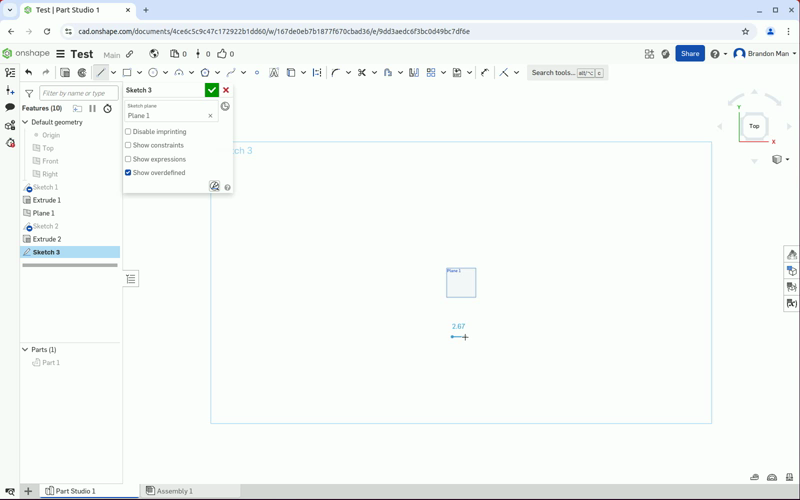
key_down(shift)
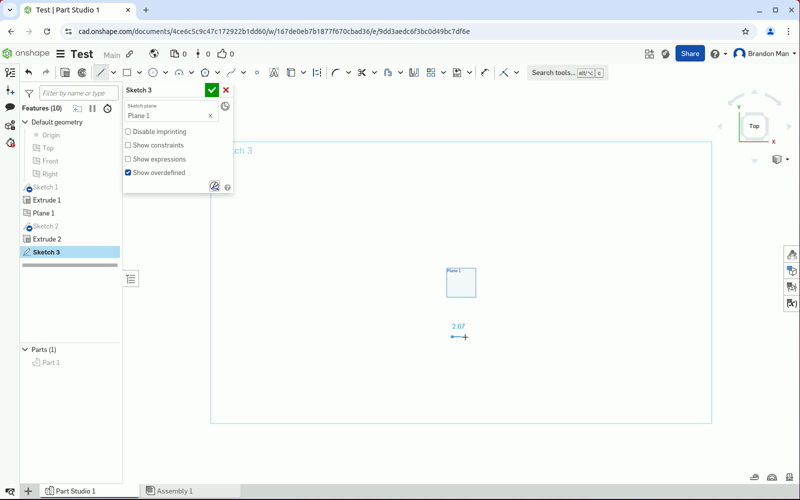
mouse_move(495, 336)
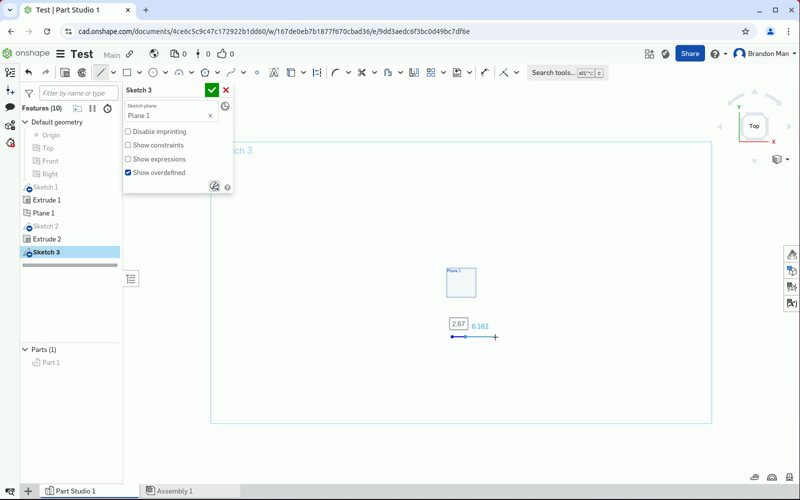
mouse_move(465, 293)
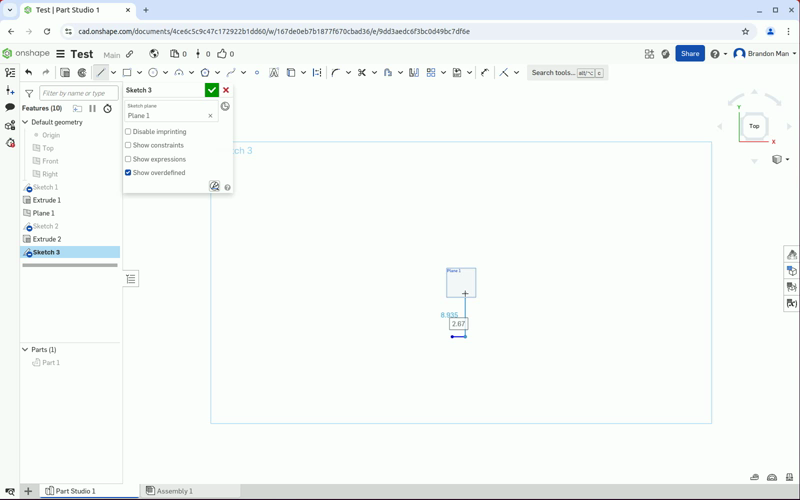
click(465, 293)
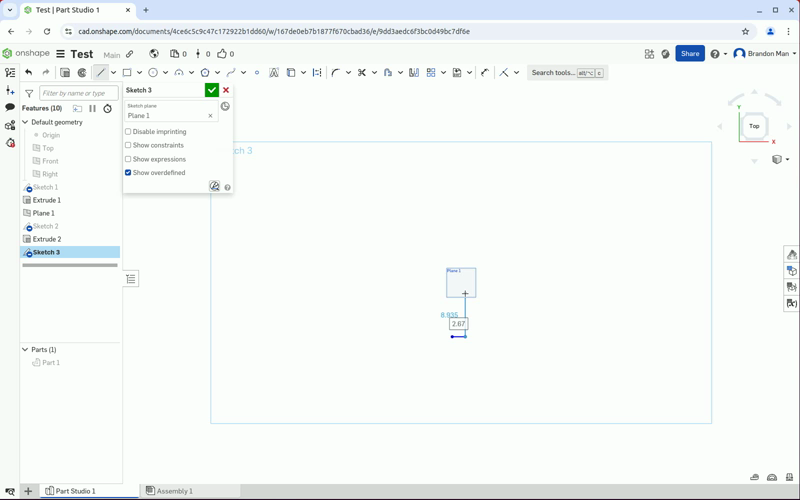
key_up(shift)
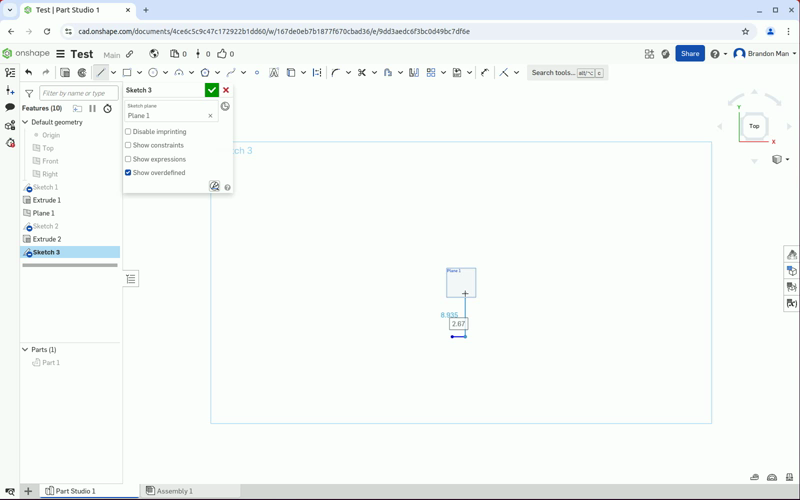
key_down(shift)
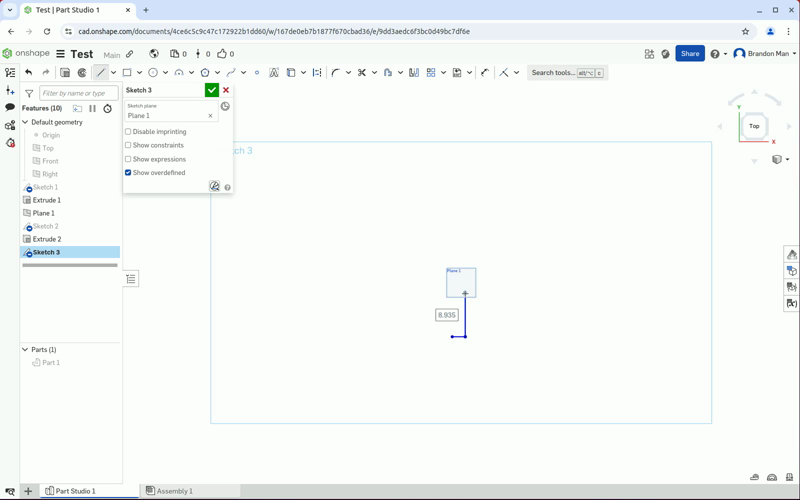
mouse_move(495, 293)
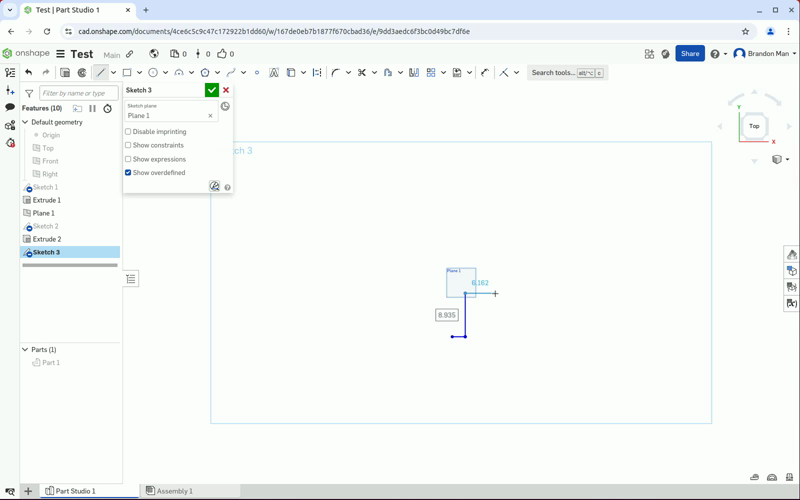
mouse_move(477, 282)
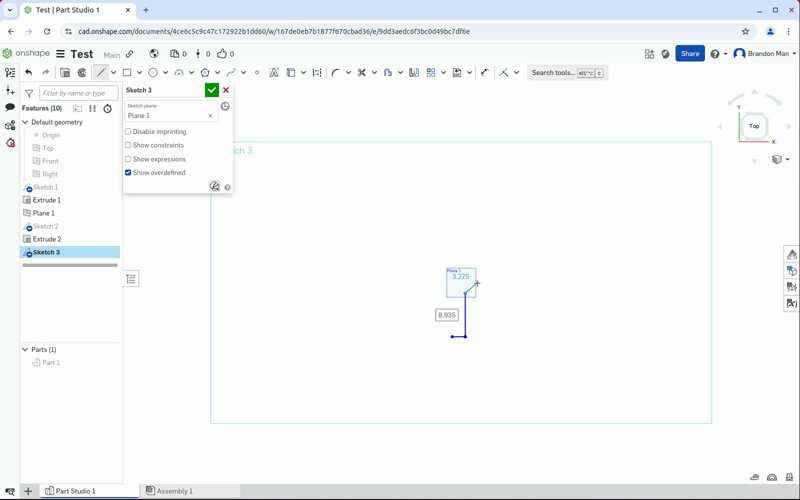
click(477, 282)
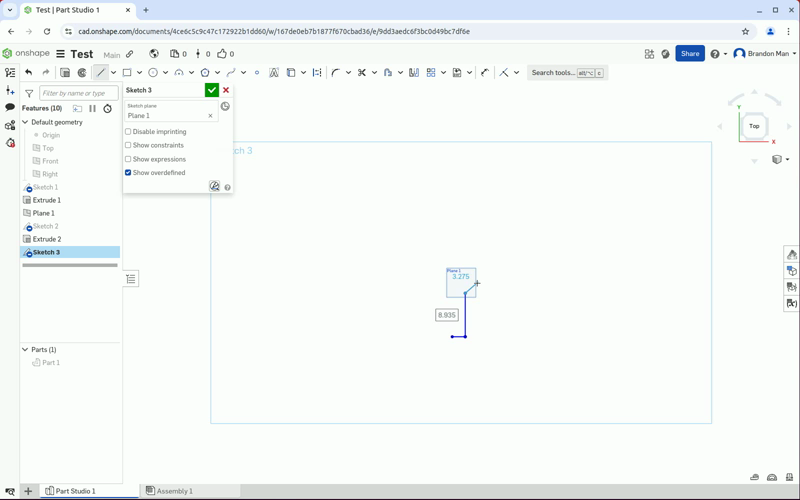
key_up(shift)
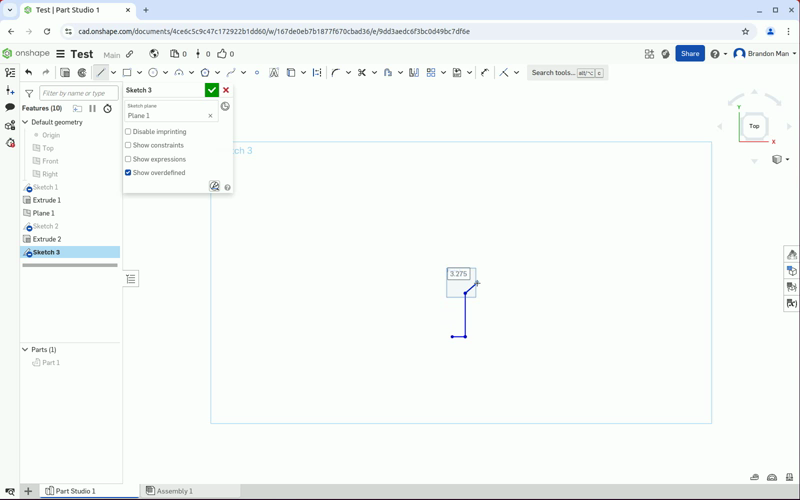
key_down(shift)
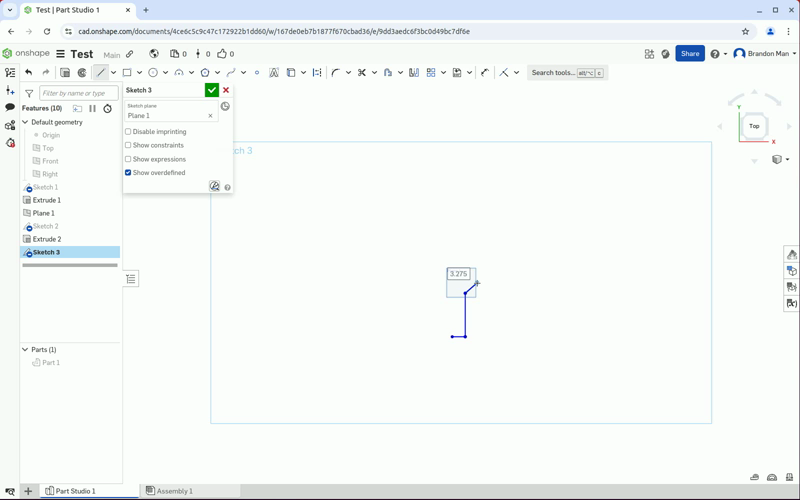
mouse_move(518, 336)
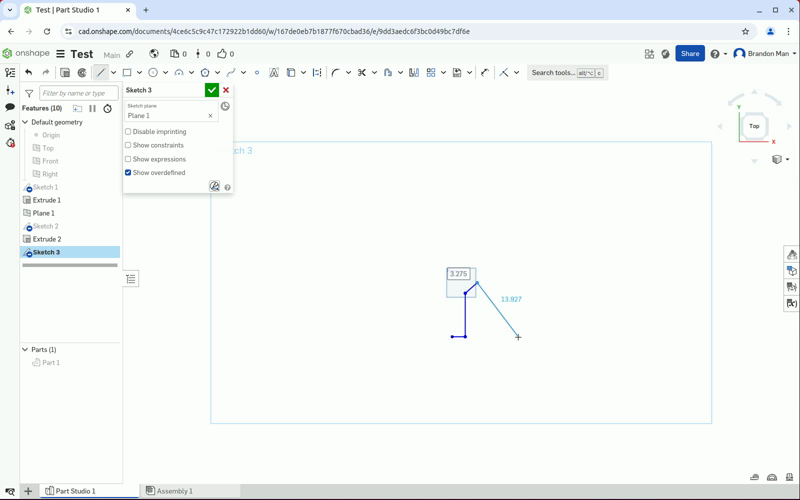
click(518, 336)
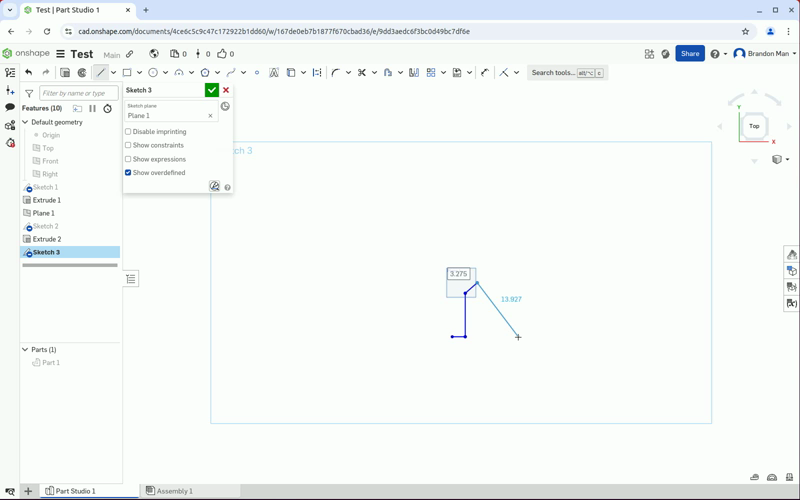
key_up(shift)
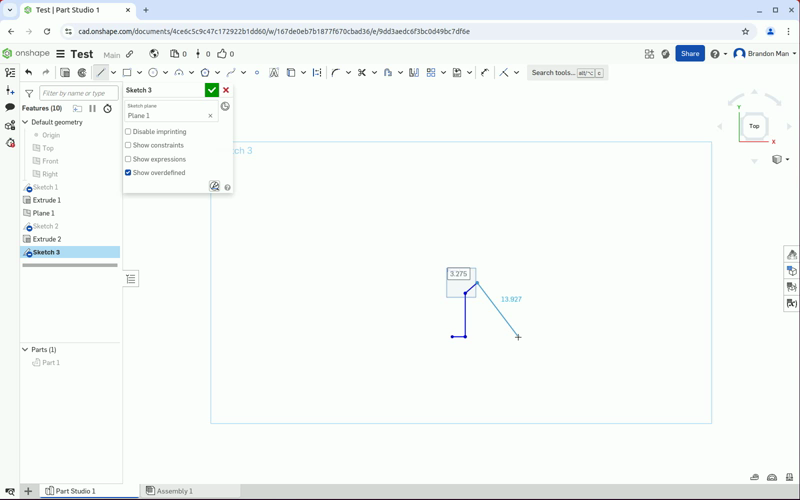
key_down(shift)
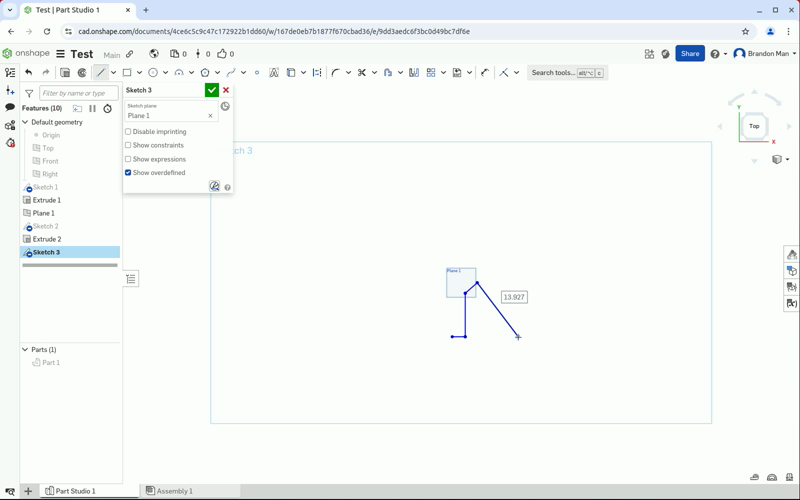
mouse_move(548, 336)
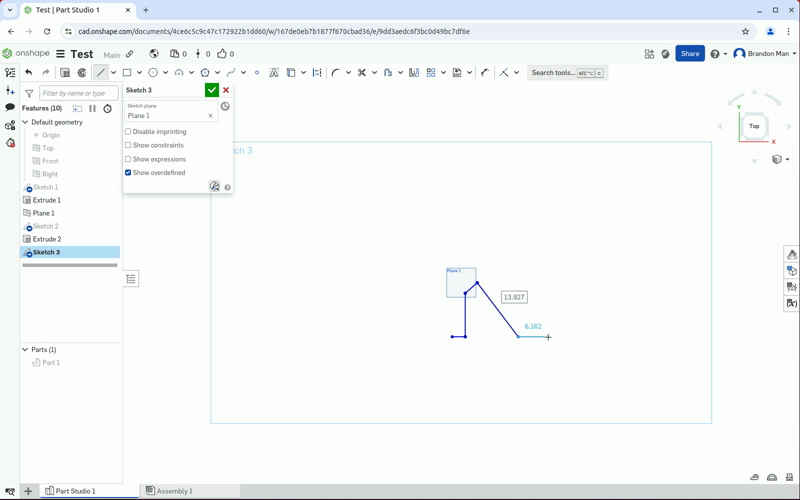
mouse_move(533, 336)
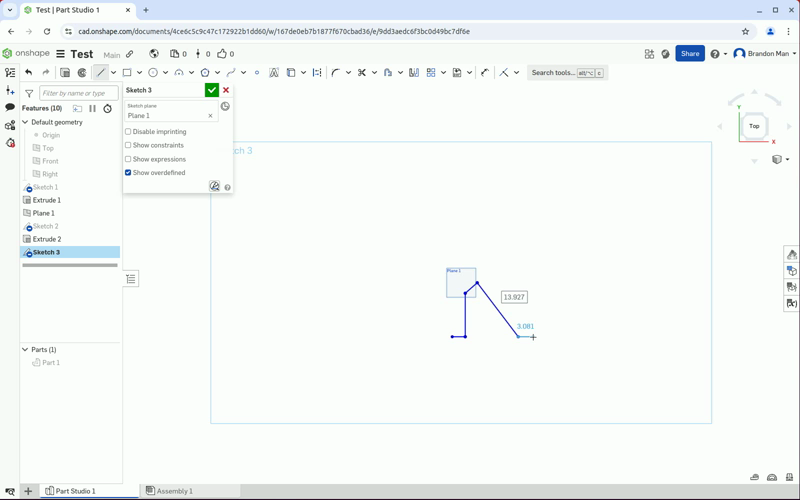
click(533, 336)
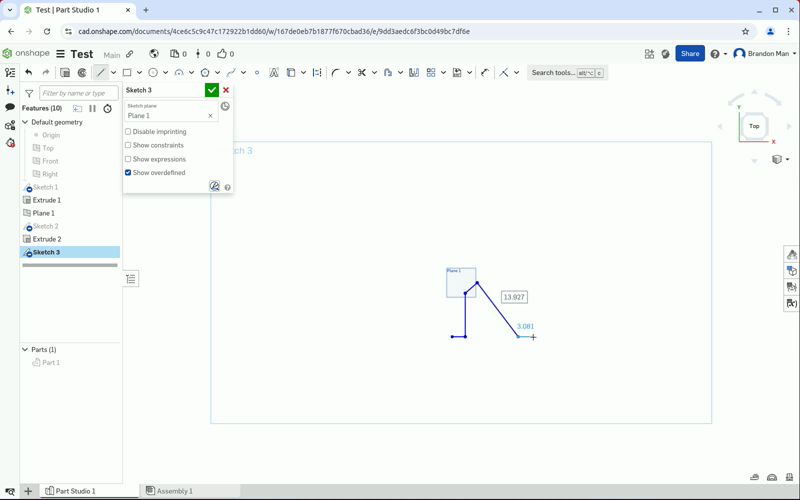
key_up(shift)
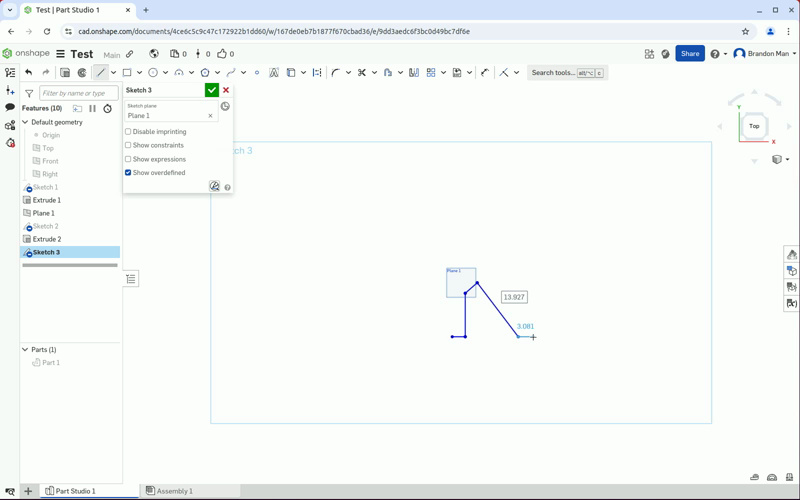
key_down(shift)
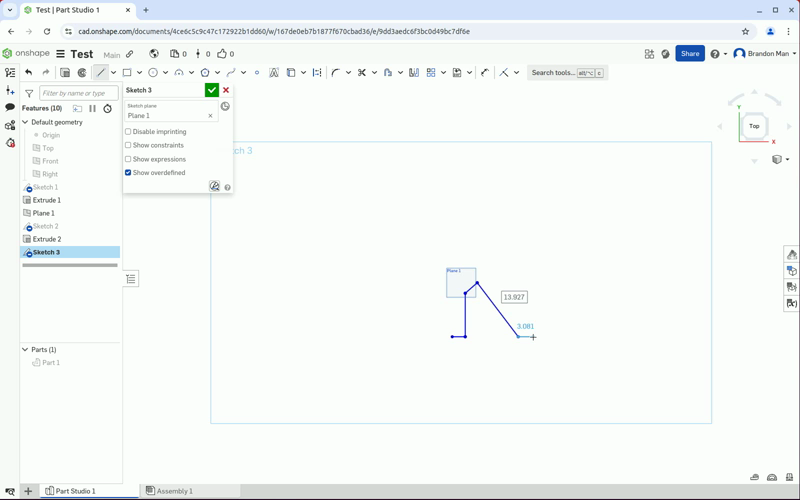
mouse_move(486, 273)
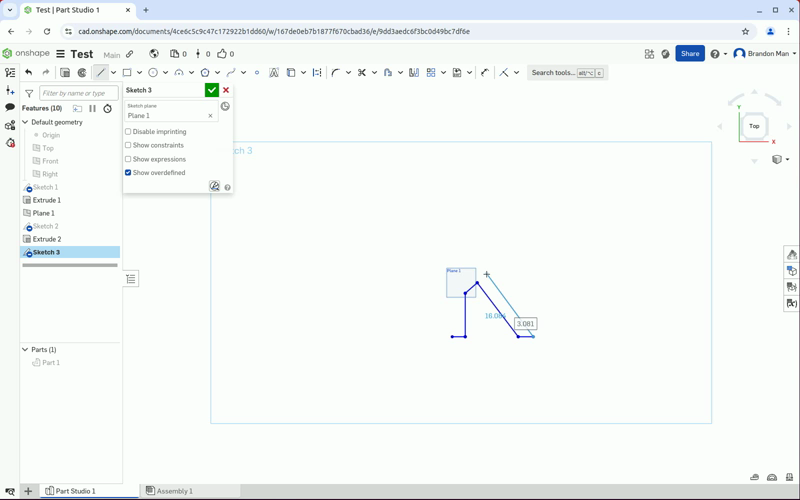
click(486, 273)
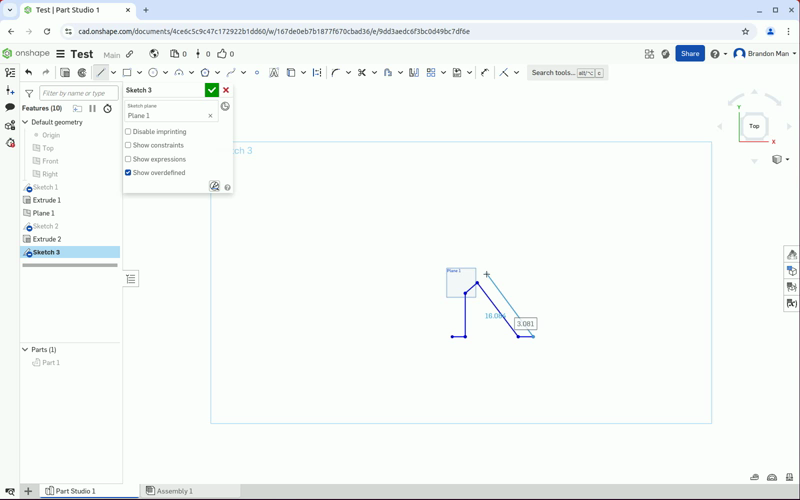
key_up(shift)
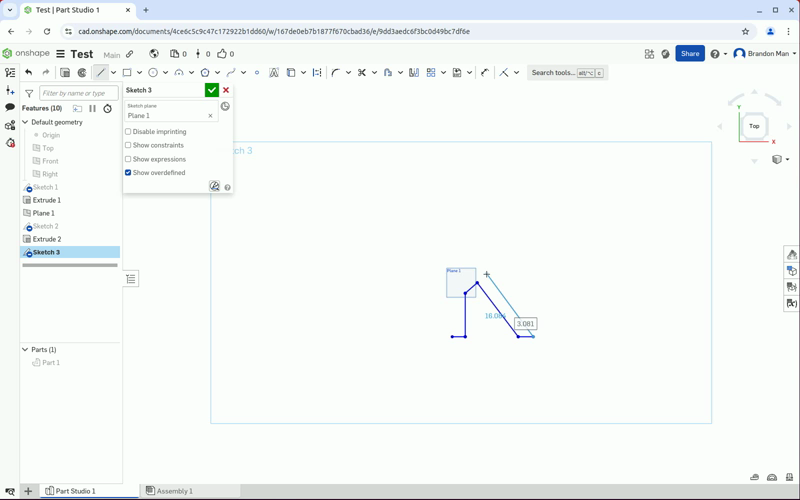
key_down(shift)
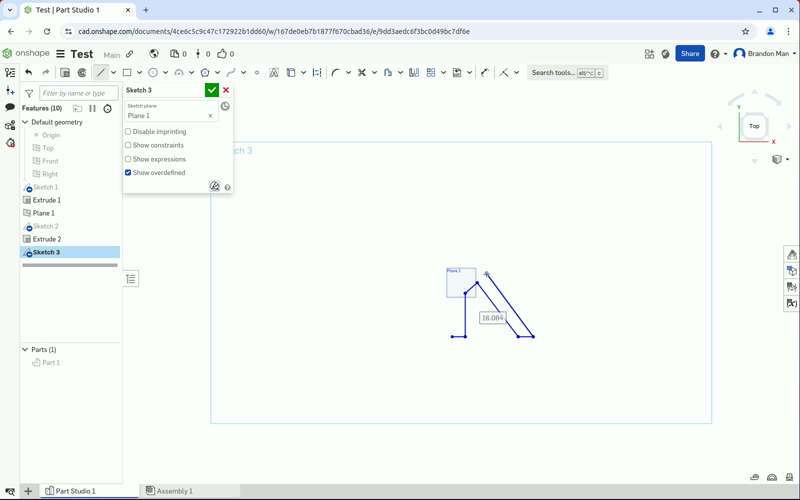
mouse_move(531, 225)
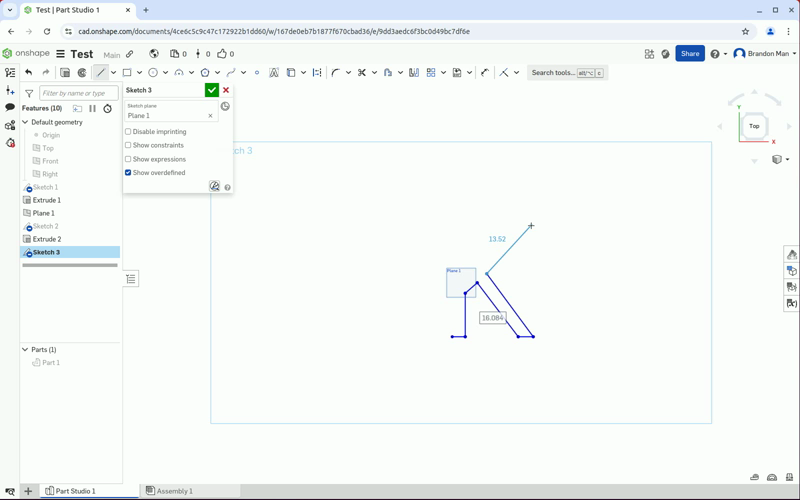
click(531, 225)
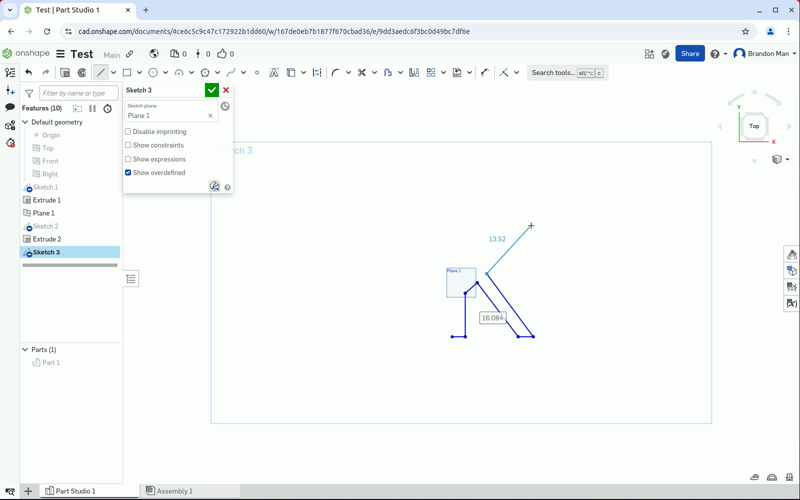
key_up(shift)
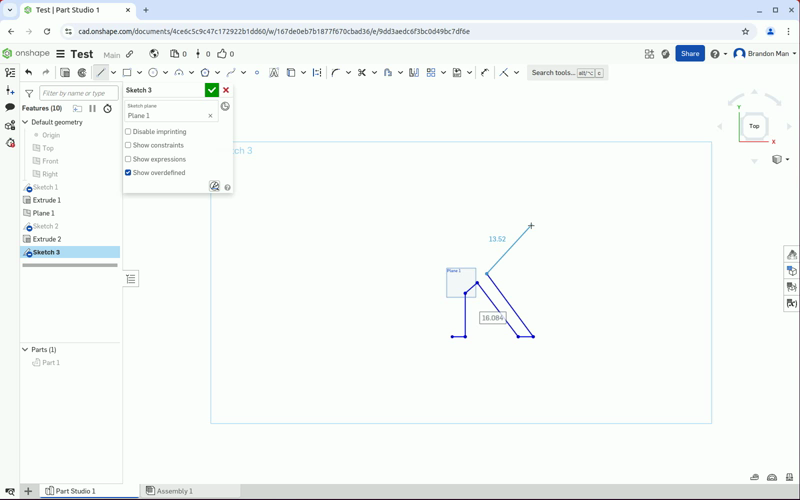
key_down(shift)
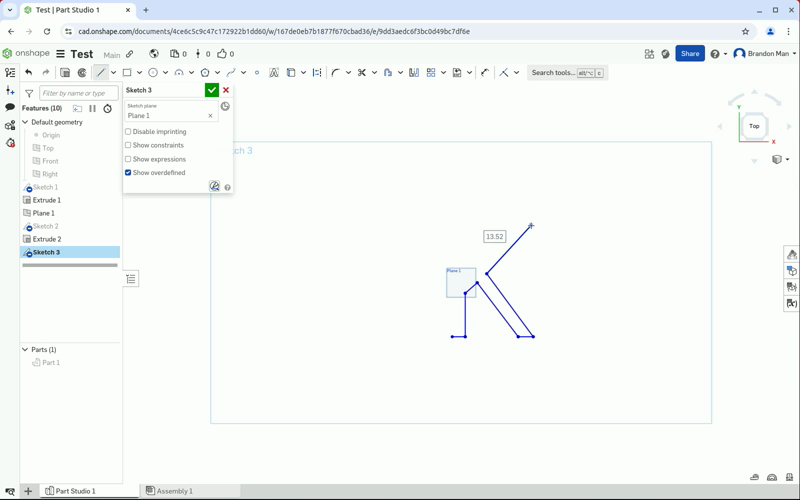
mouse_move(561, 225)
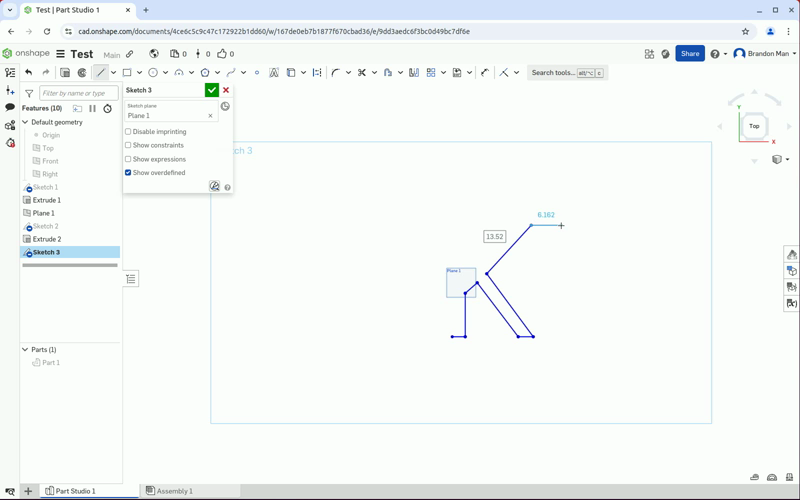
mouse_move(515, 225)
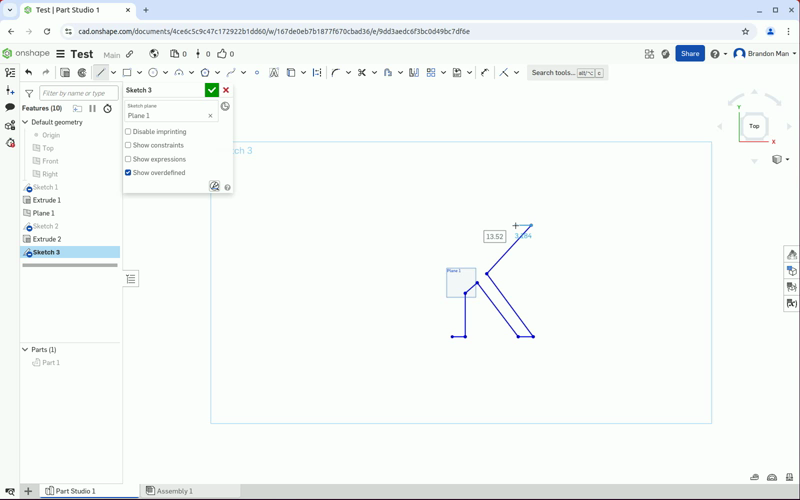
click(515, 225)
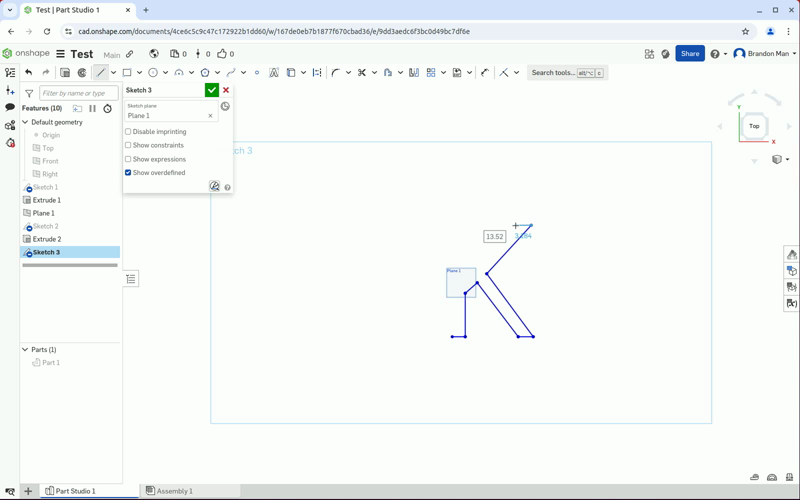
key_up(shift)
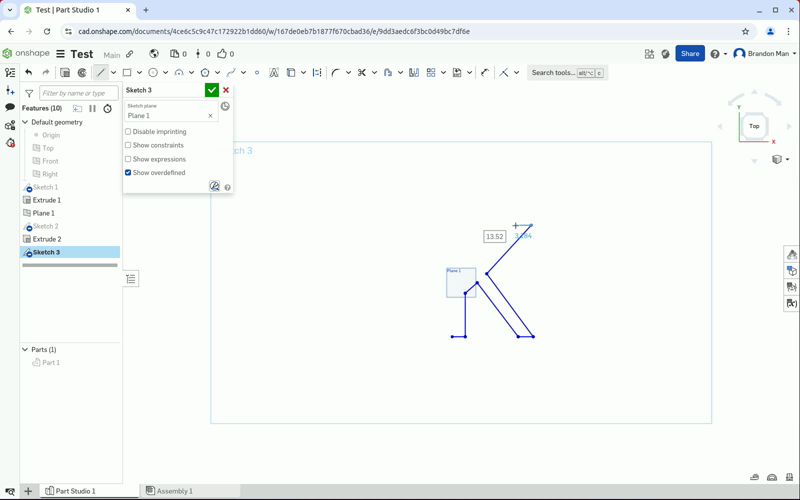
key_down(shift)
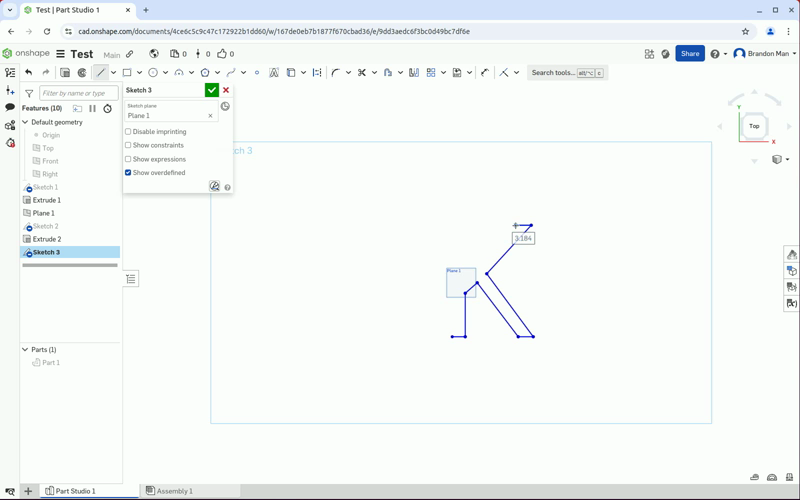
mouse_move(465, 280)
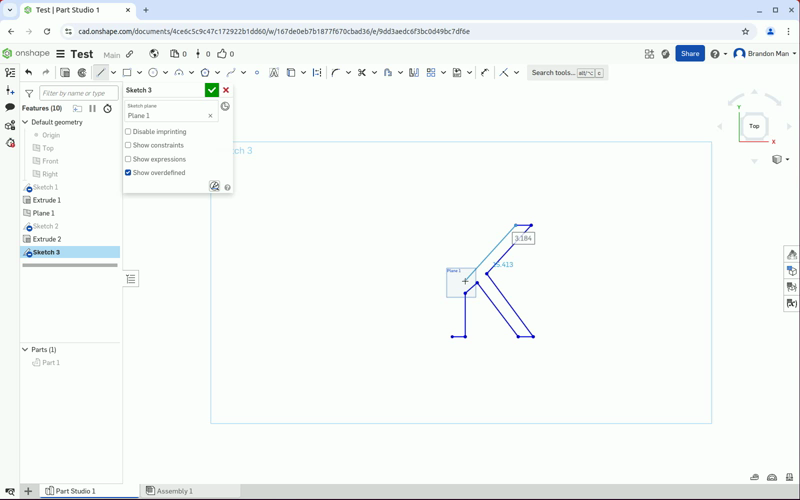
click(465, 280)
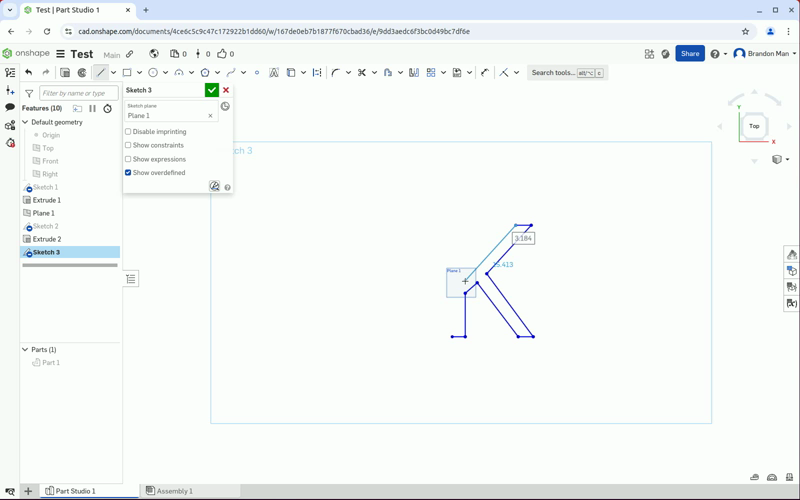
key_up(shift)
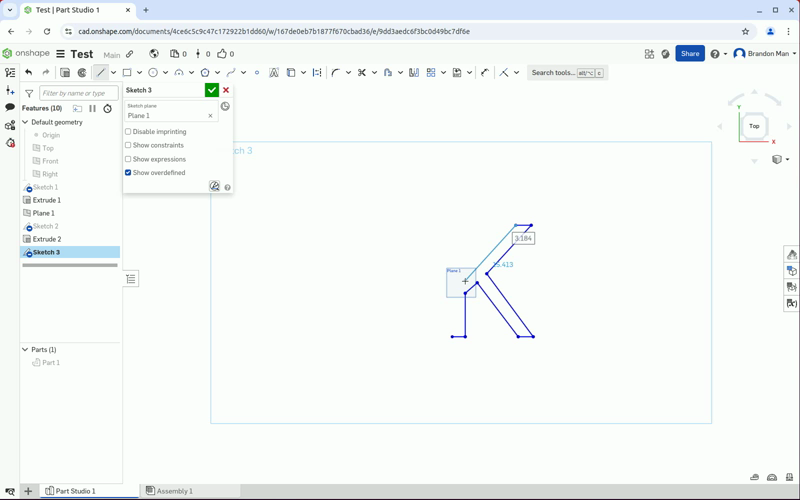
key_down(shift)
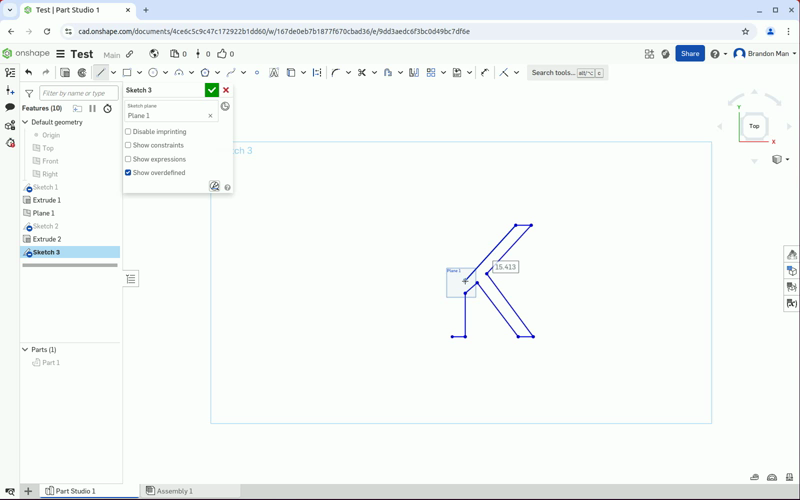
mouse_move(495, 280)
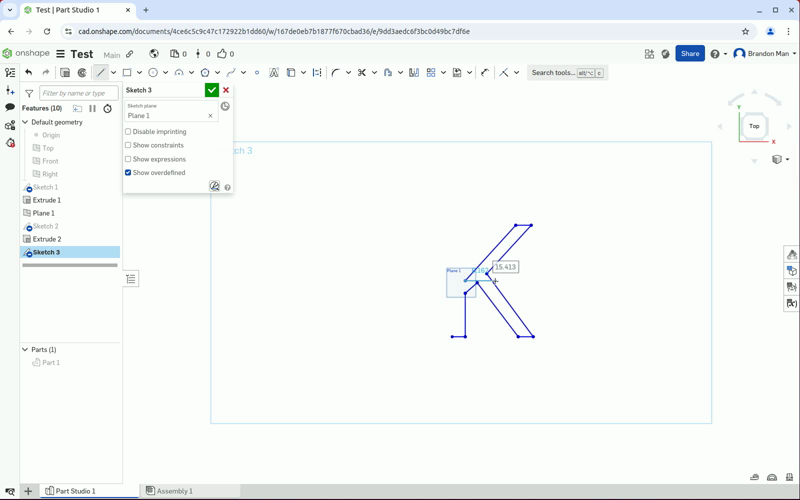
mouse_move(465, 225)
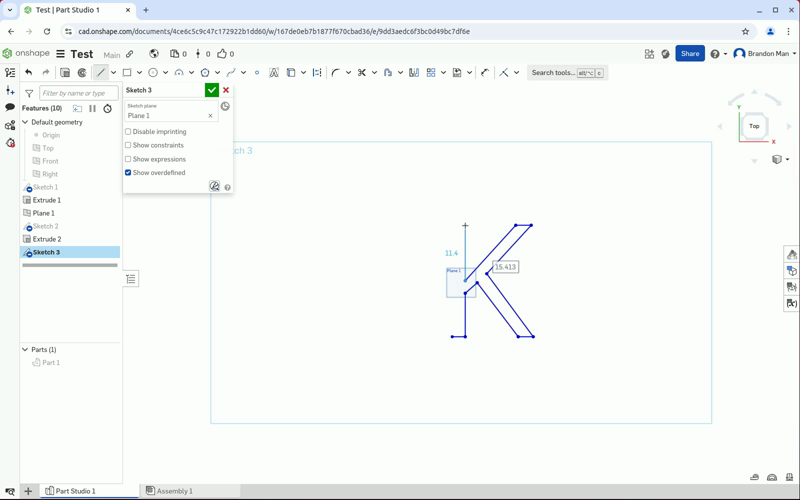
click(465, 225)
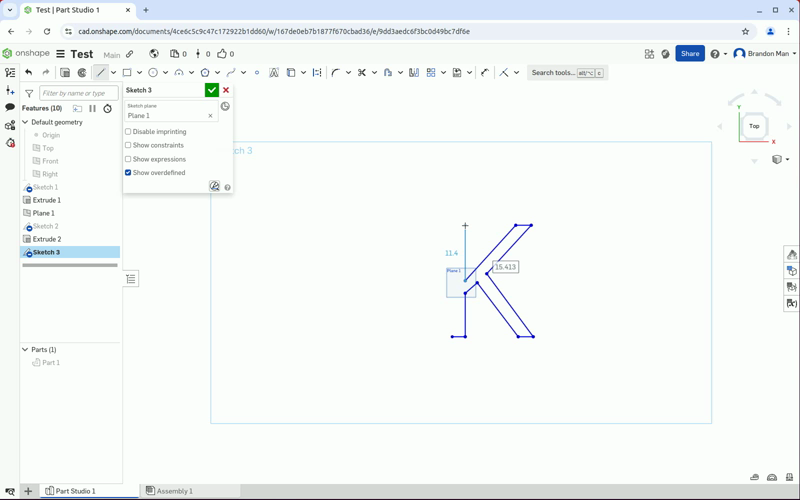
key_up(shift)
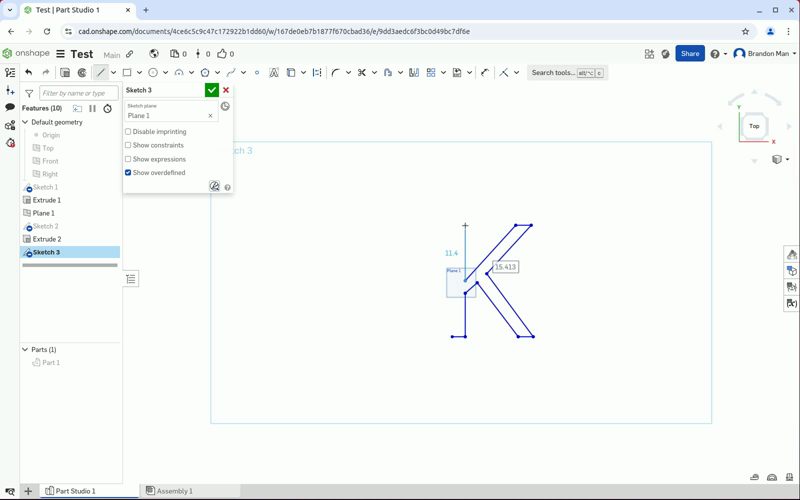
key_down(shift)
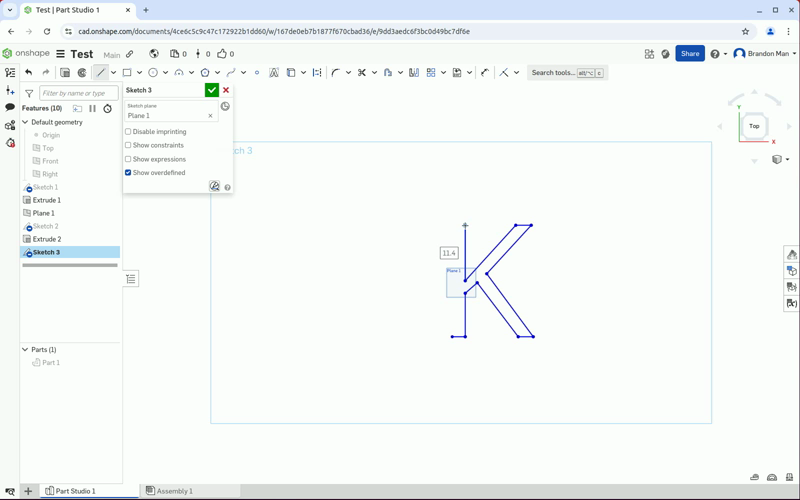
mouse_move(495, 225)
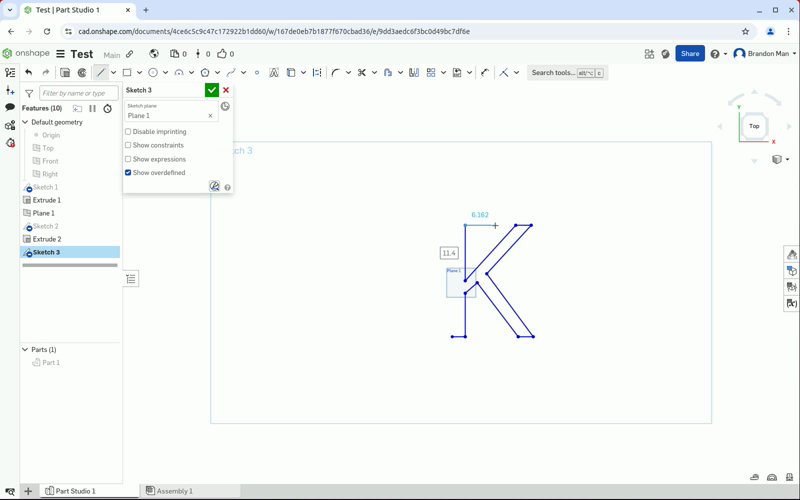
mouse_move(452, 225)
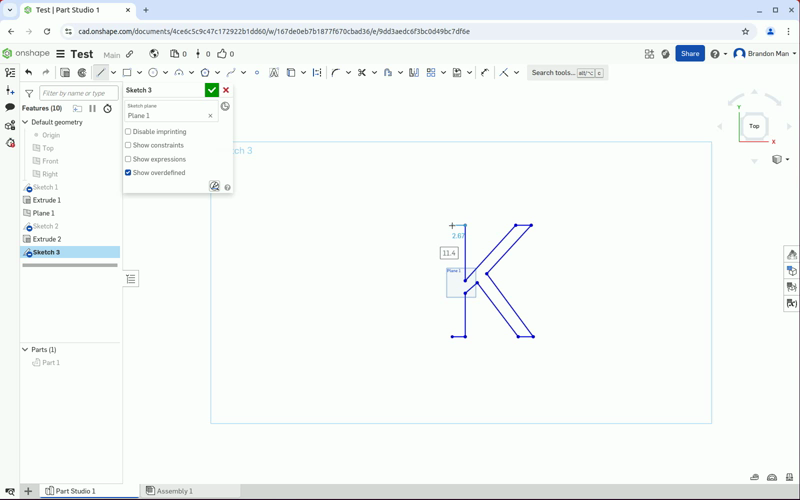
click(452, 225)
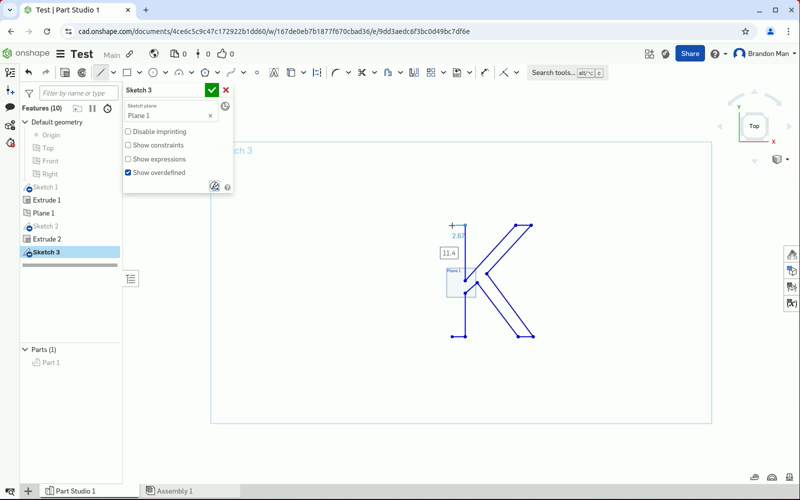
key_up(shift)
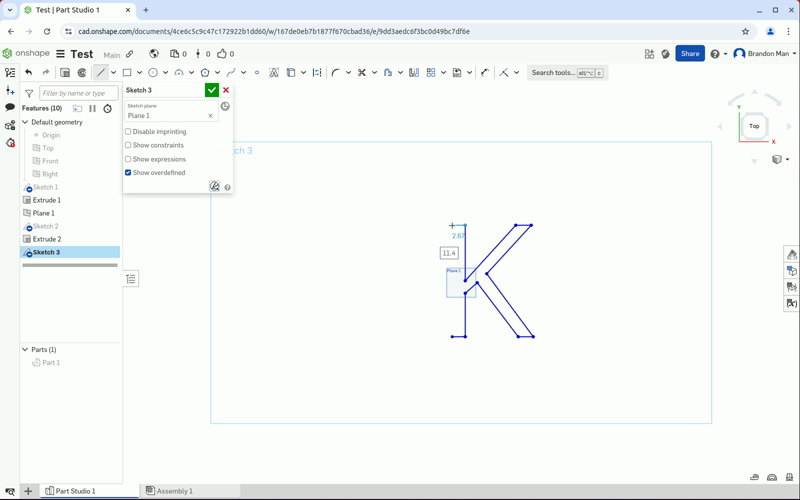
key_down(shift)
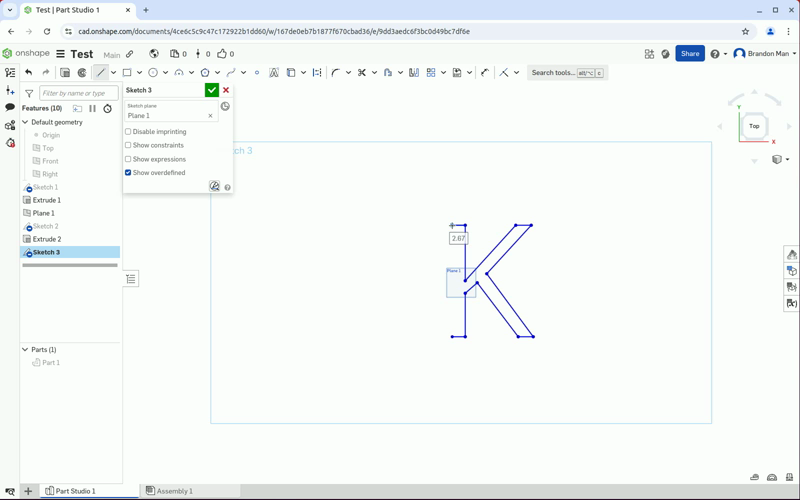
mouse_move(452, 336)
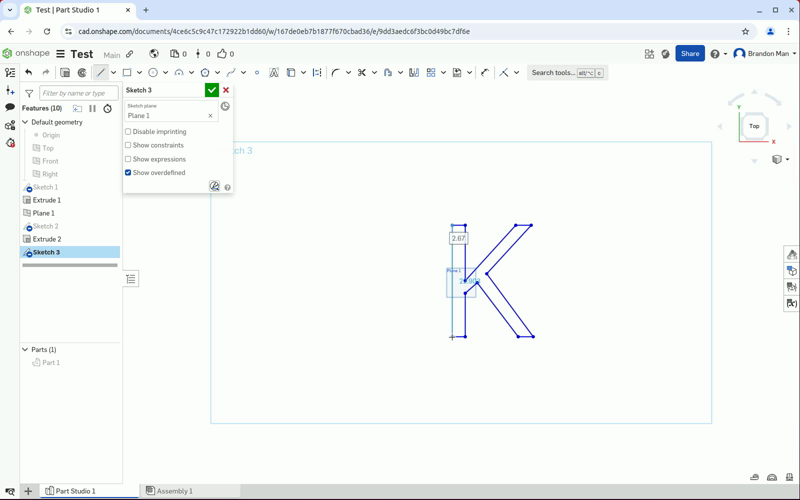
key_up(shift)
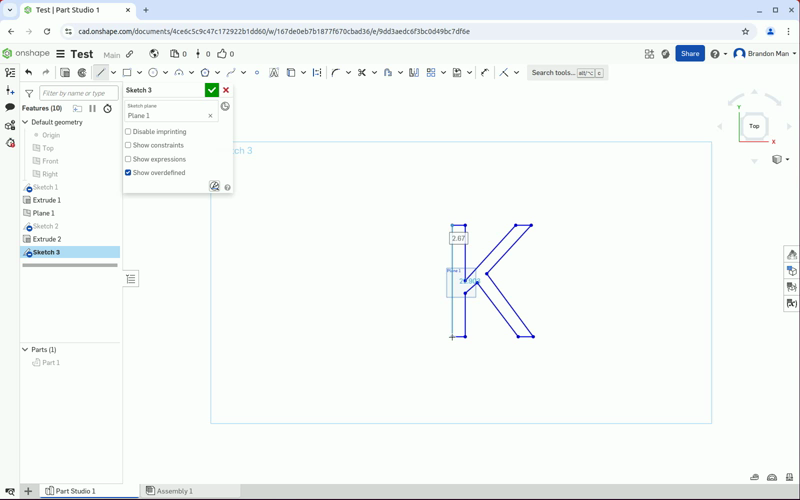
click(452, 336)
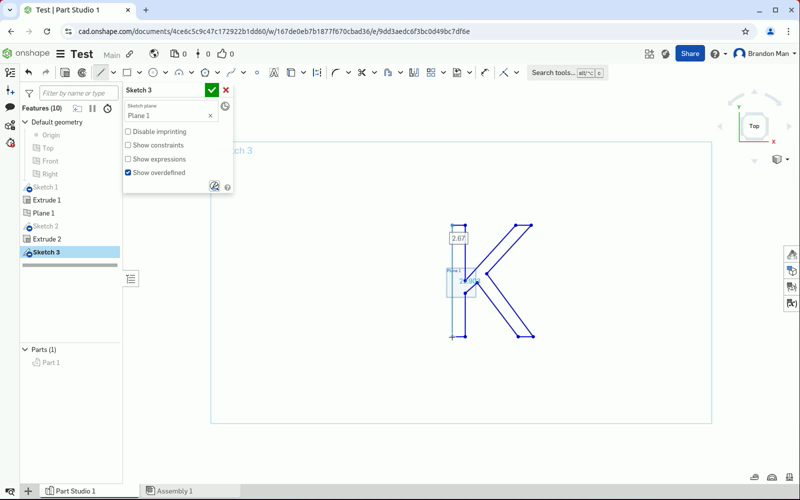
key(esc)
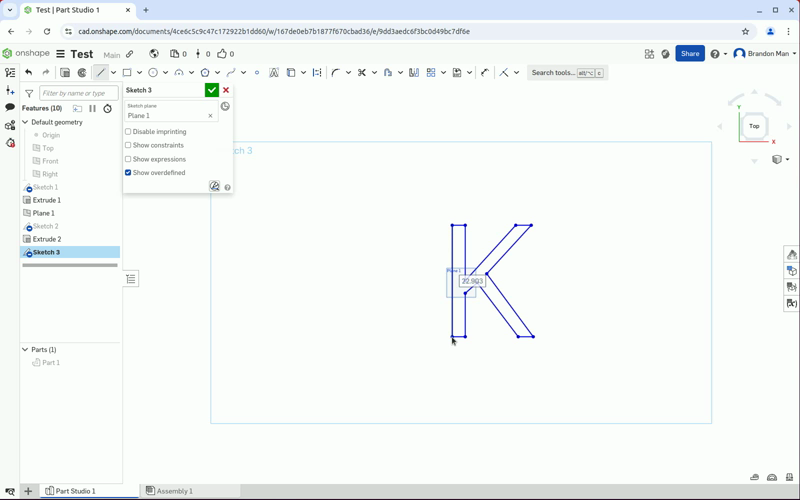
mouse_move(490, 292)
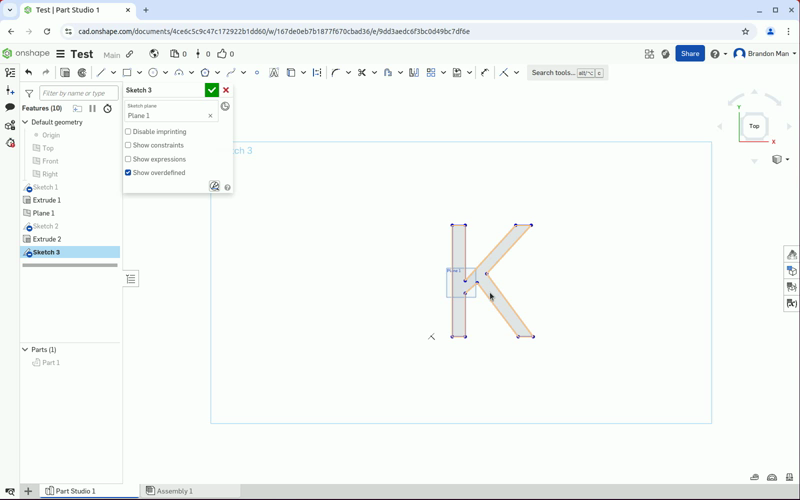
click(490, 292)
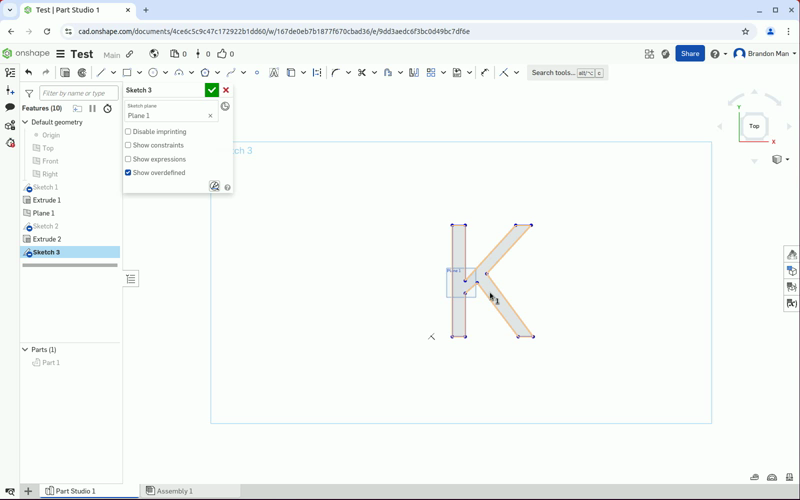
mouse_move(73, 352)
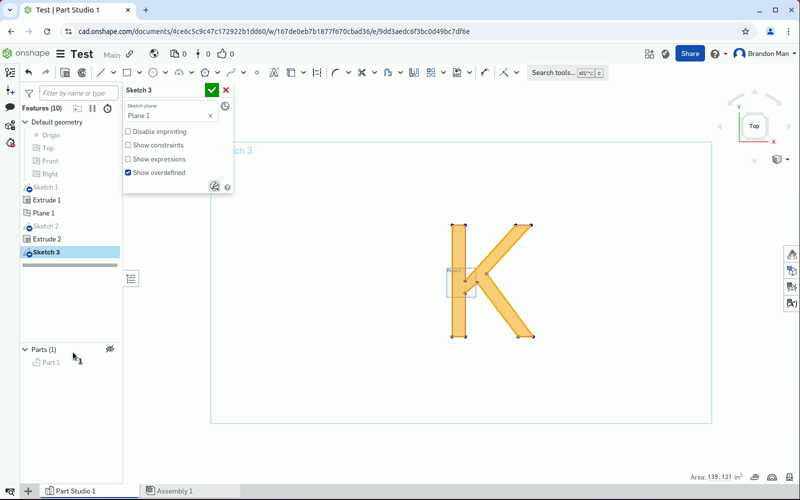
key(shift+y)
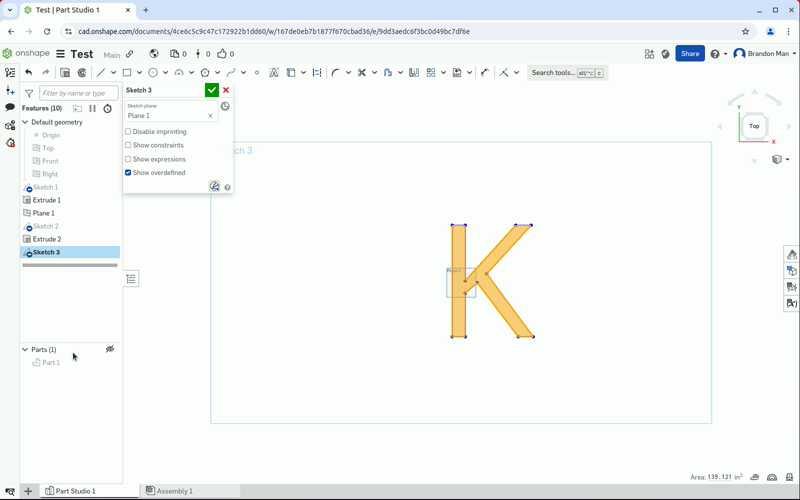
key(shift+e)
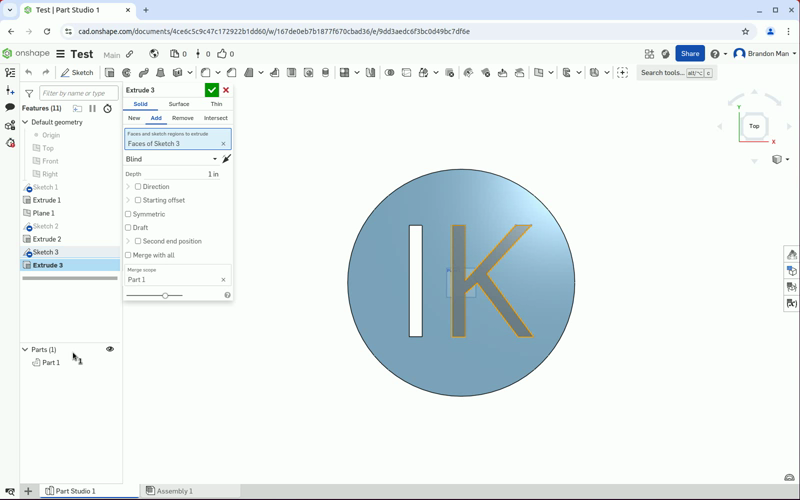
mouse_move(143, 106)
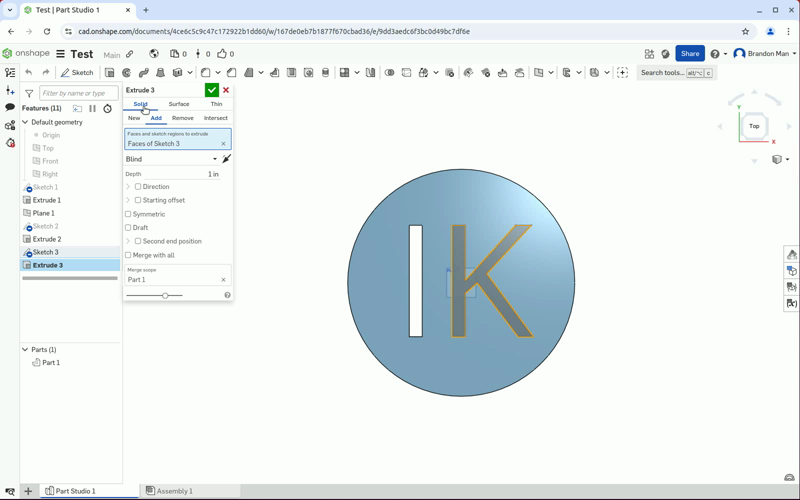
click(143, 106)
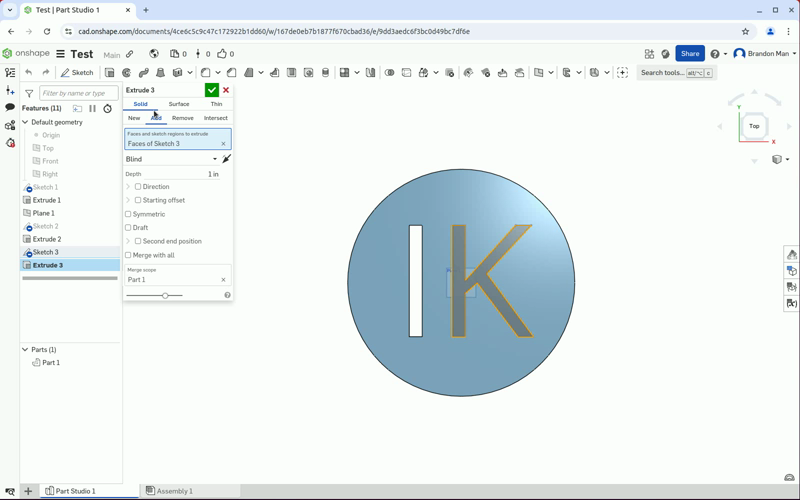
mouse_move(186, 120)
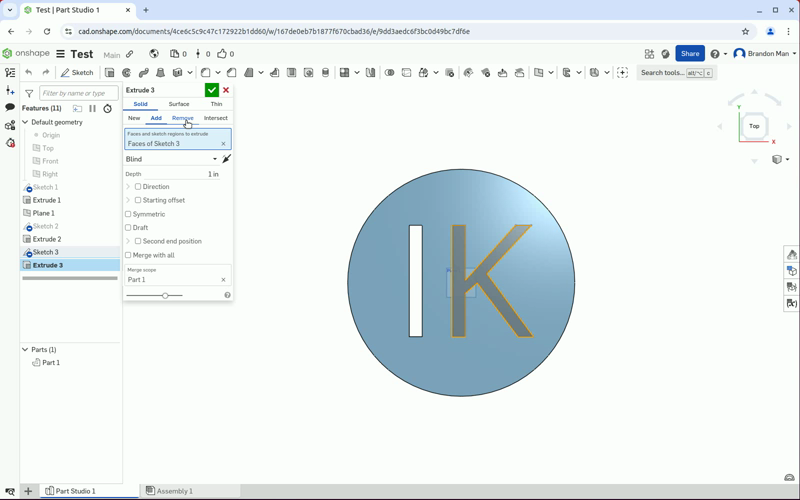
click(186, 120)
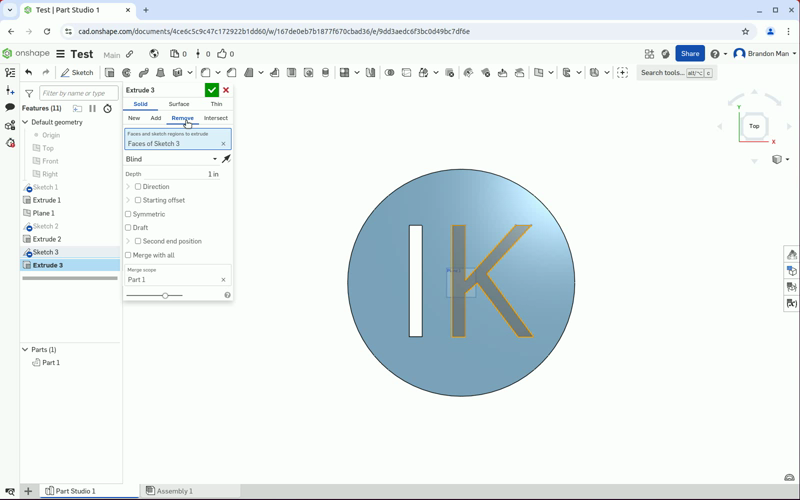
key(tab, 4)
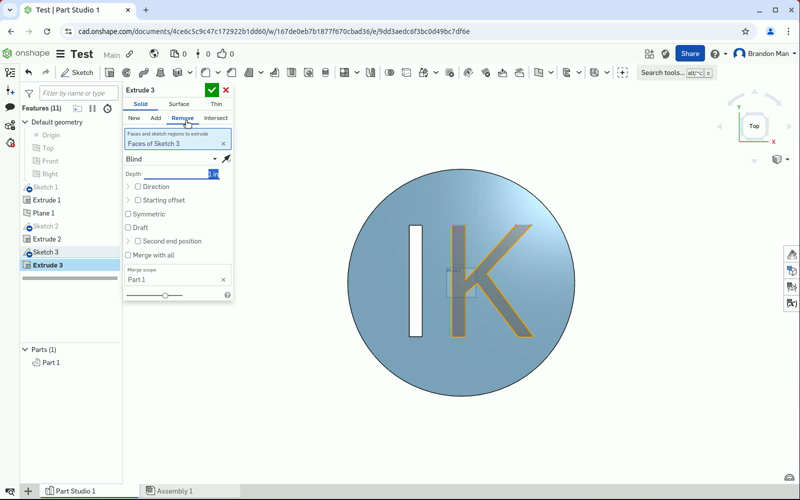
text(30.811)
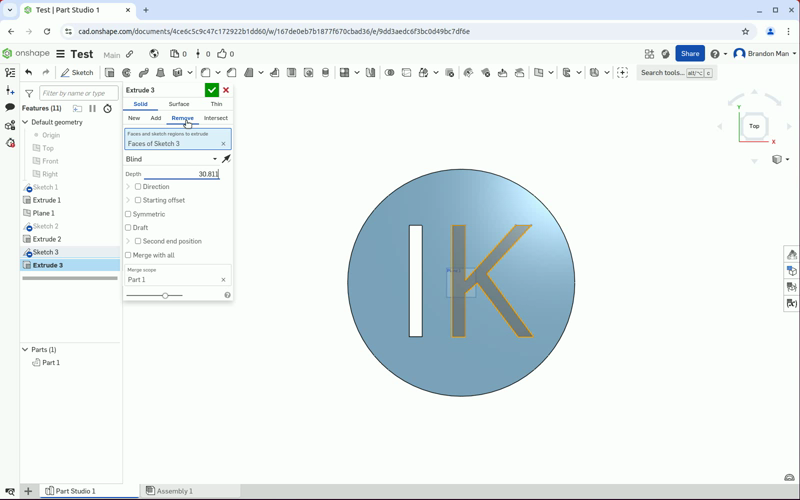
key(tab, 6)
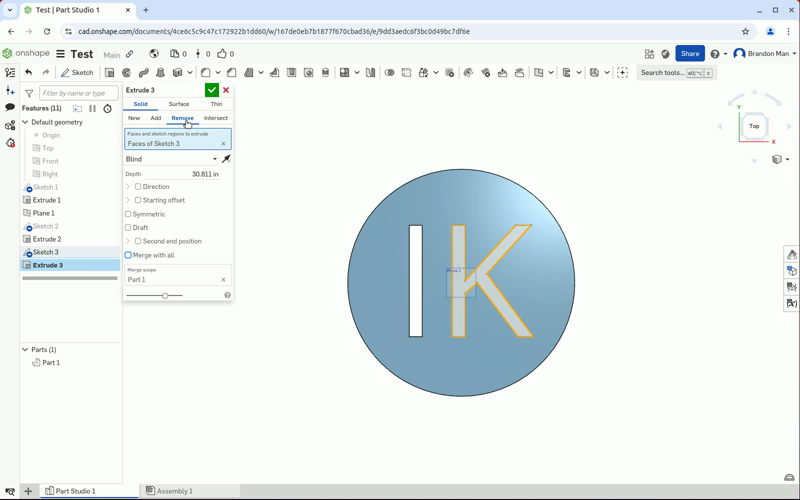
key(space)
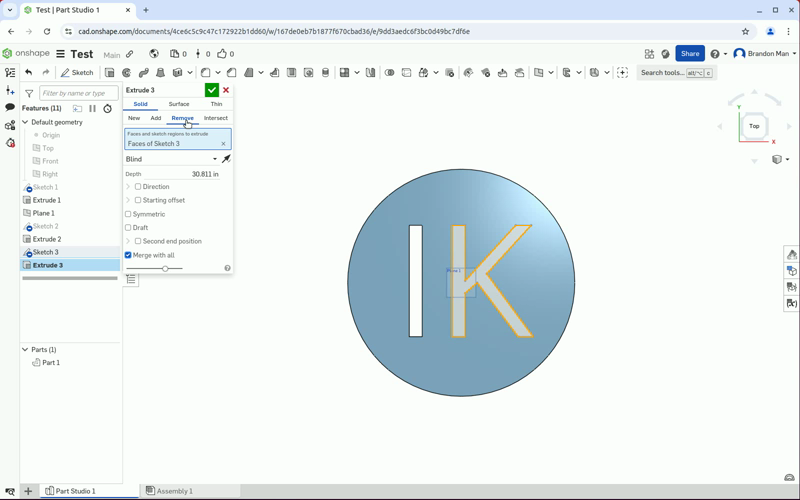
key(enter)
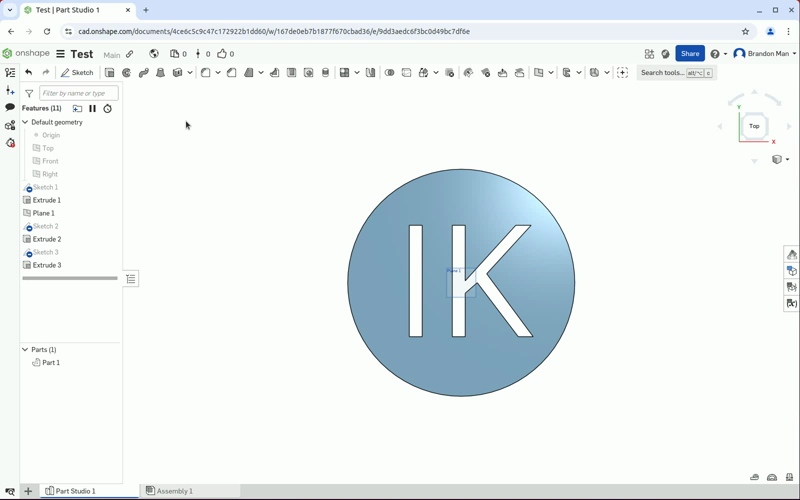
key(shift+h)
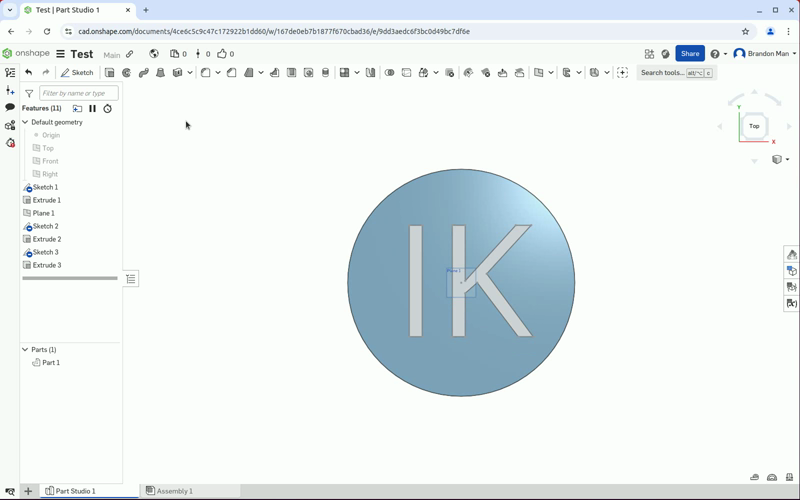
key(shift+h)
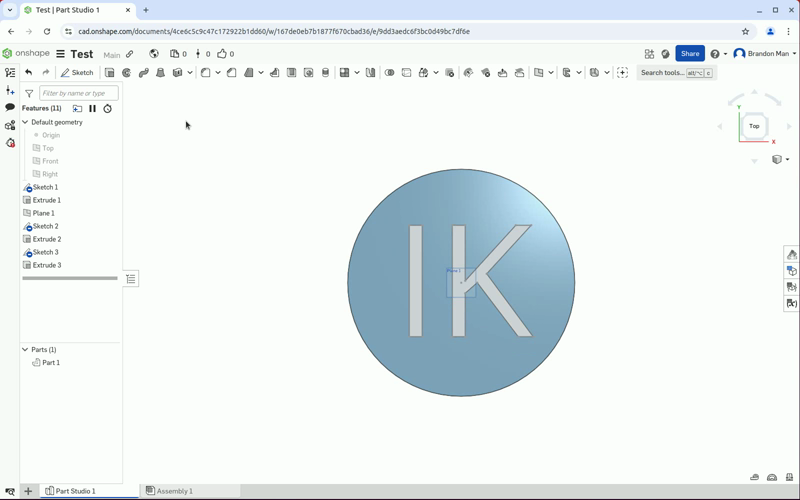
key(shift+7)
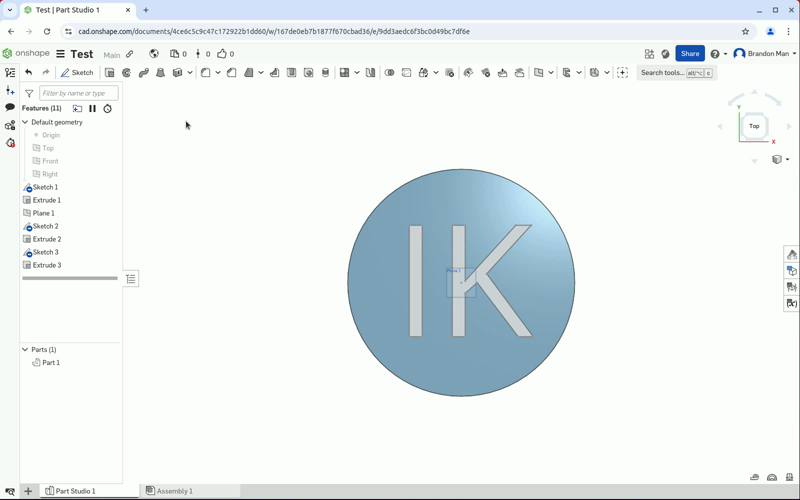
key(up, 3)
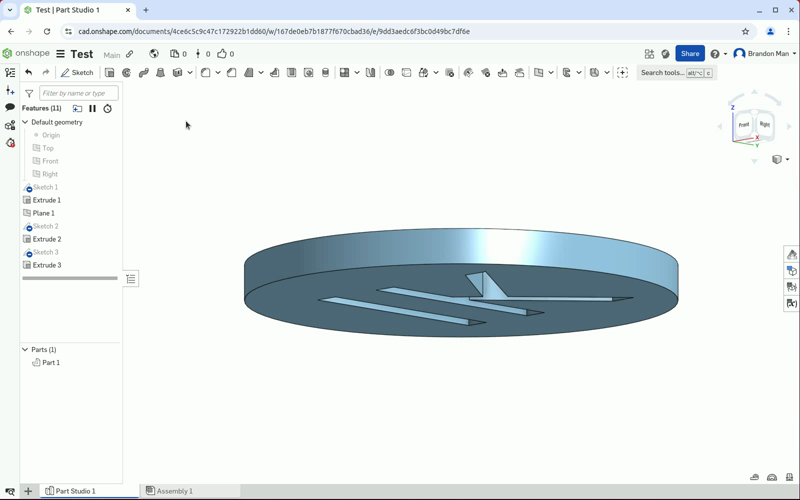
key(left, 3)
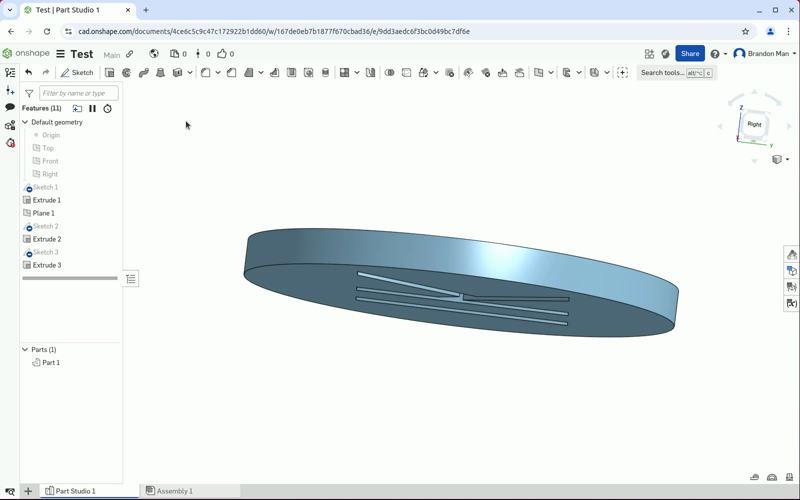
key(right, 3)
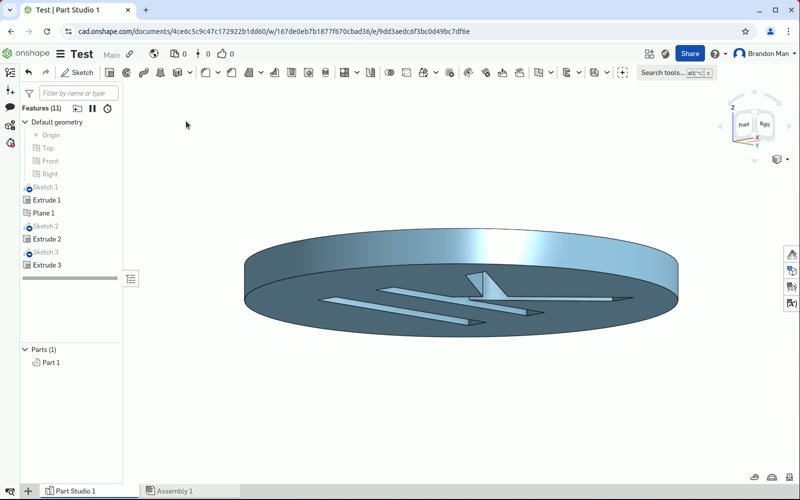
key(down, 3)
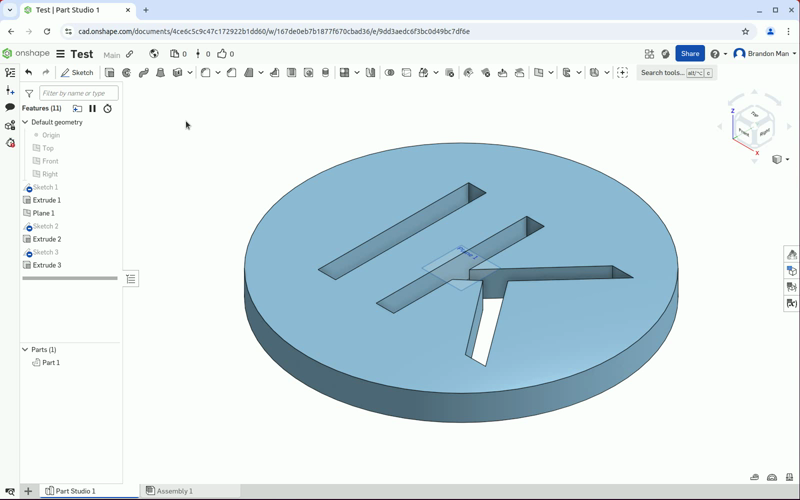
mouse_move(73, 189)
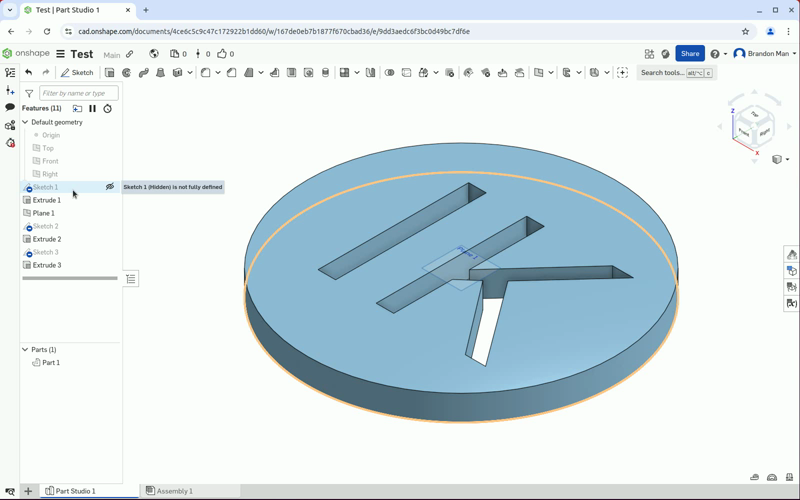
click(73, 189)